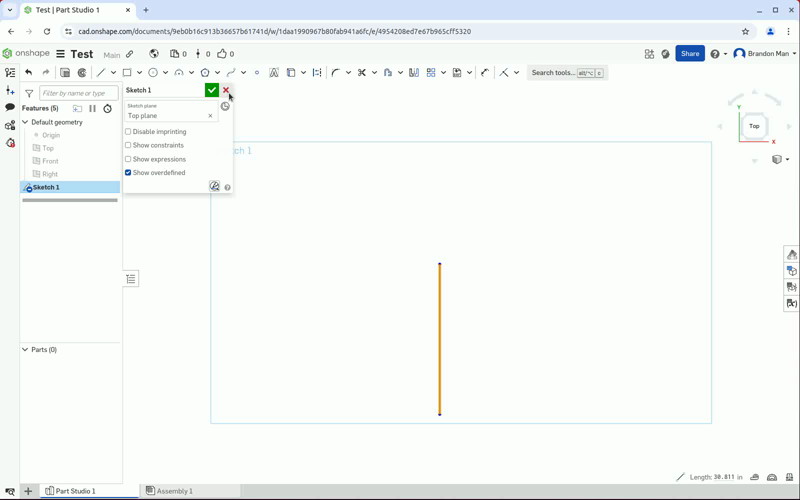
key(shift+h)
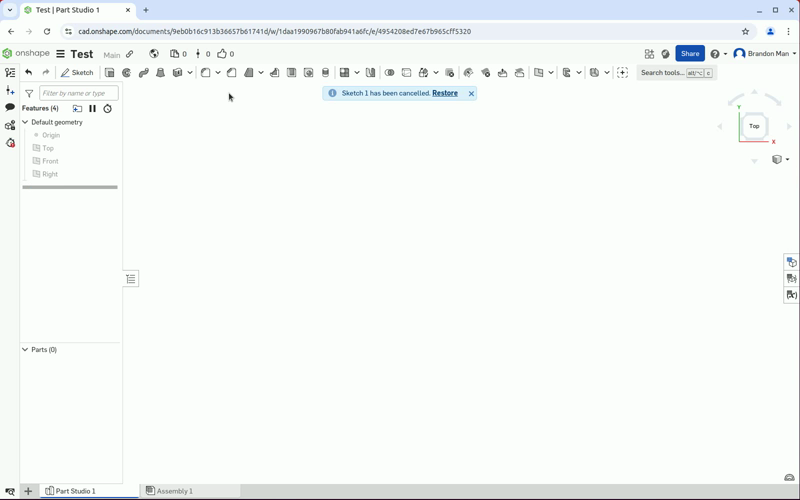
mouse_move(73, 352)
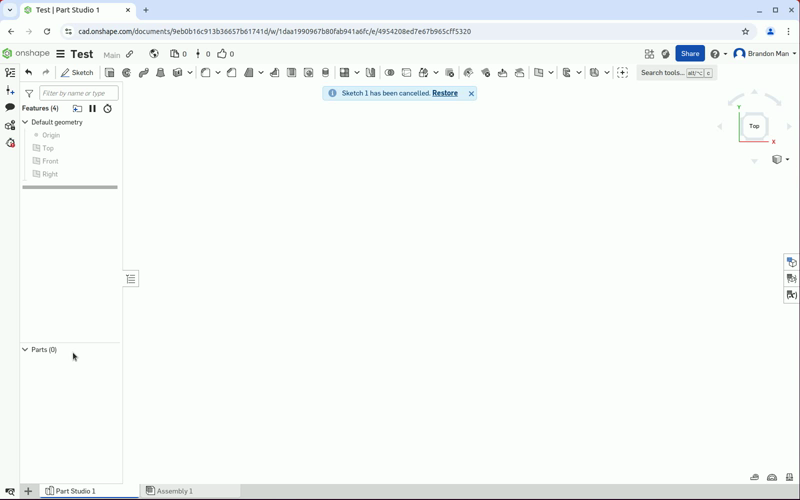
key(y)
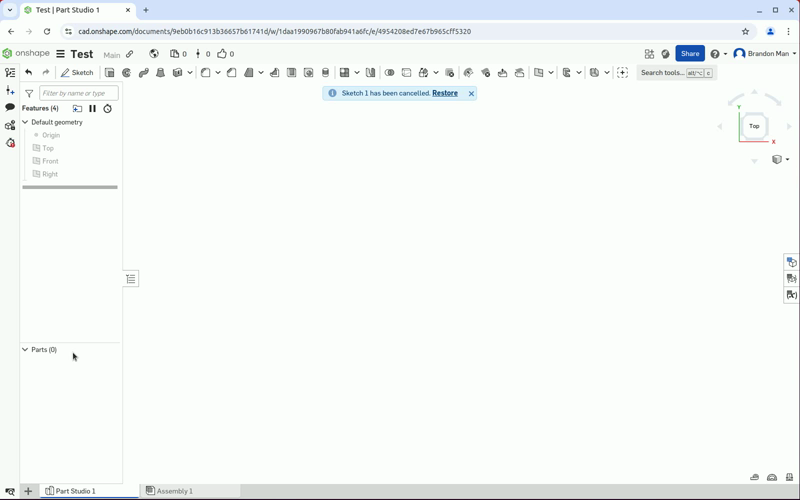
key(shift+p)
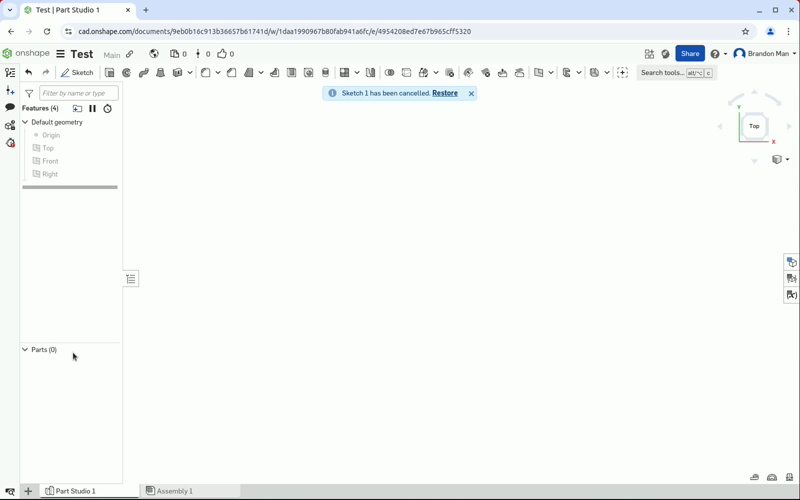
key(space)
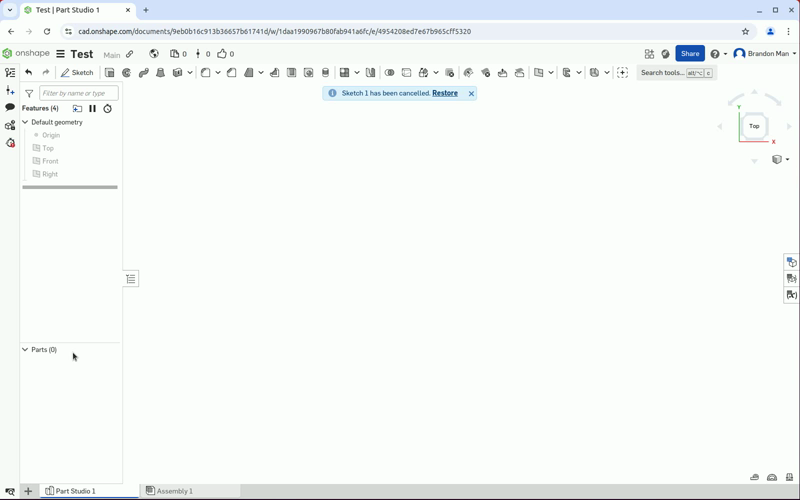
key_down(shift)
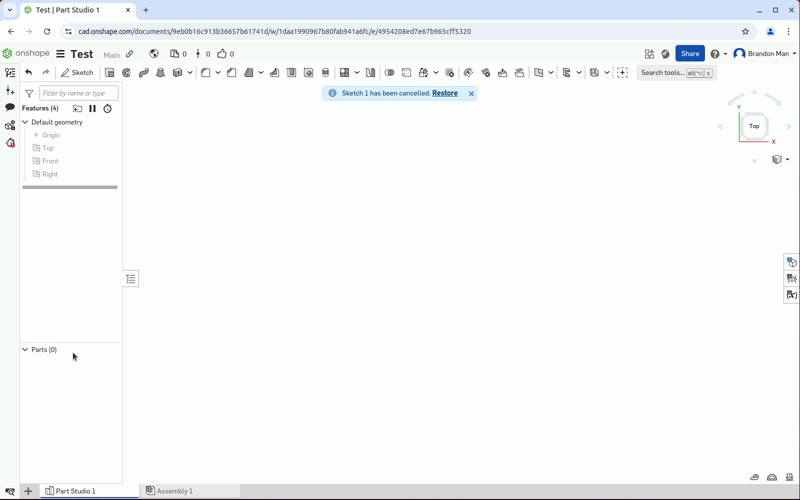
key(up)
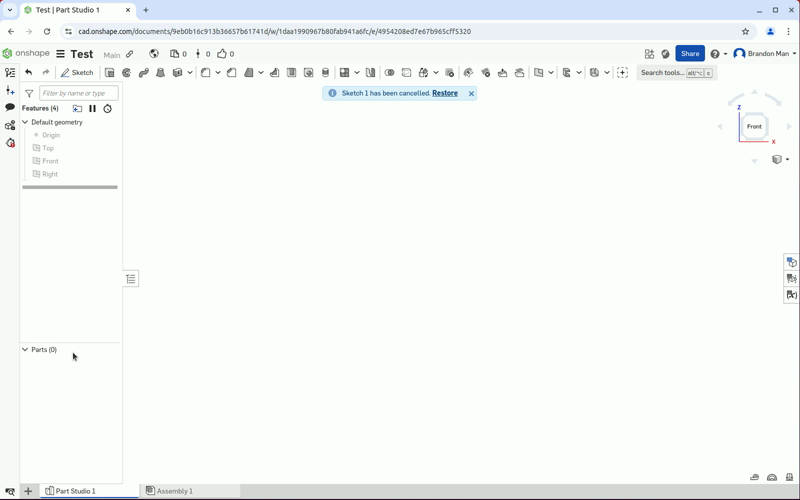
key_up(shift)
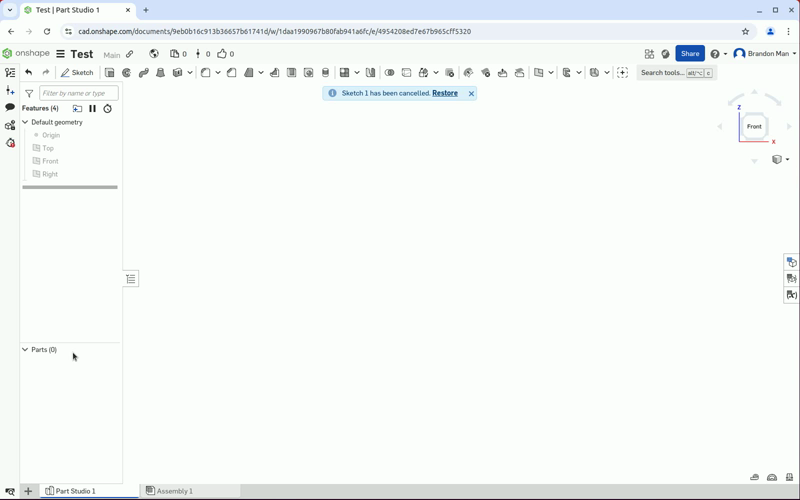
key(space)
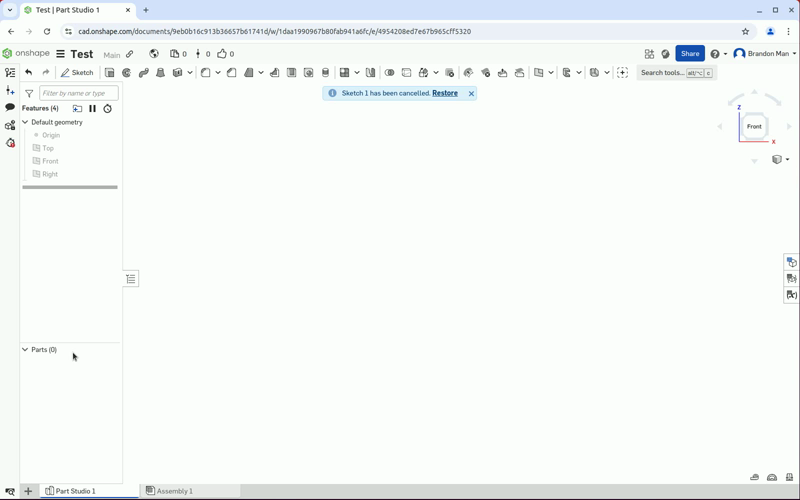
key_down(shift)
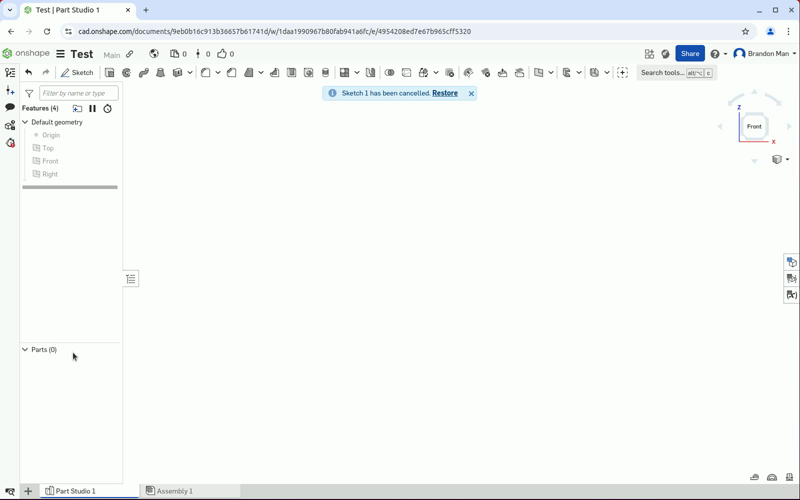
key(left)
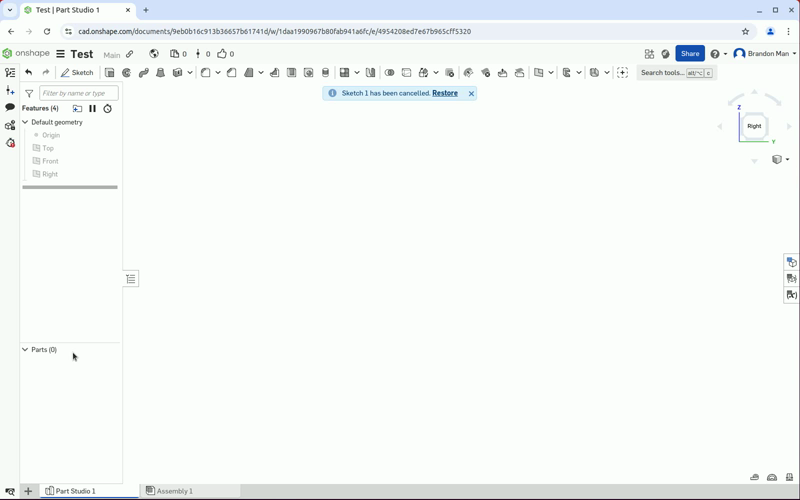
key_up(shift)
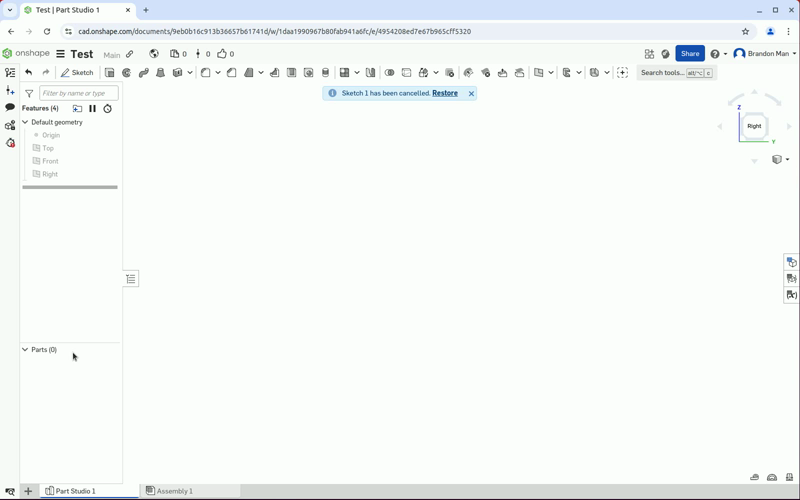
mouse_move(73, 352)
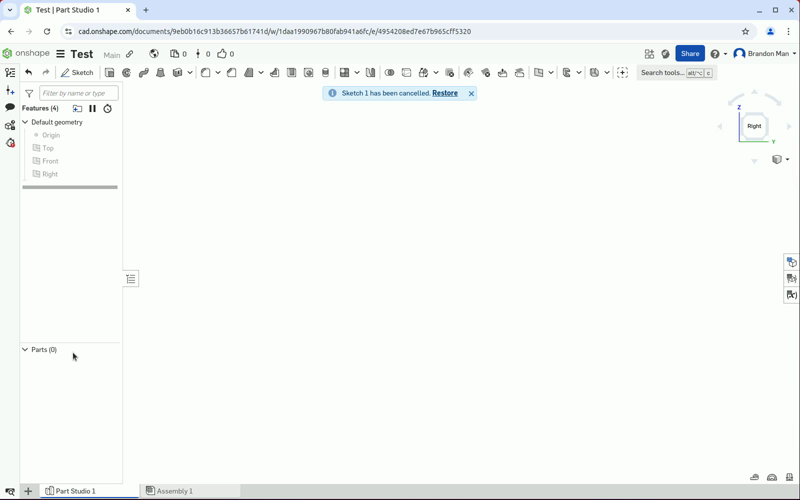
key(shift+y)
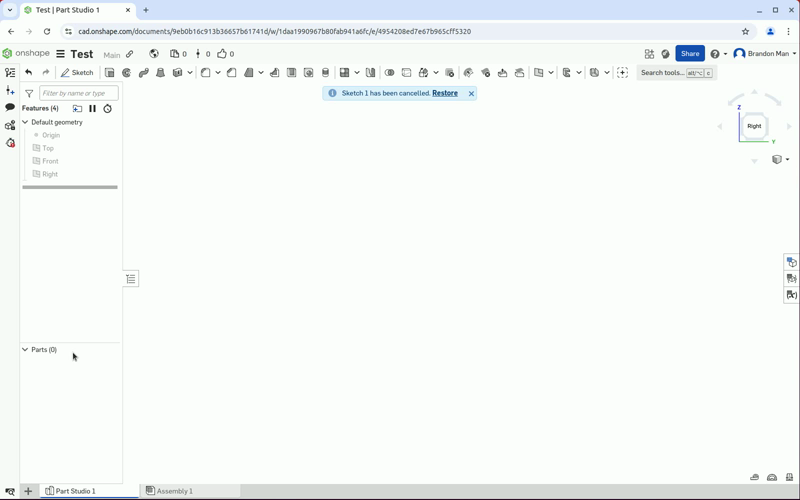
key(shift+s)
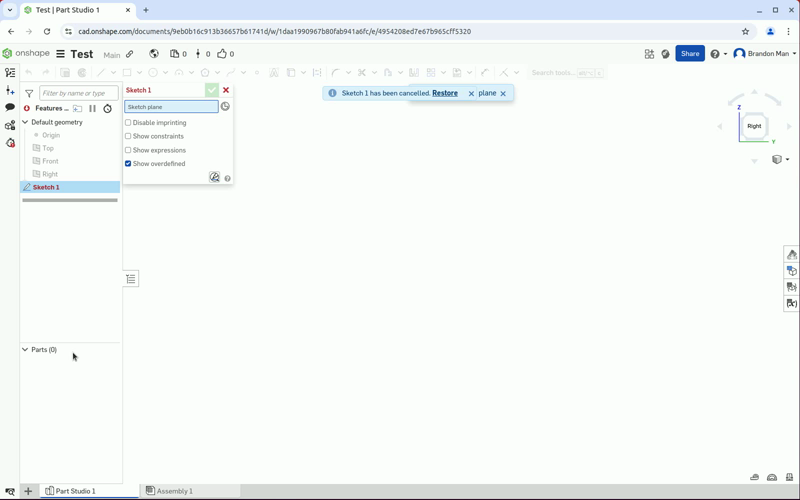
mouse_move(73, 176)
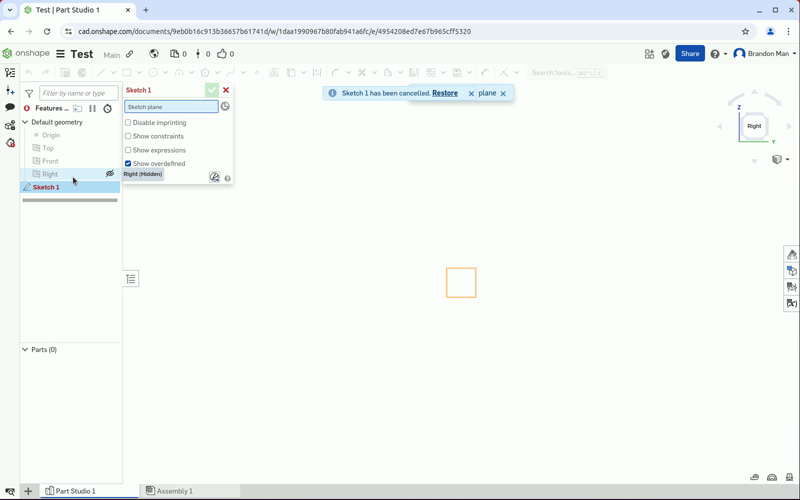
click(73, 176)
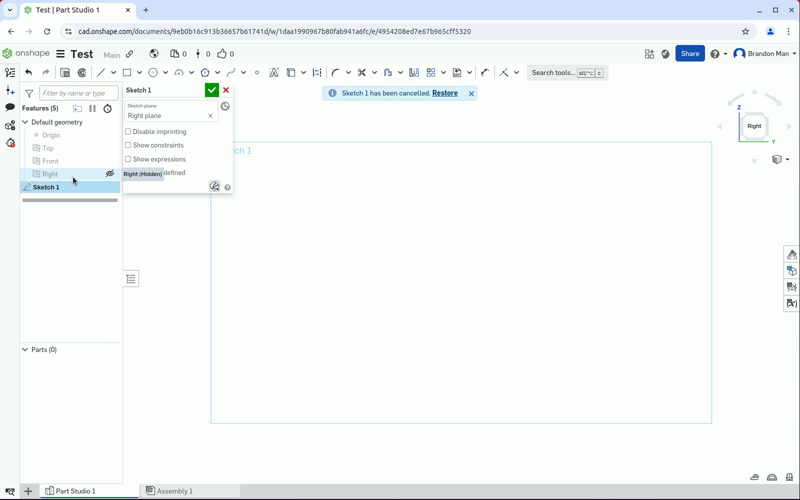
mouse_move(73, 352)
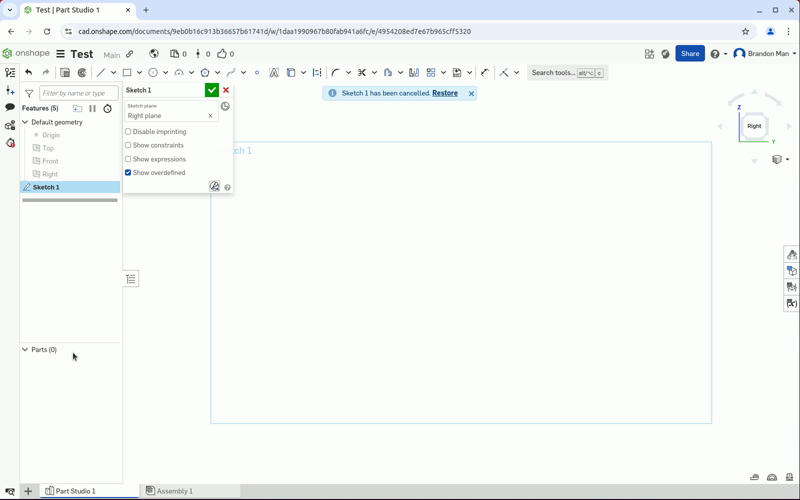
key(y)
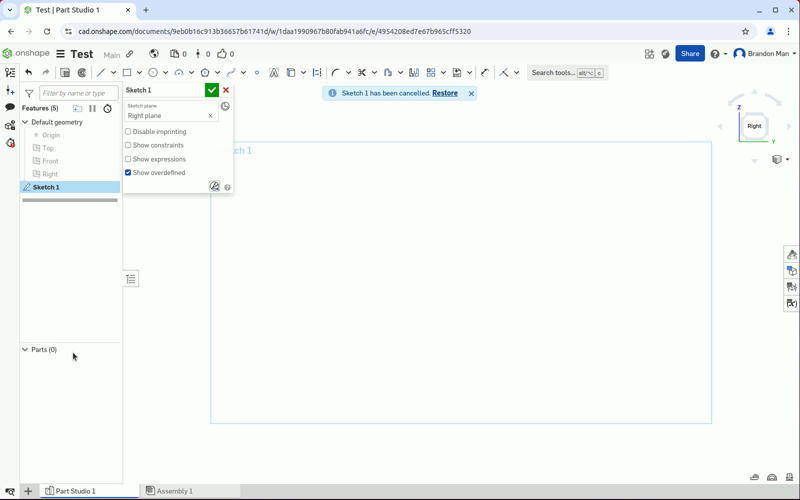
key(l)
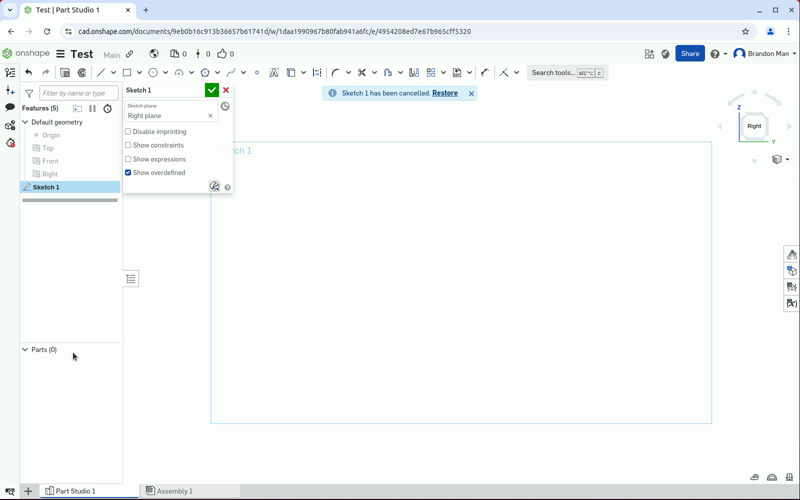
key_down(shift)
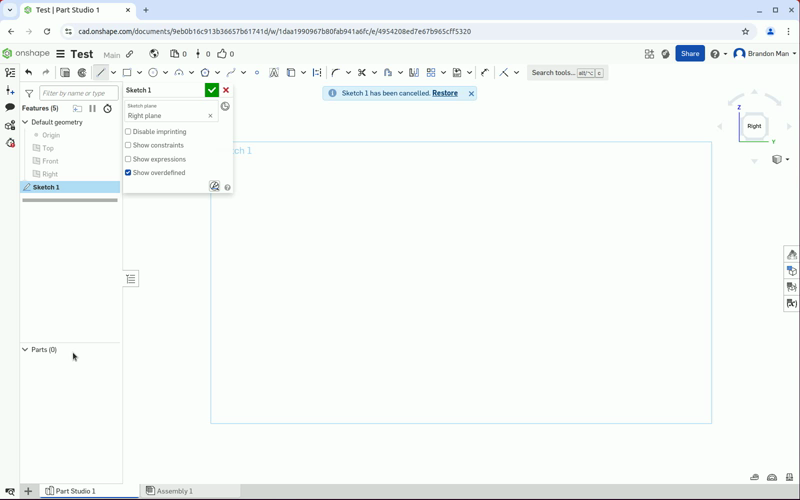
mouse_move(404, 347)
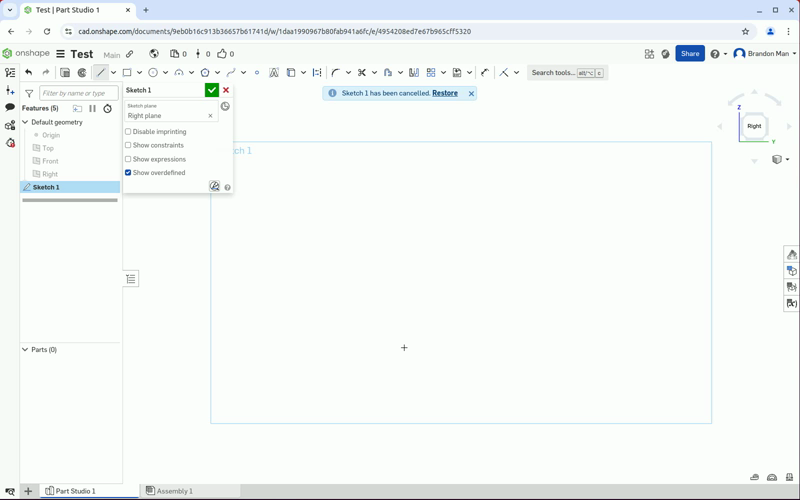
click(404, 347)
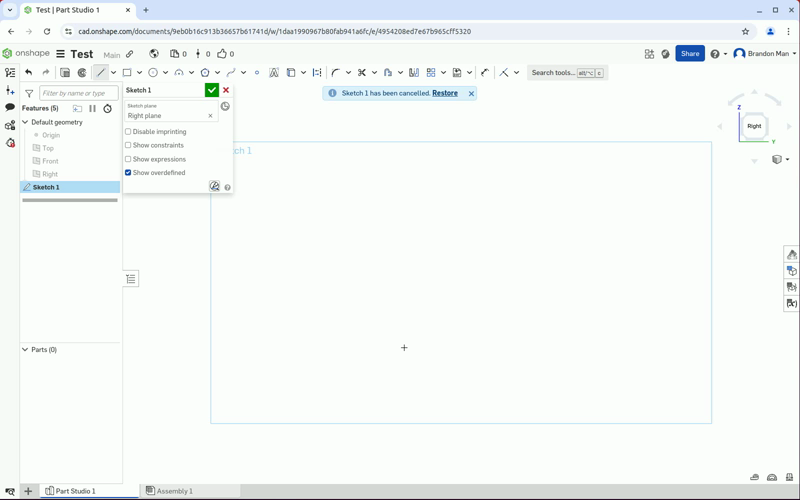
key_up(shift)
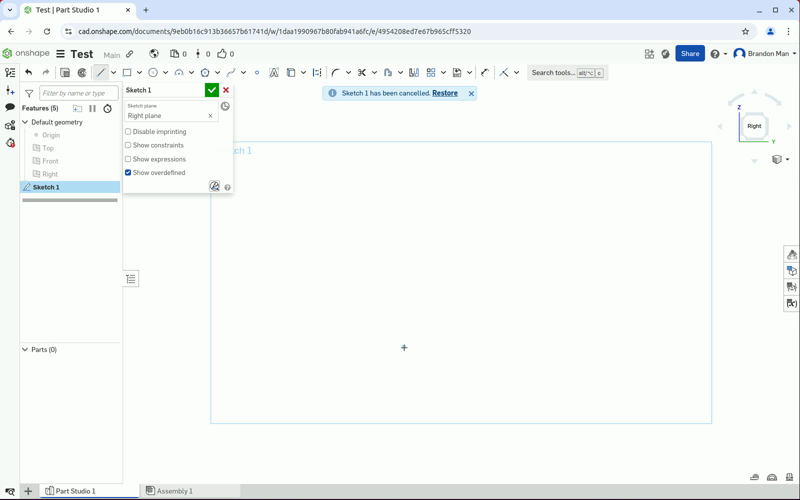
key_down(shift)
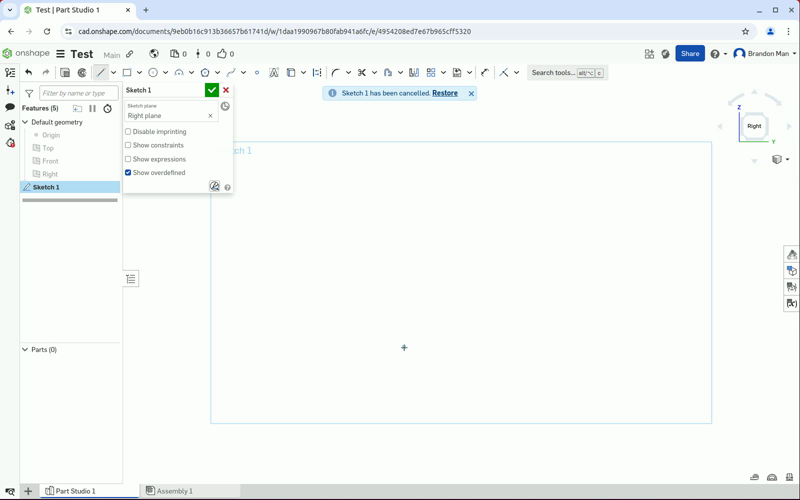
mouse_move(434, 347)
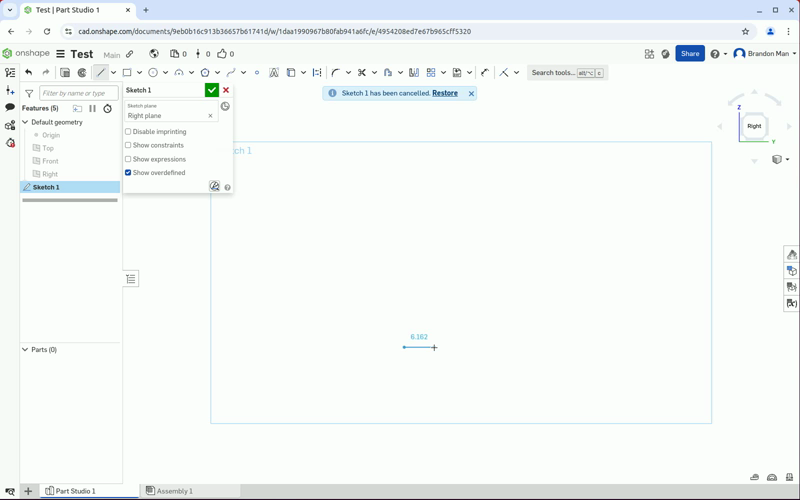
mouse_move(431, 347)
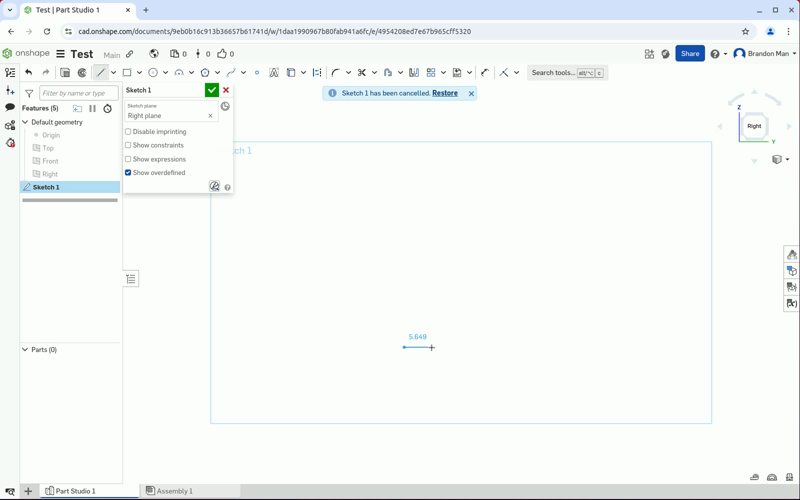
click(431, 347)
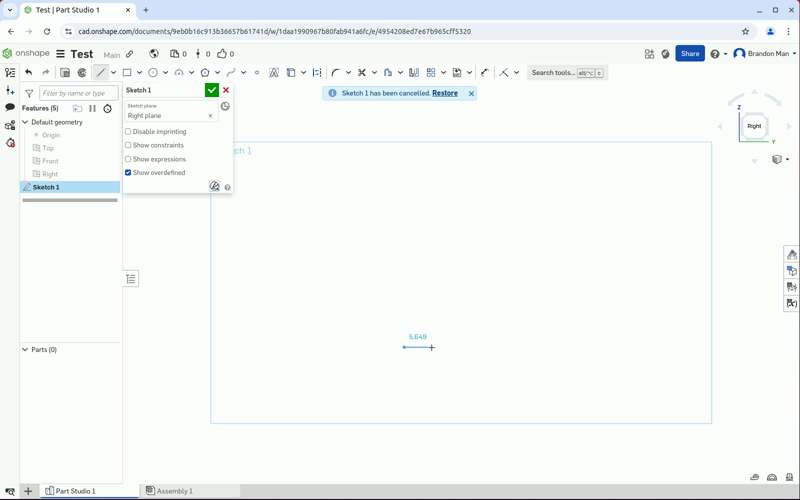
key_up(shift)
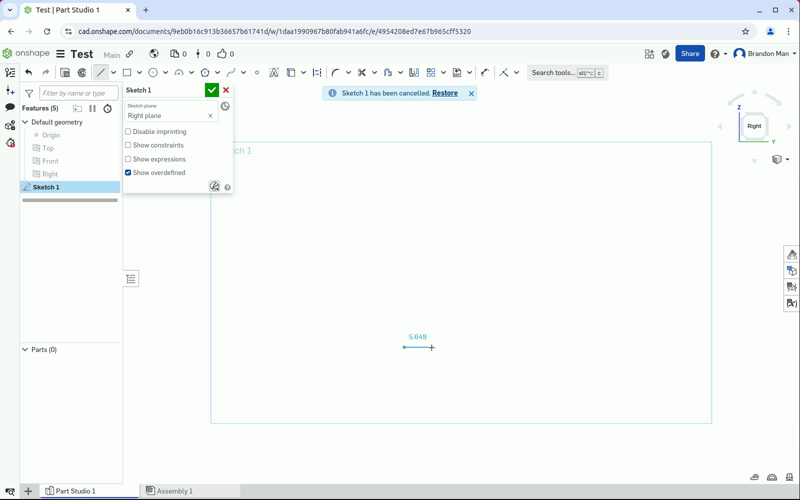
key_down(shift)
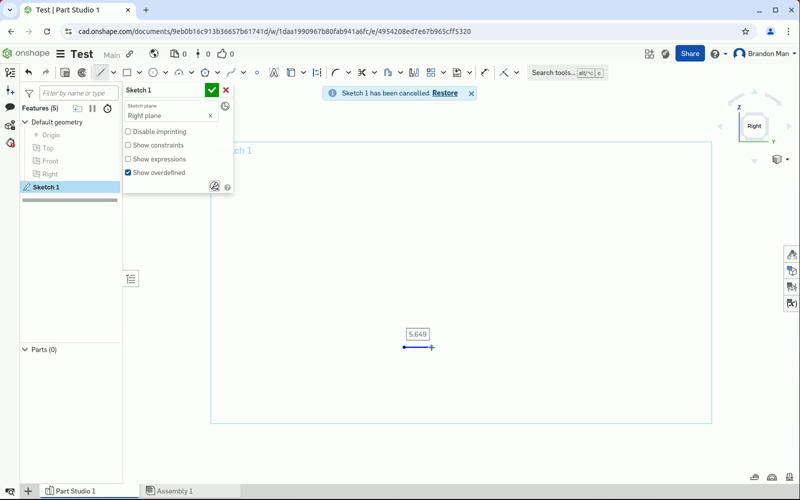
mouse_move(461, 347)
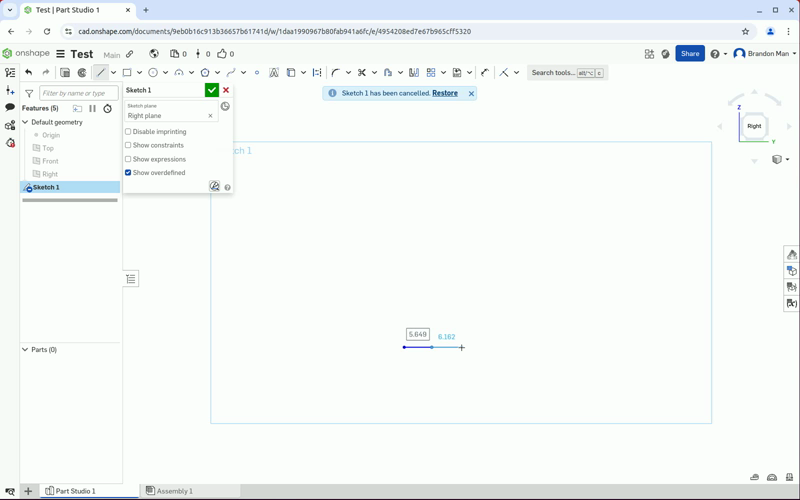
mouse_move(460, 347)
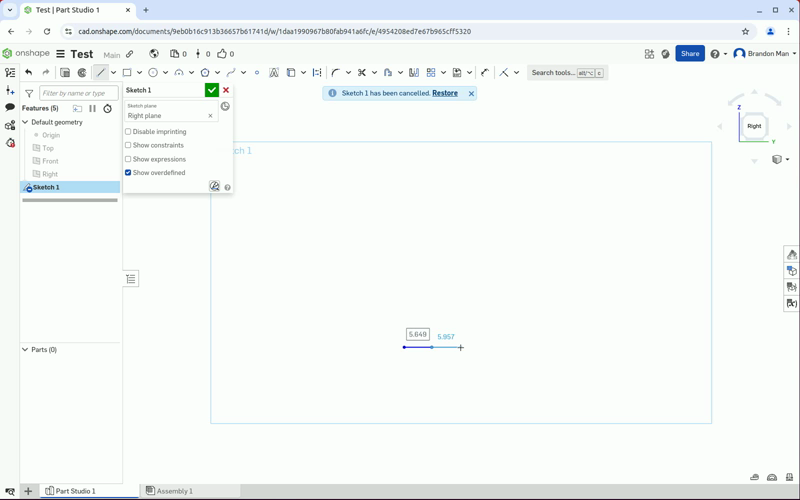
click(460, 347)
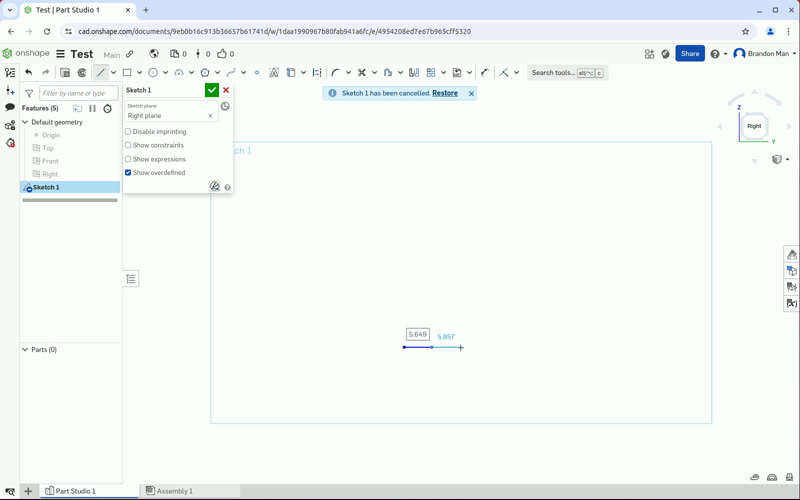
key_up(shift)
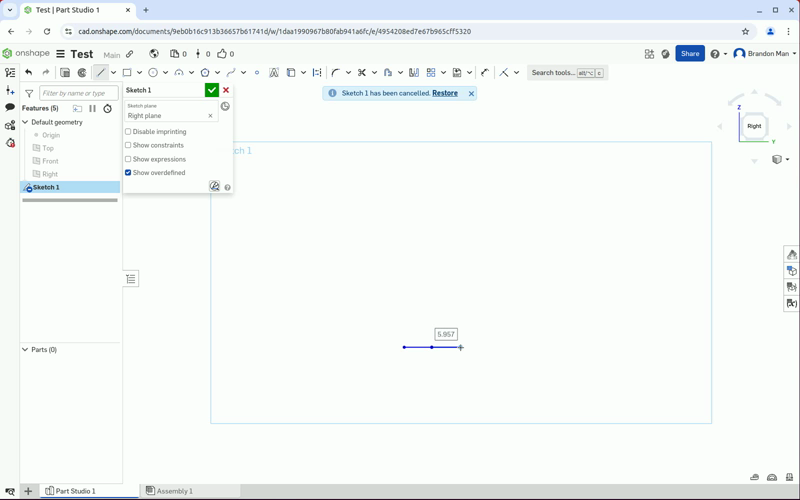
key_down(shift)
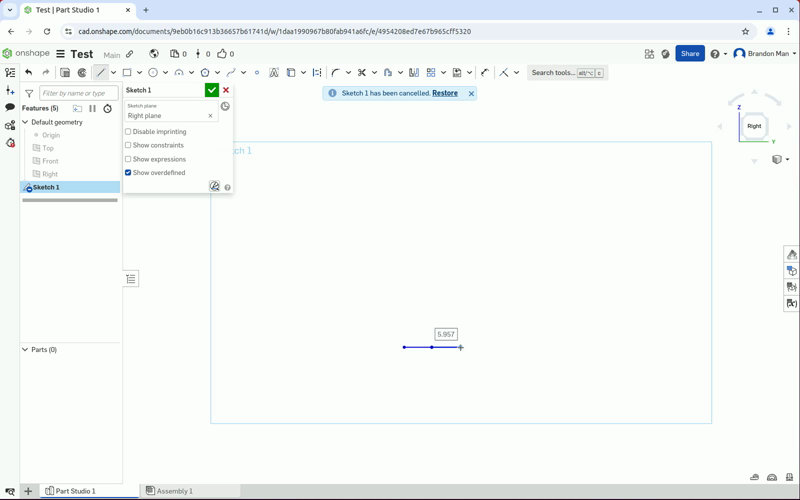
mouse_move(490, 347)
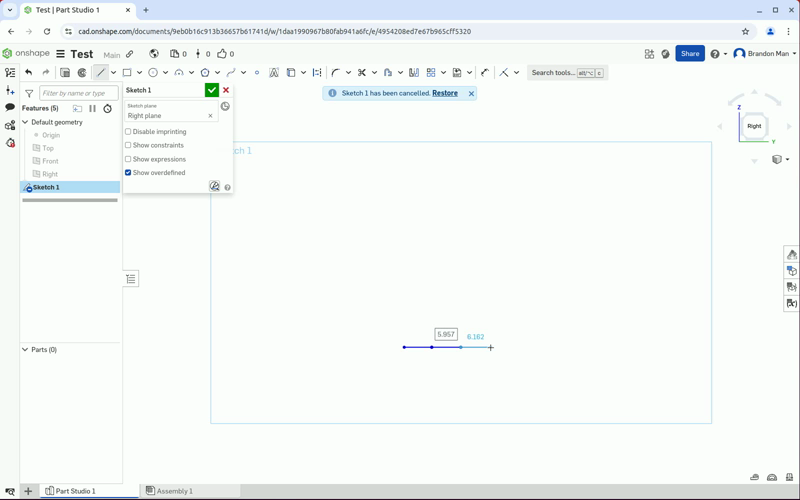
mouse_move(515, 347)
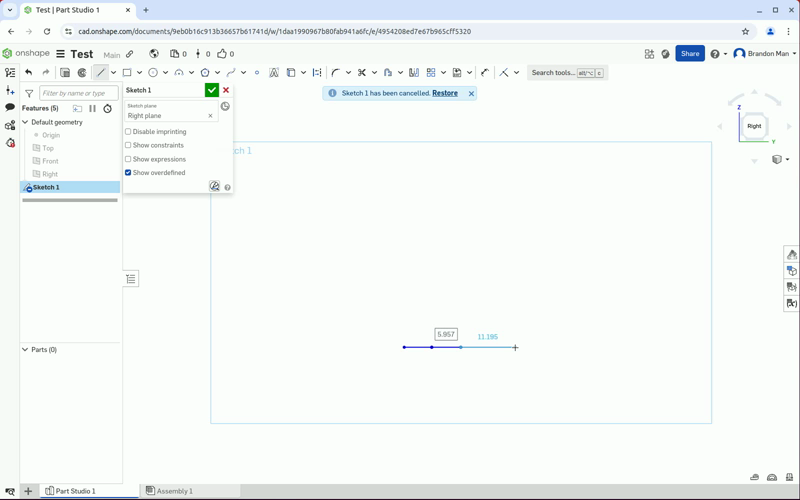
click(515, 347)
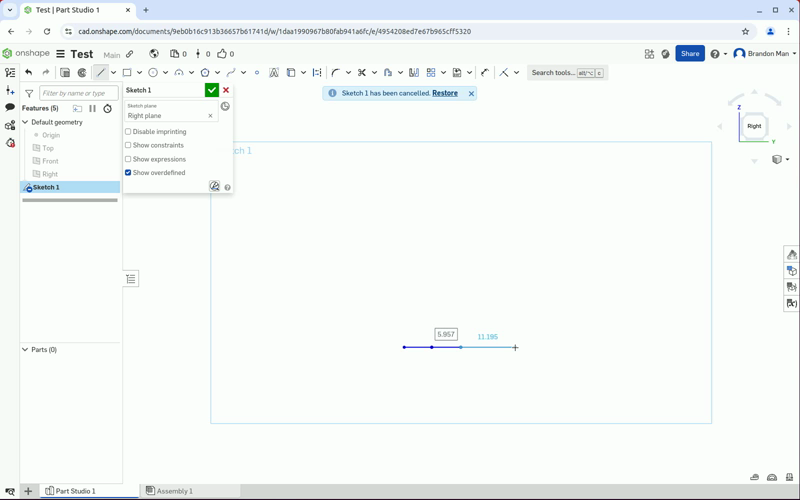
key_up(shift)
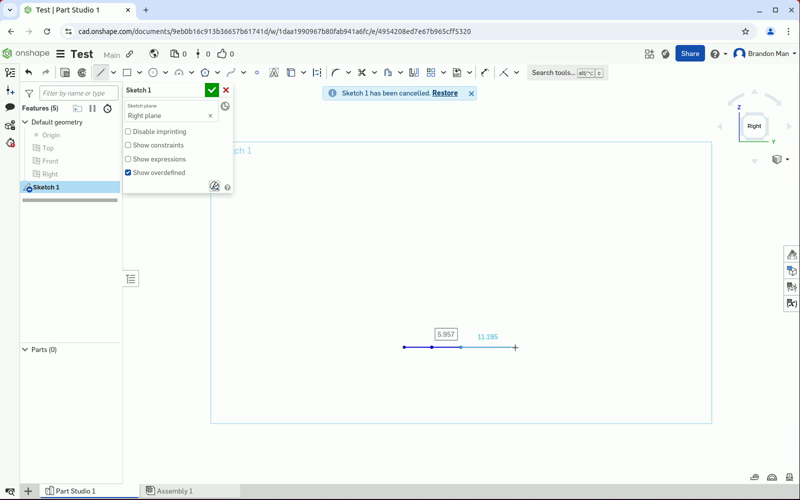
key_down(shift)
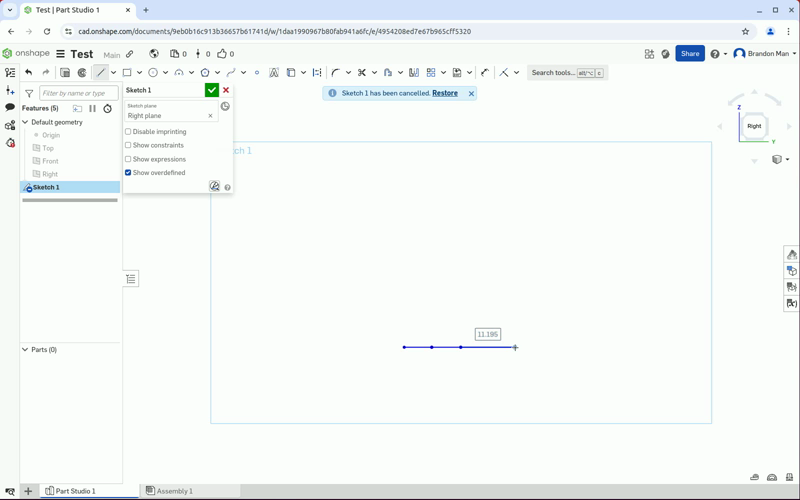
mouse_move(545, 347)
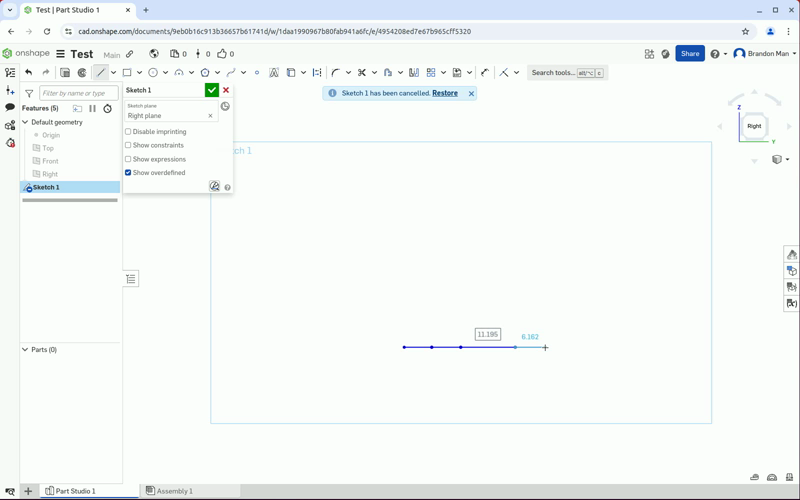
mouse_move(544, 347)
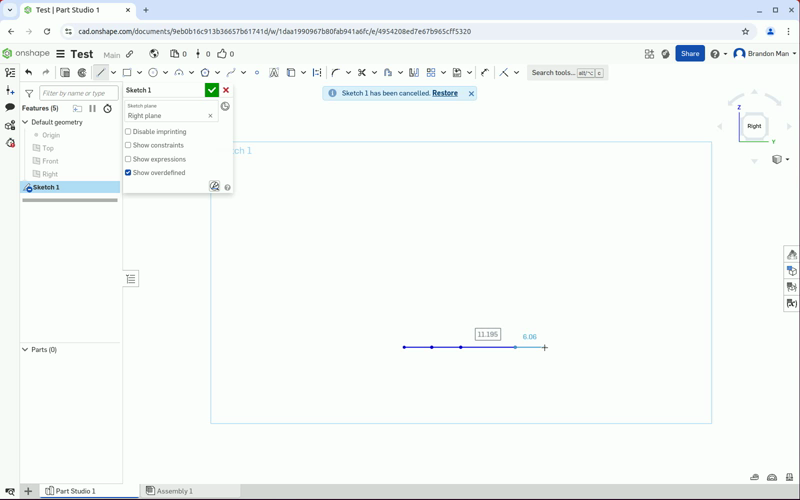
click(544, 347)
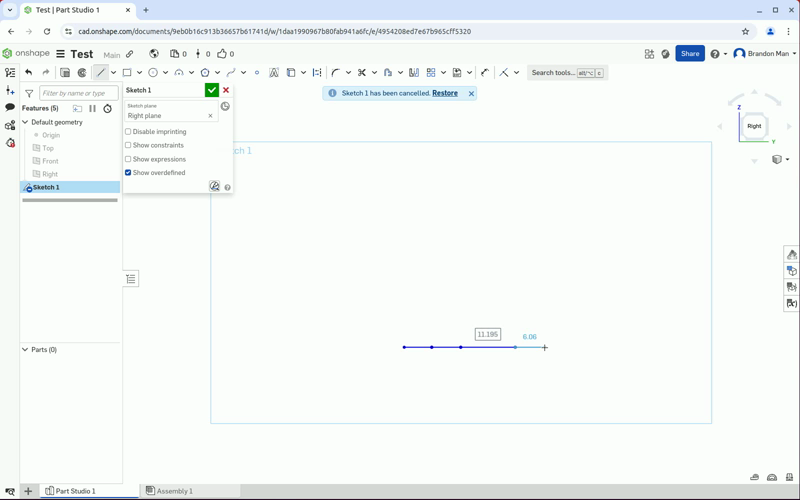
key_up(shift)
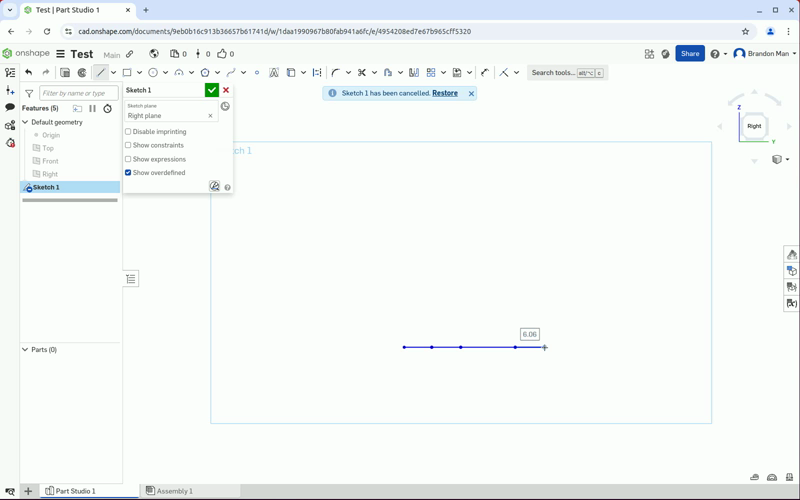
key_down(shift)
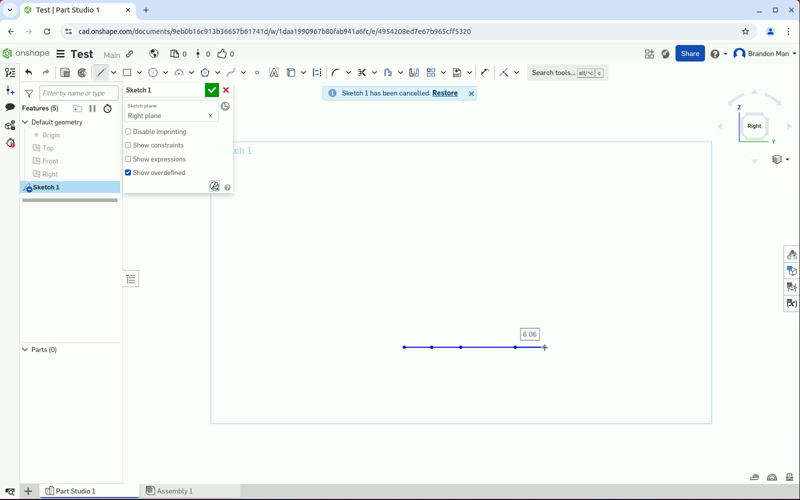
mouse_move(574, 347)
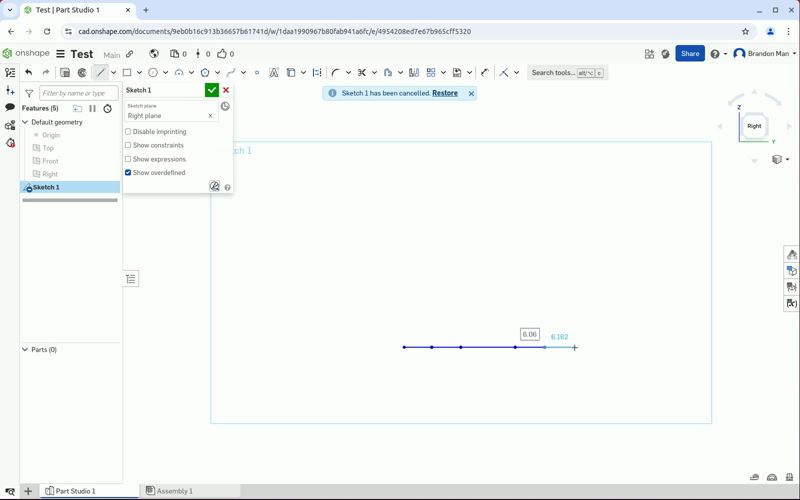
mouse_move(571, 321)
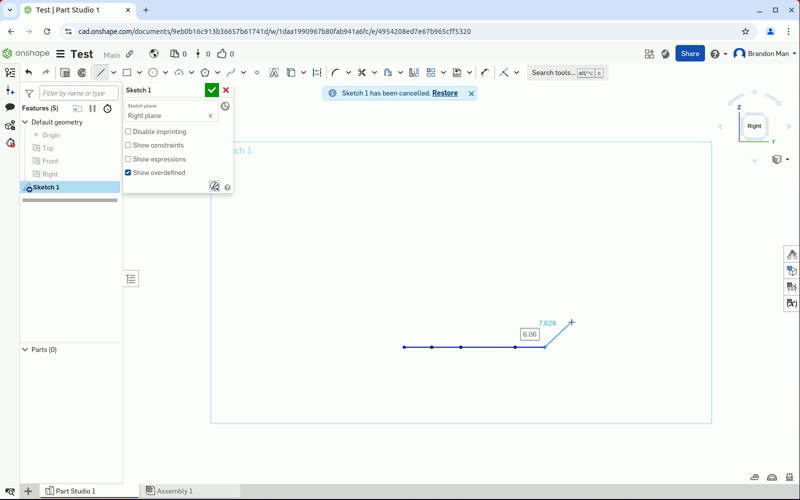
click(571, 321)
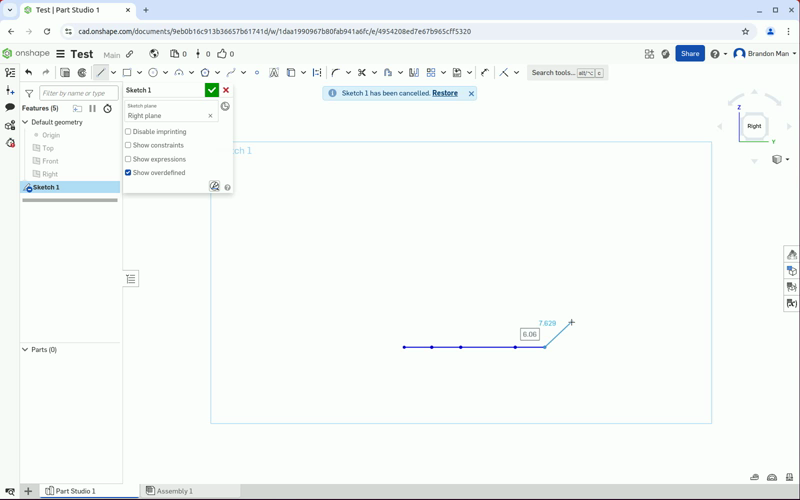
key_up(shift)
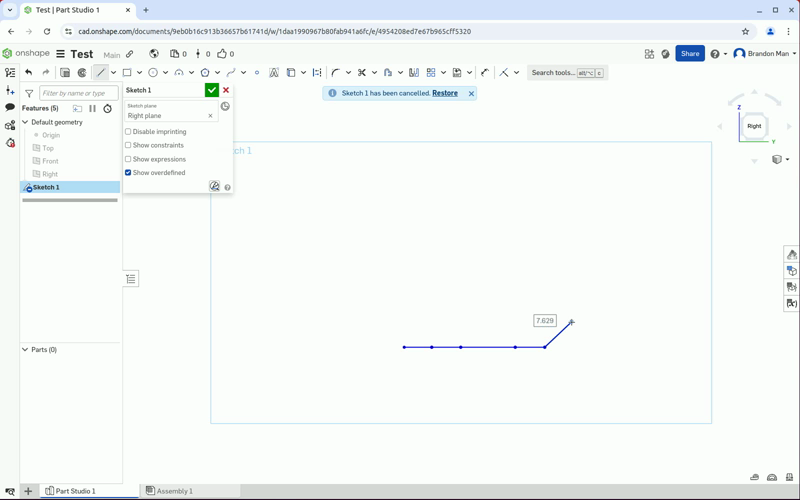
key_down(shift)
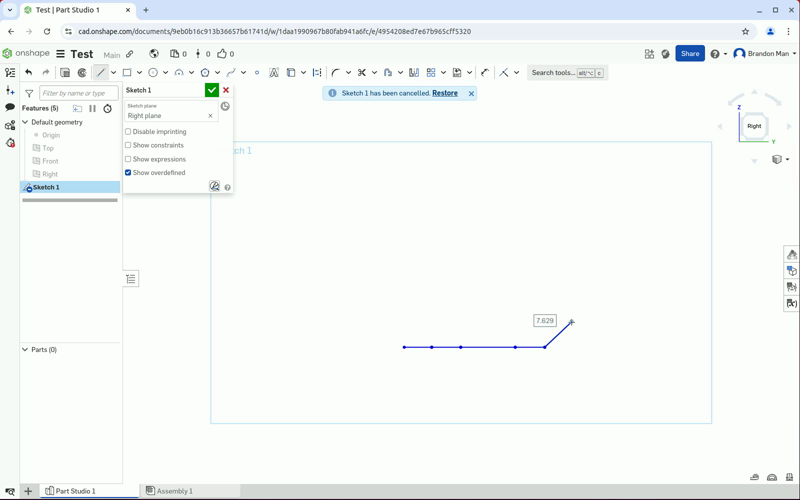
mouse_move(571, 183)
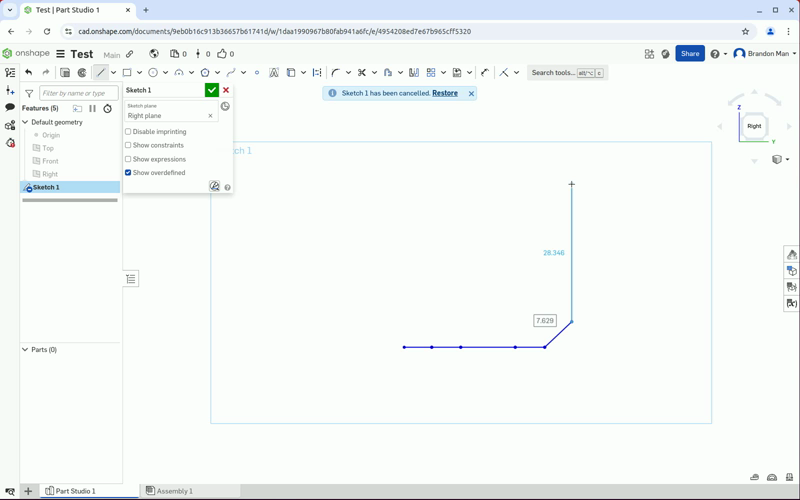
click(571, 183)
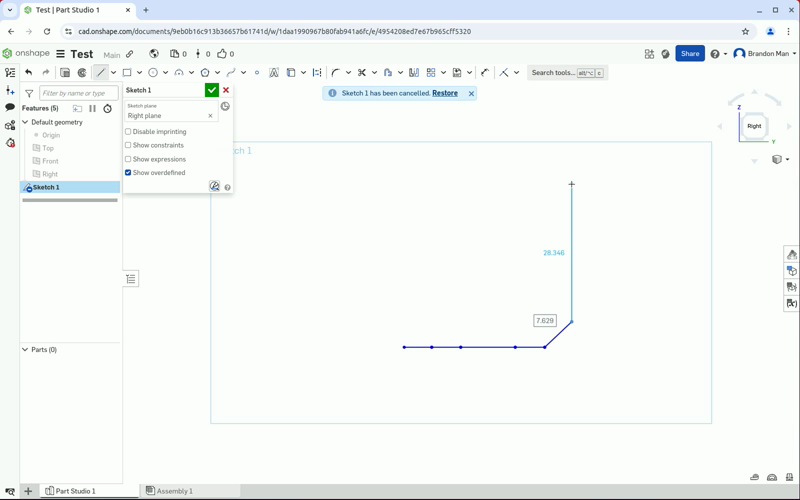
key_up(shift)
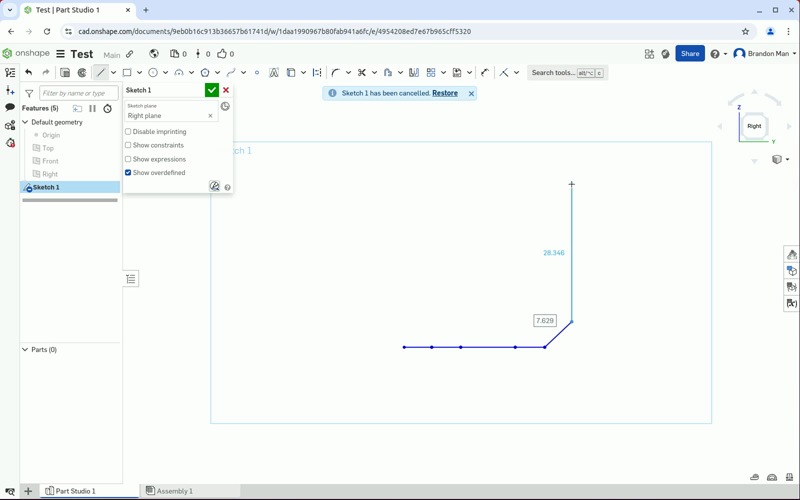
key_down(shift)
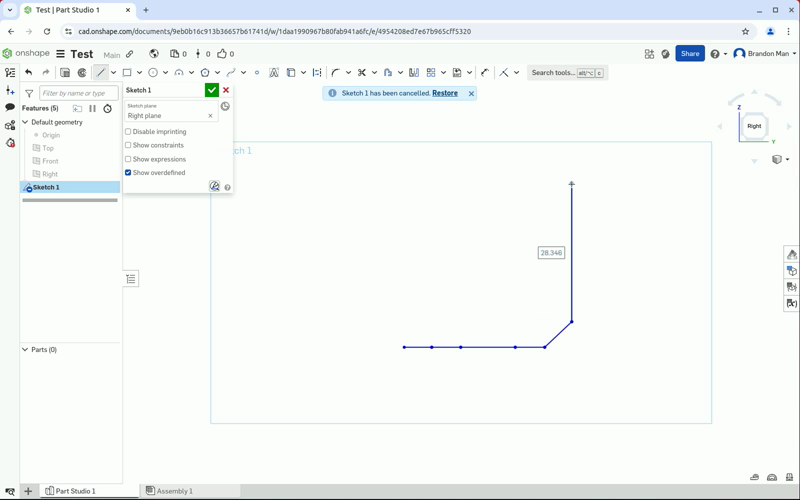
mouse_move(589, 183)
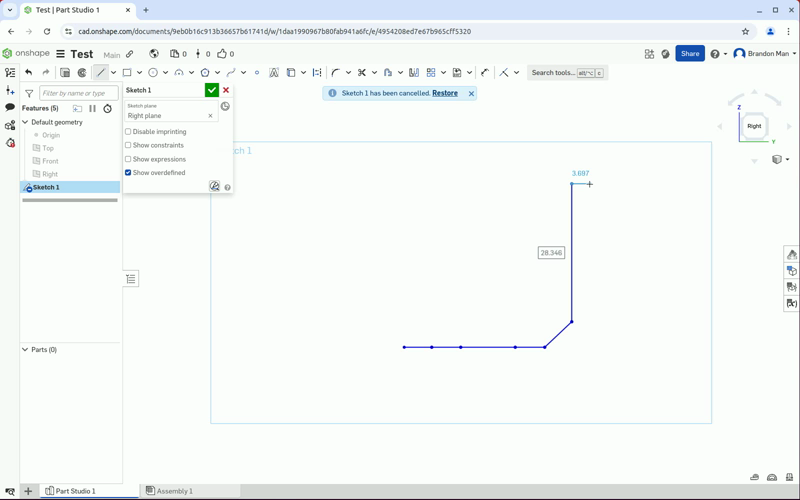
mouse_move(544, 174)
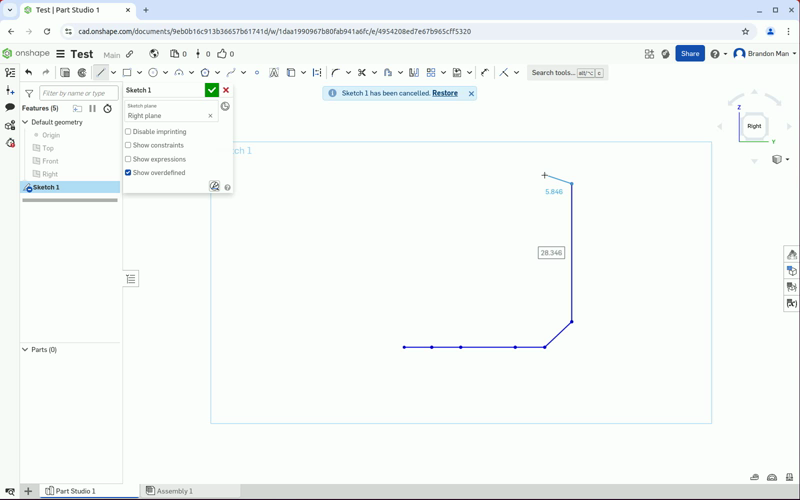
click(544, 174)
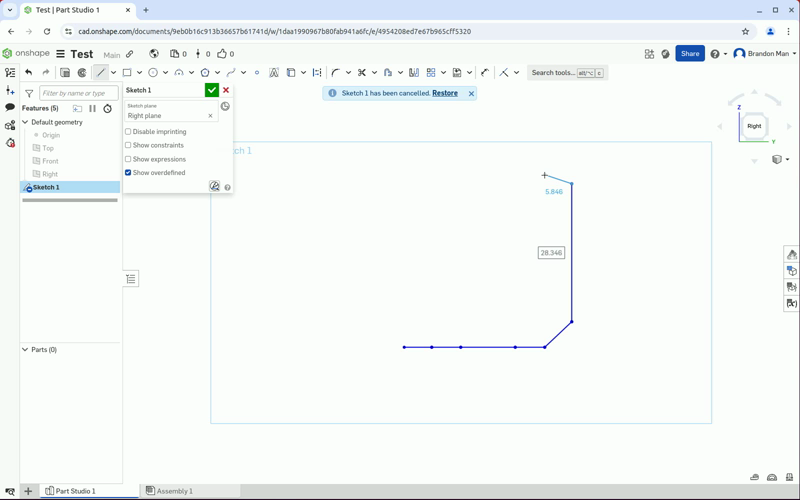
key_up(shift)
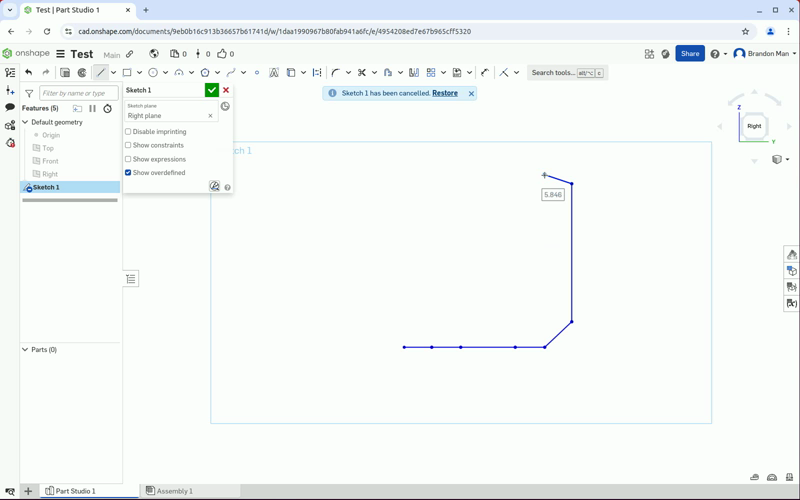
key_down(shift)
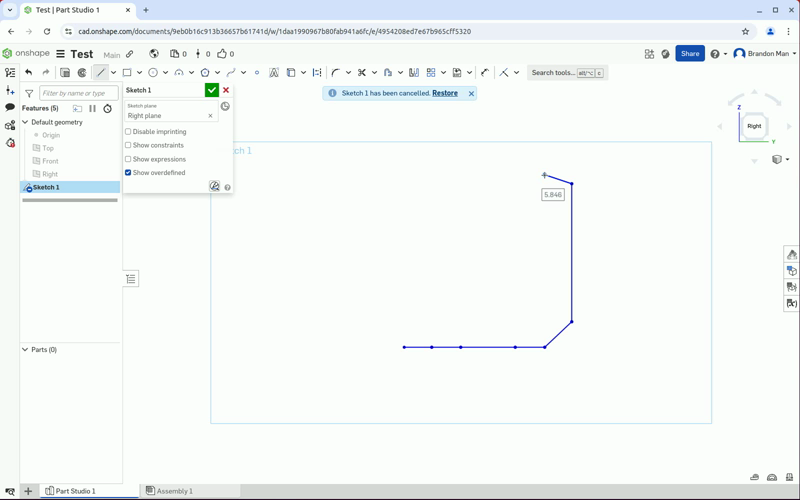
mouse_move(480, 174)
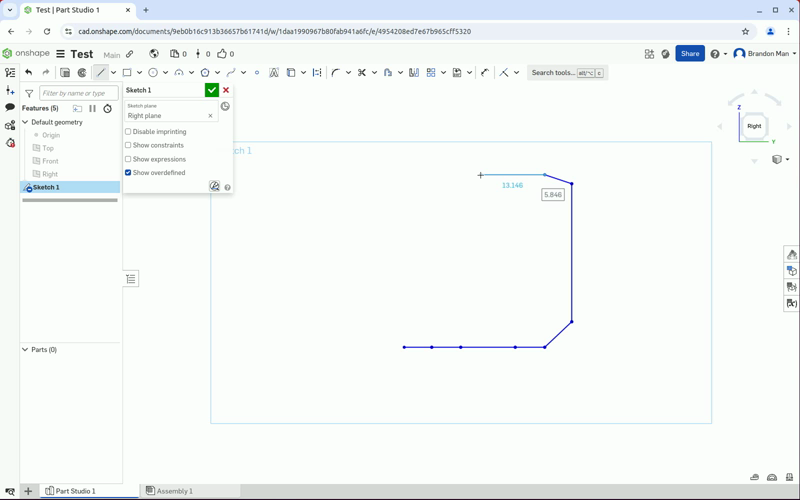
click(480, 174)
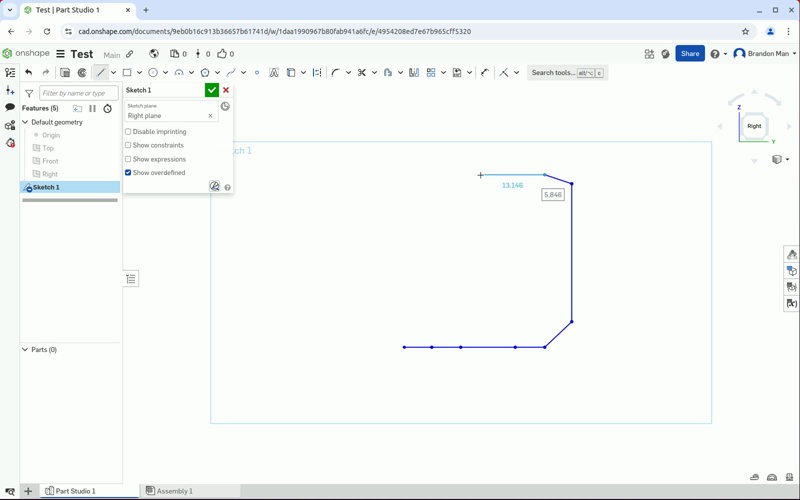
key_up(shift)
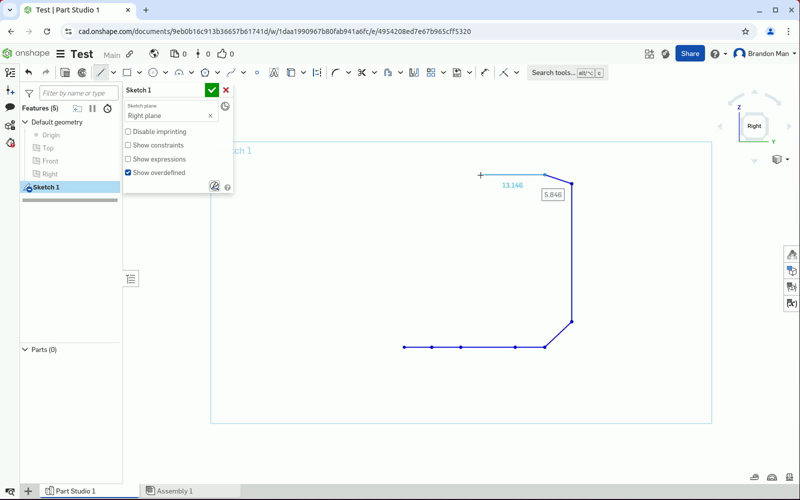
key_down(shift)
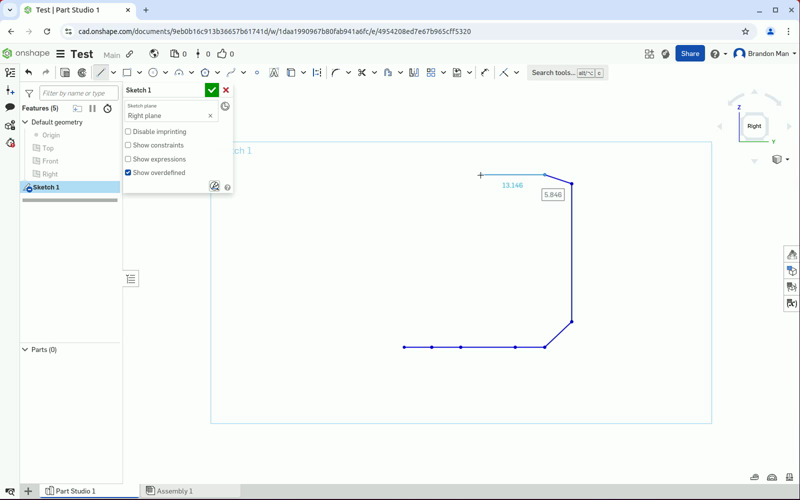
mouse_move(404, 347)
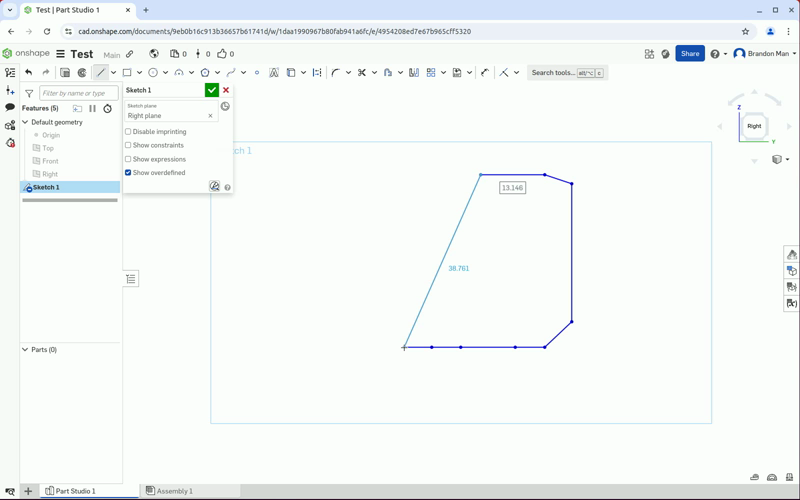
key_up(shift)
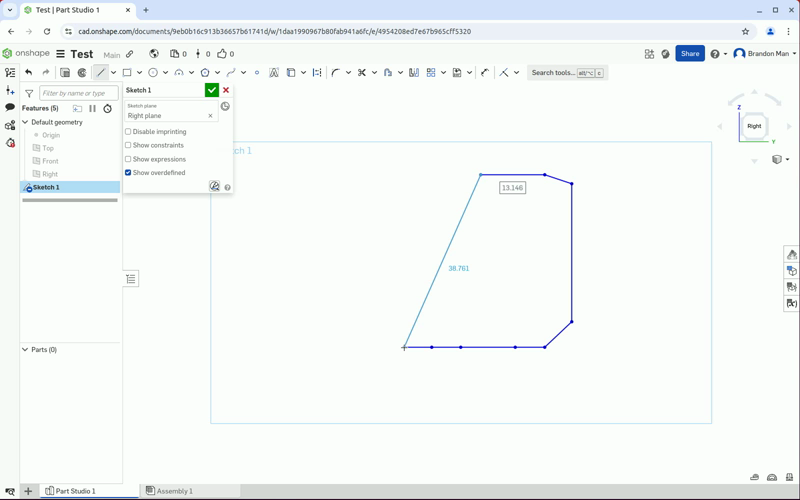
click(404, 347)
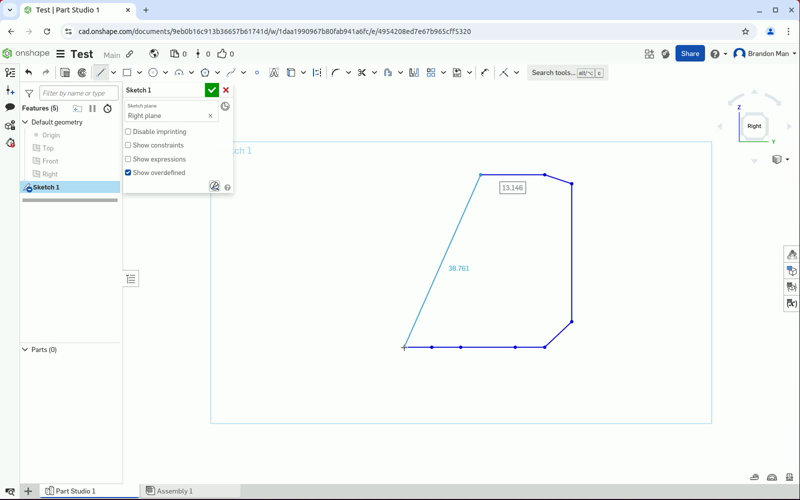
key(esc)
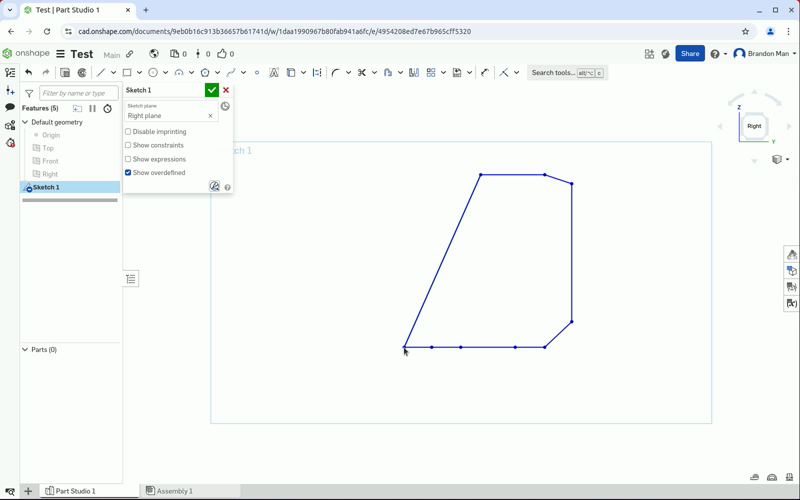
mouse_move(459, 313)
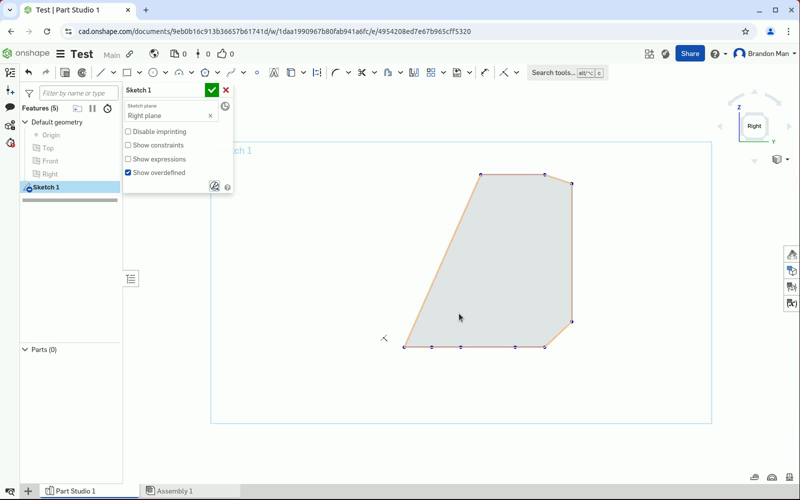
click(459, 313)
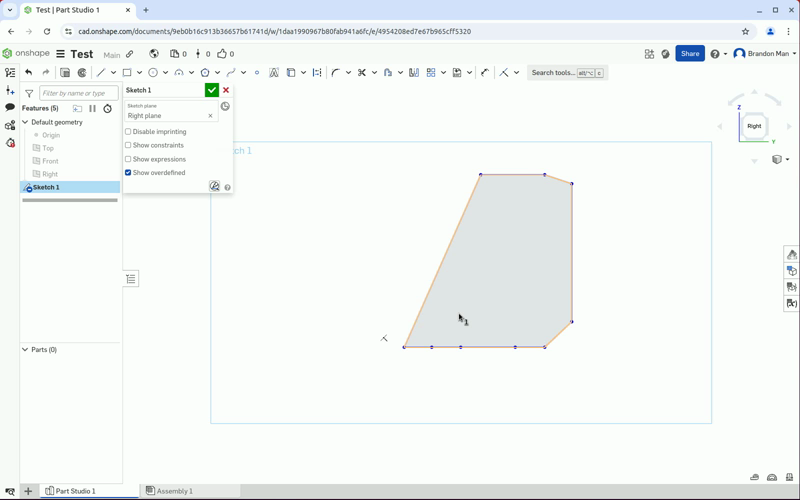
mouse_move(73, 352)
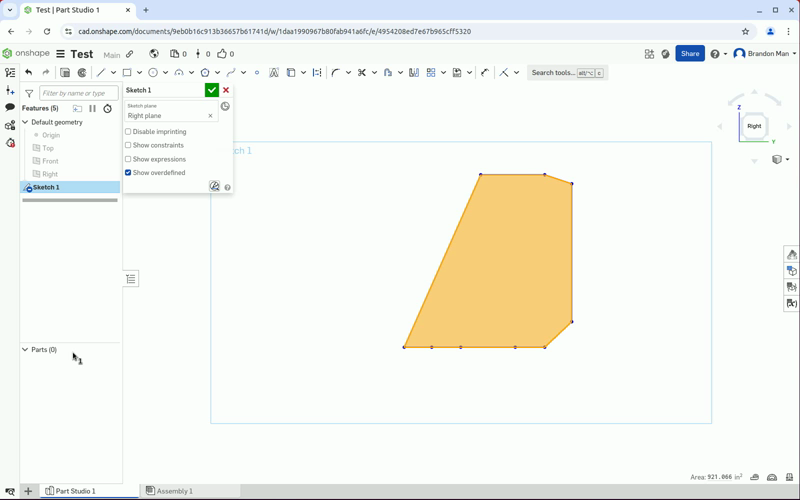
key(shift+y)
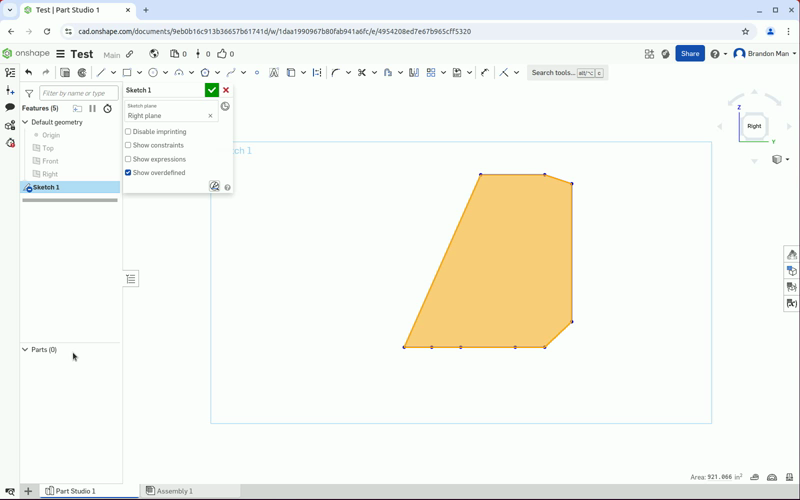
key(shift+e)
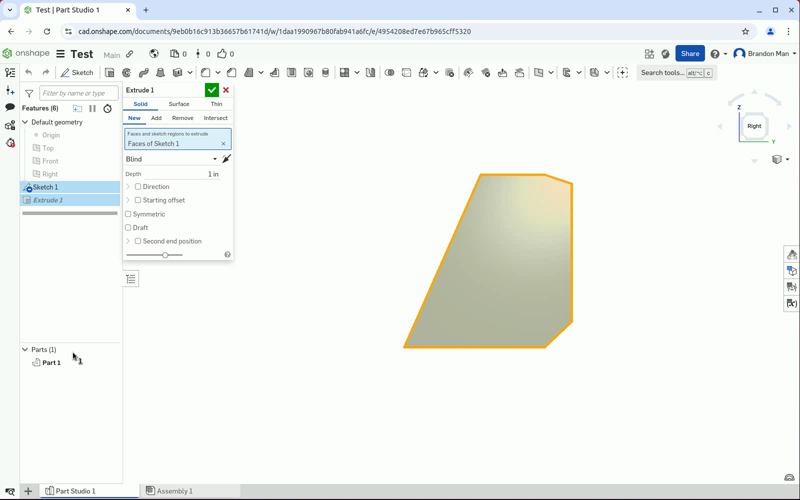
mouse_move(143, 106)
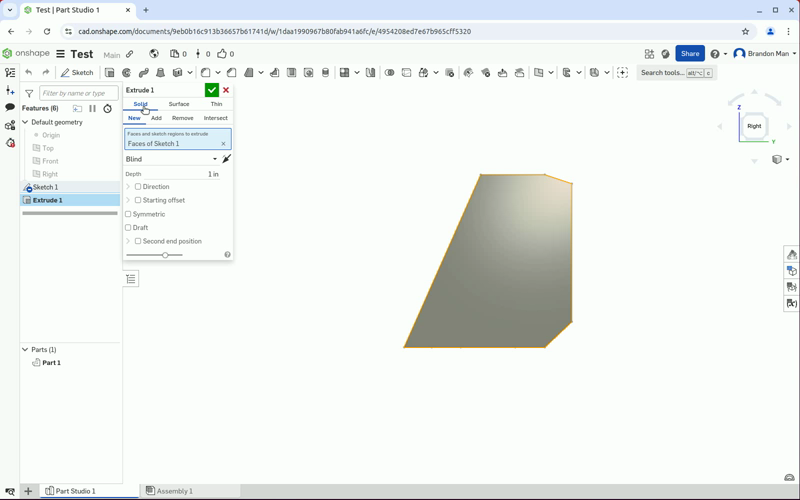
click(143, 106)
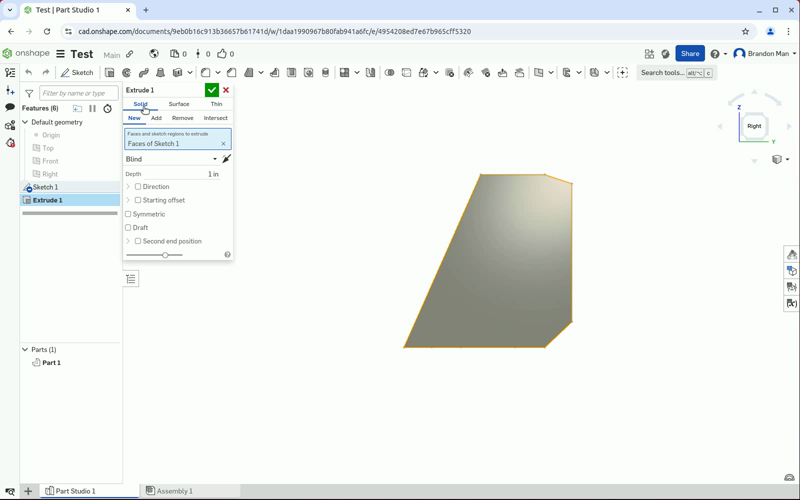
mouse_move(137, 120)
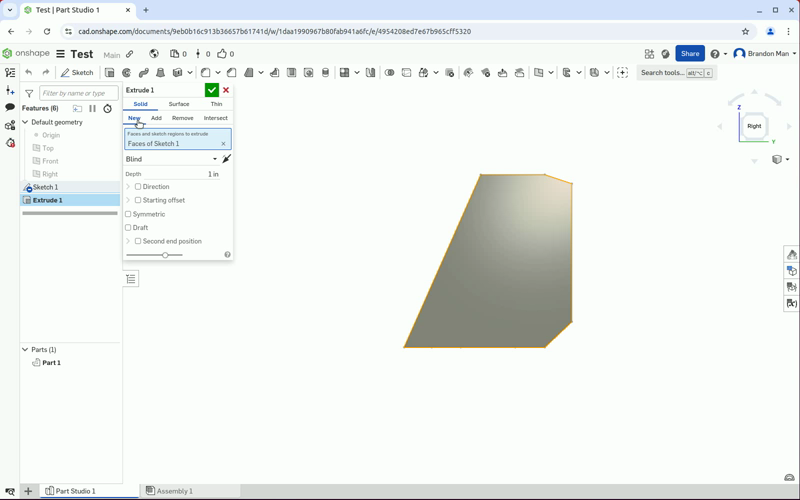
click(137, 120)
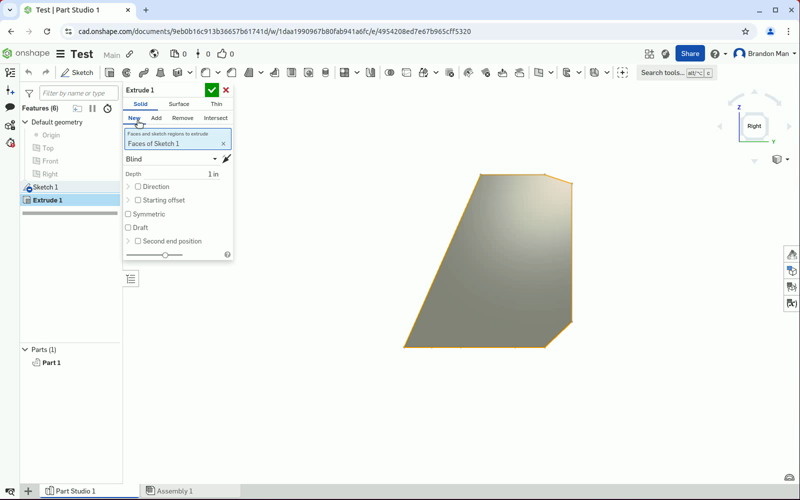
key(tab, 4)
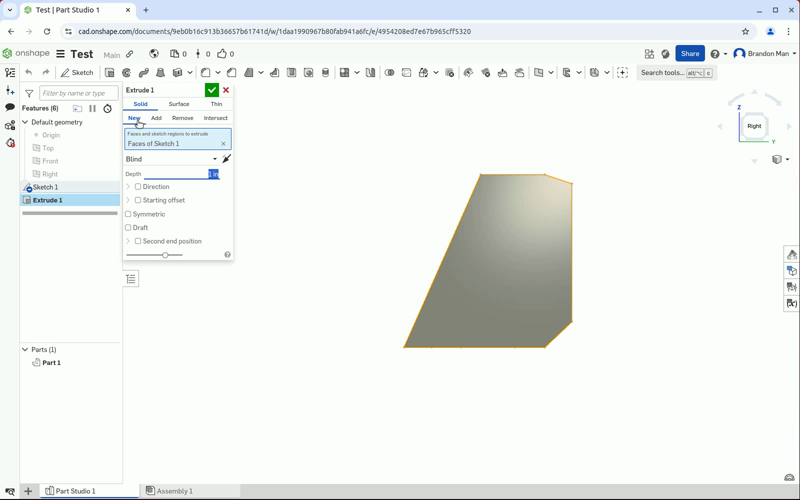
text(1.444)
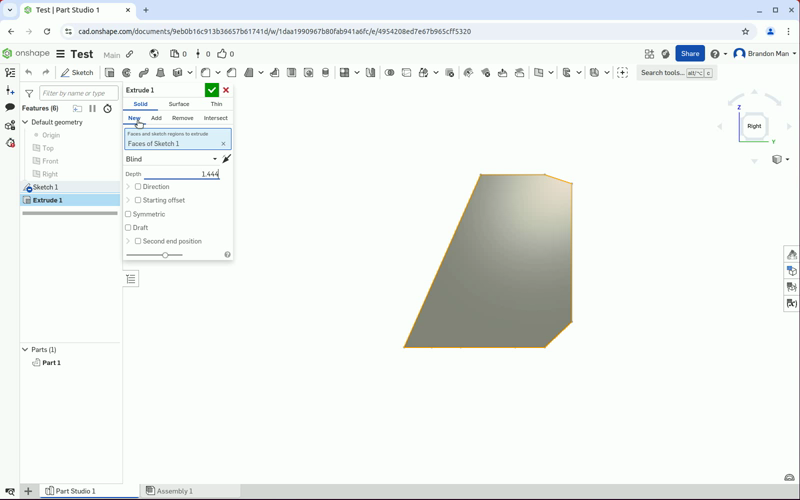
key(tab, 3)
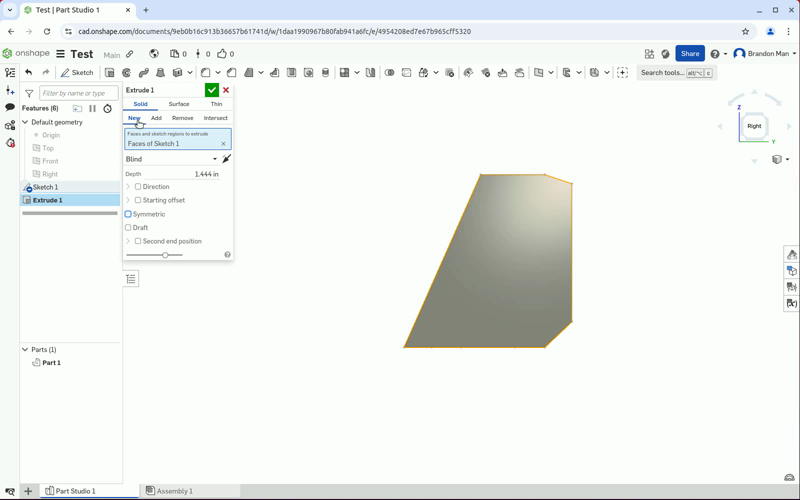
key(space)
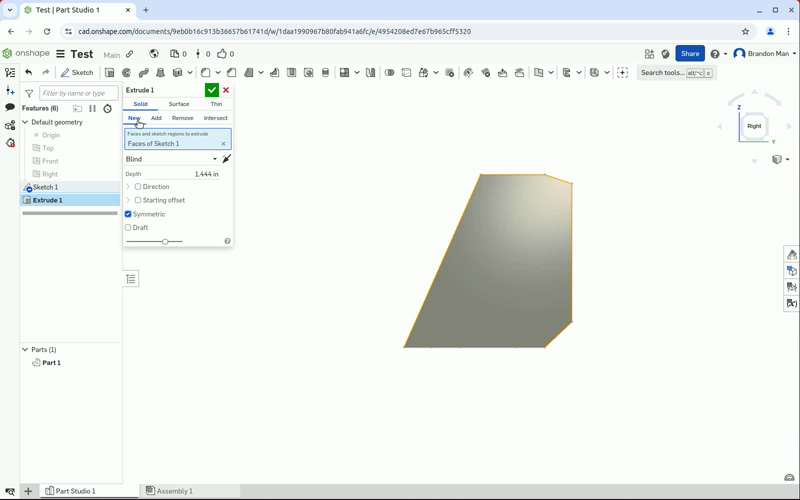
key(enter)
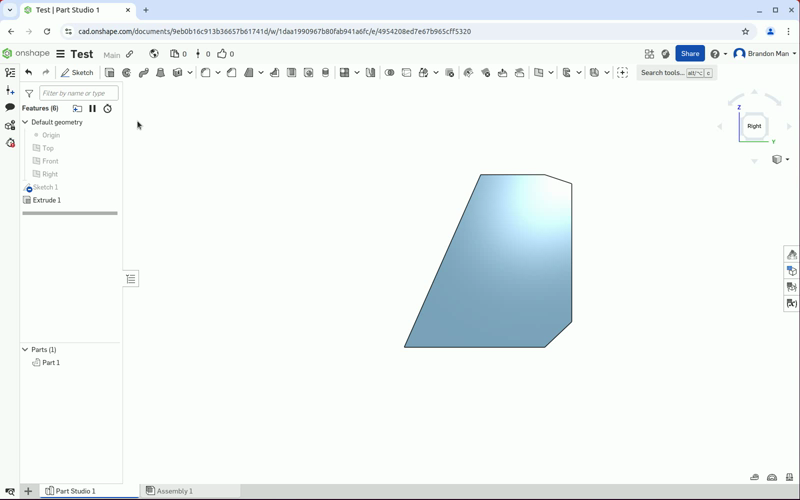
key(shift+h)
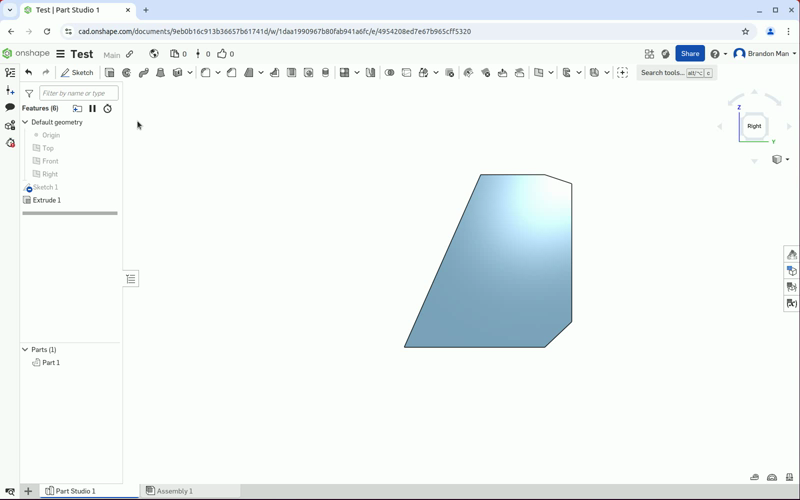
key(shift+h)
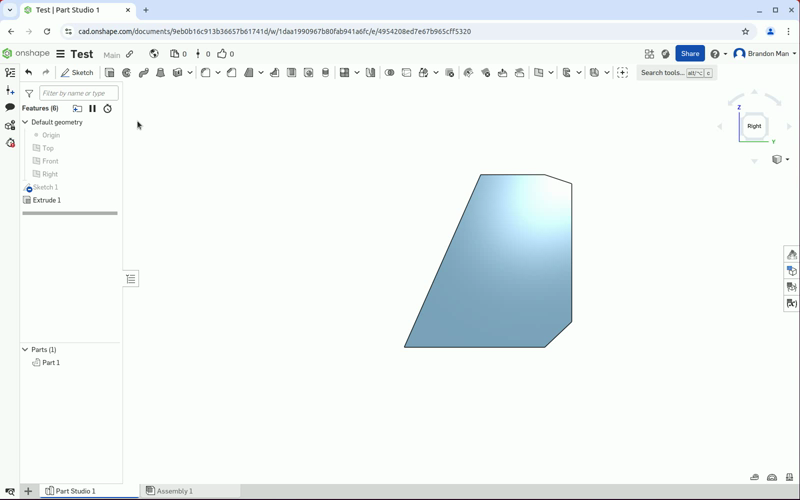
mouse_move(73, 189)
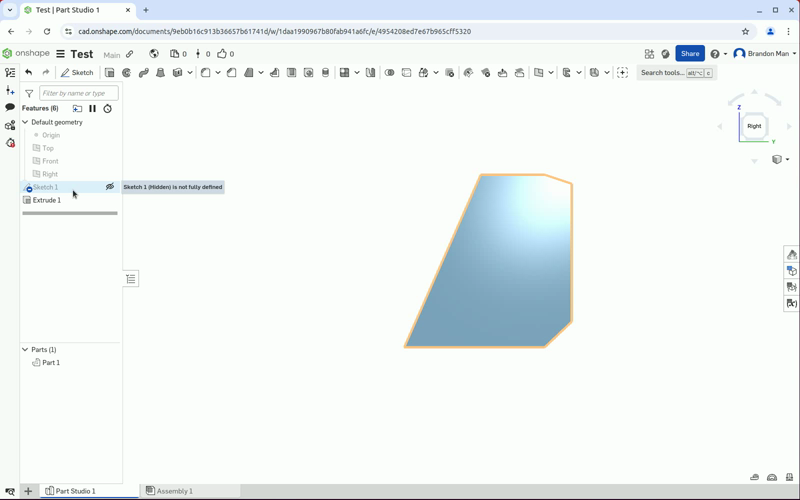
click(73, 189)
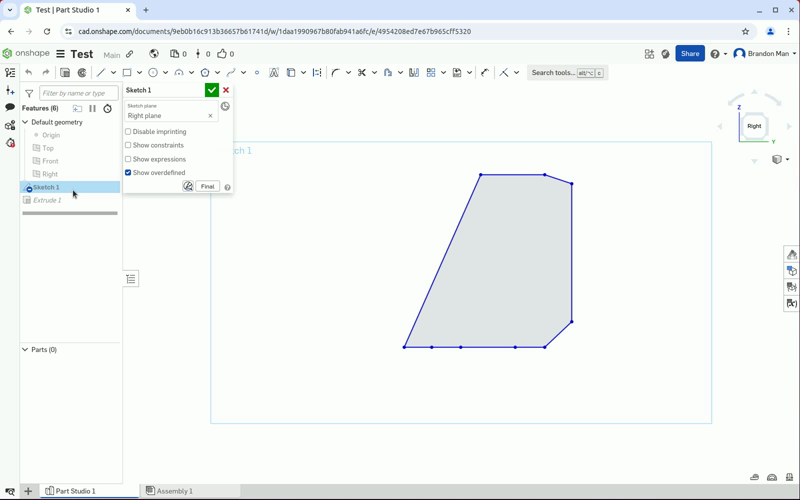
mouse_move(229, 92)
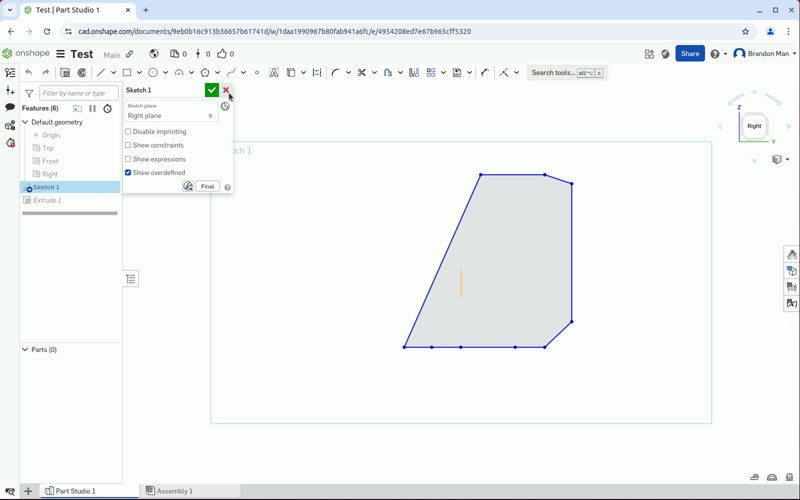
click(229, 92)
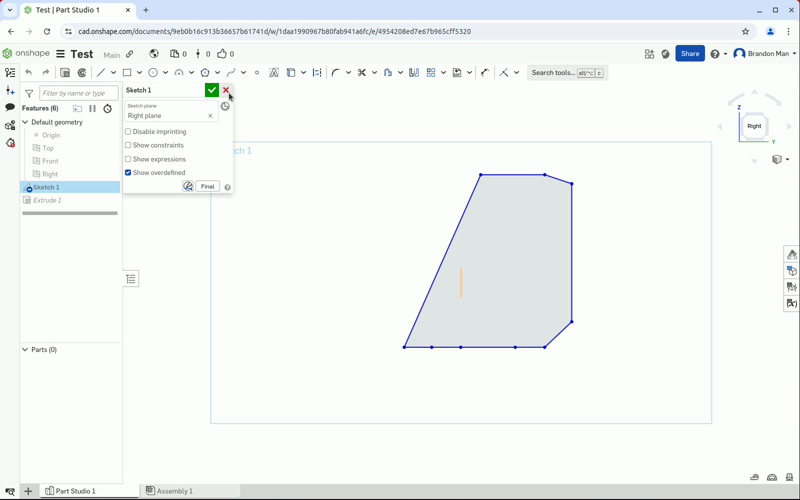
key(shift+s)
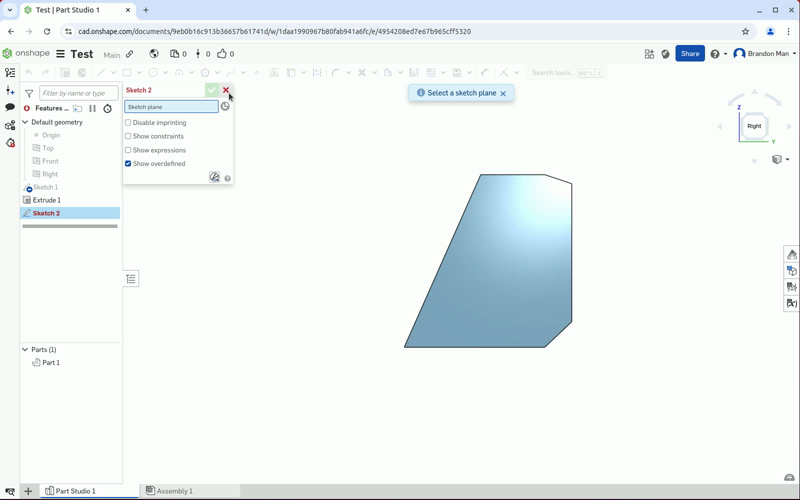
mouse_move(73, 176)
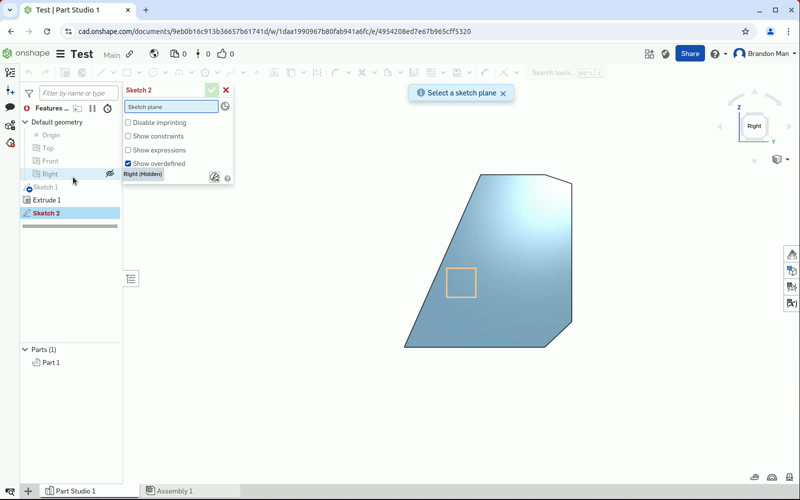
click(73, 176)
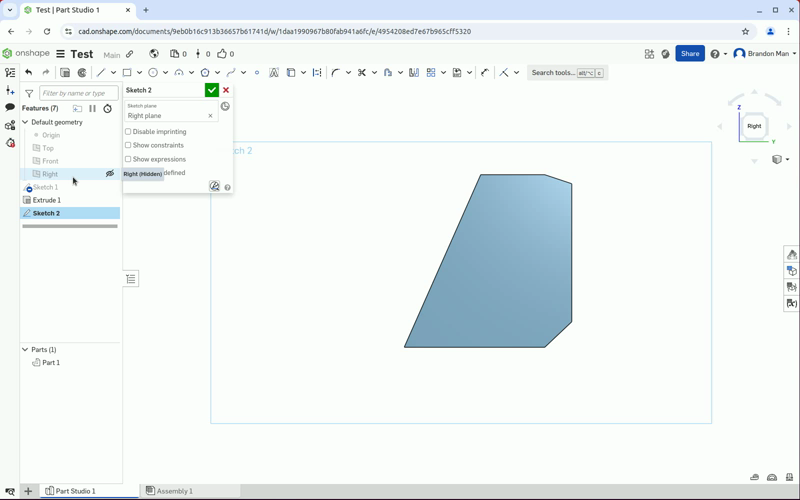
mouse_move(73, 352)
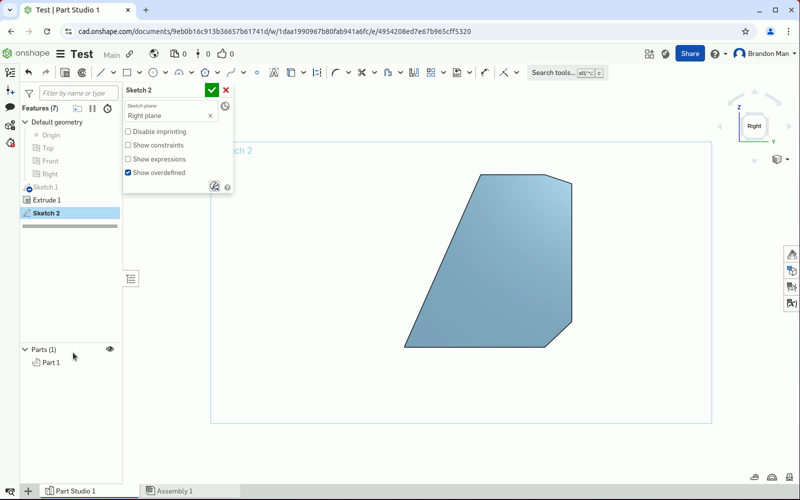
key(y)
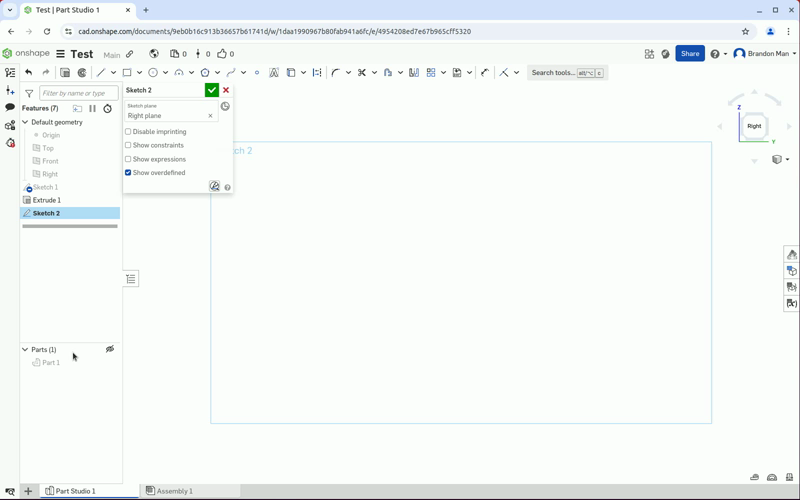
key(l)
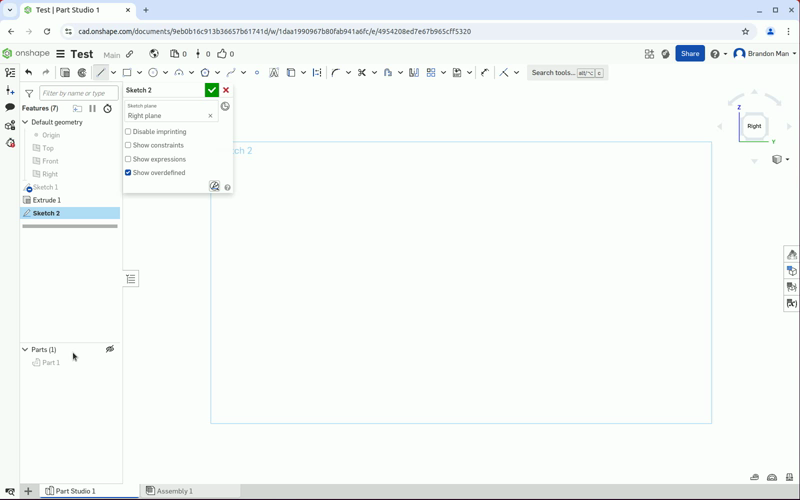
key_down(shift)
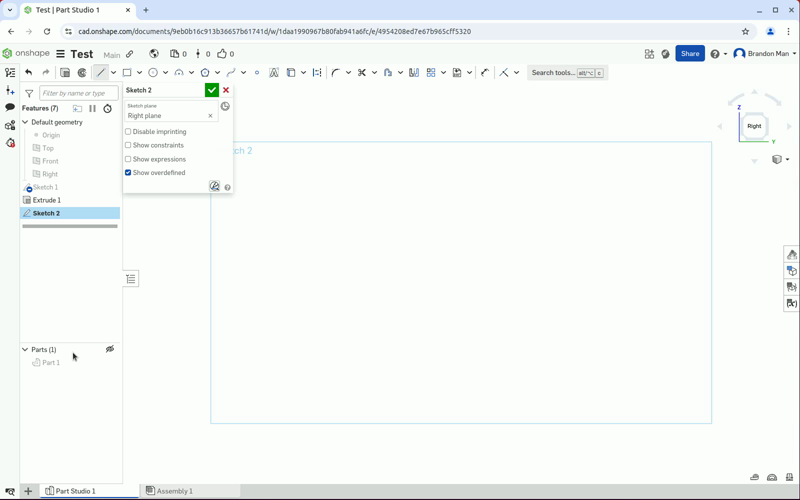
mouse_move(432, 354)
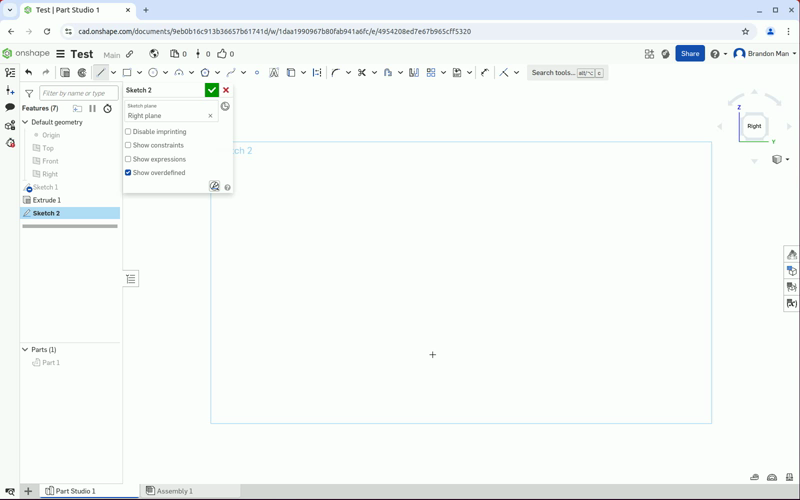
click(432, 354)
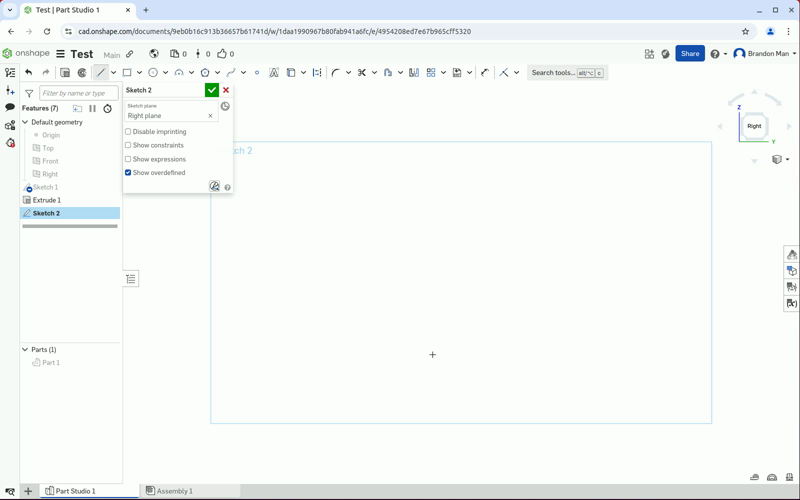
key_up(shift)
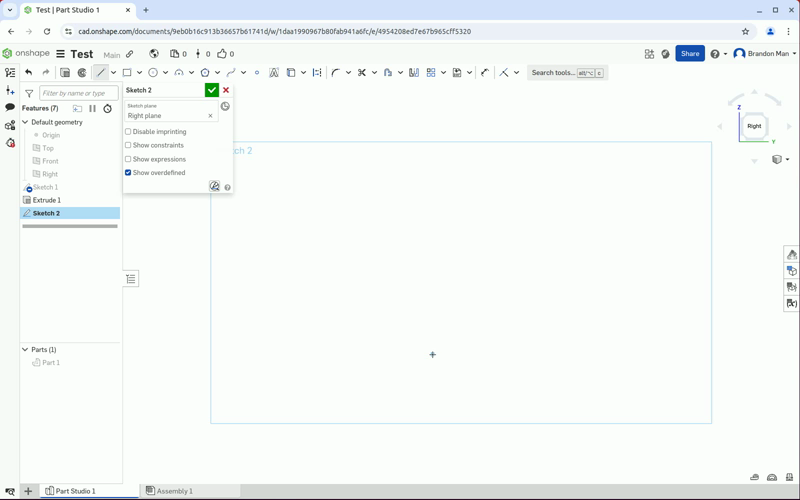
key_down(shift)
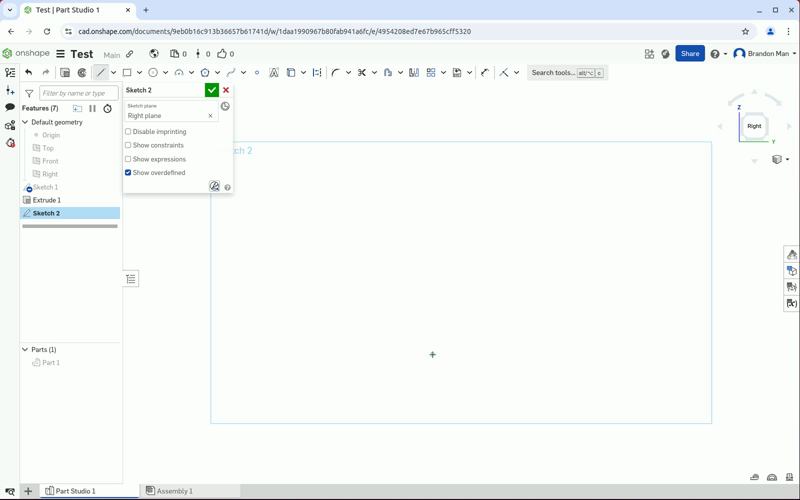
mouse_move(517, 354)
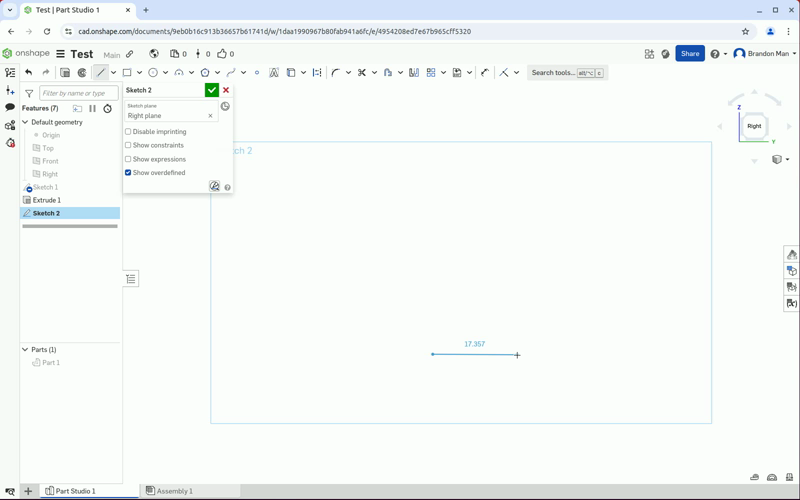
click(517, 354)
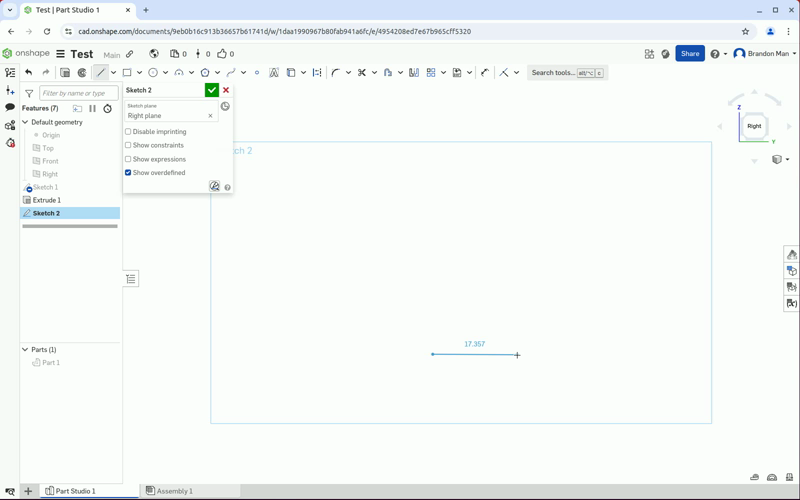
key_up(shift)
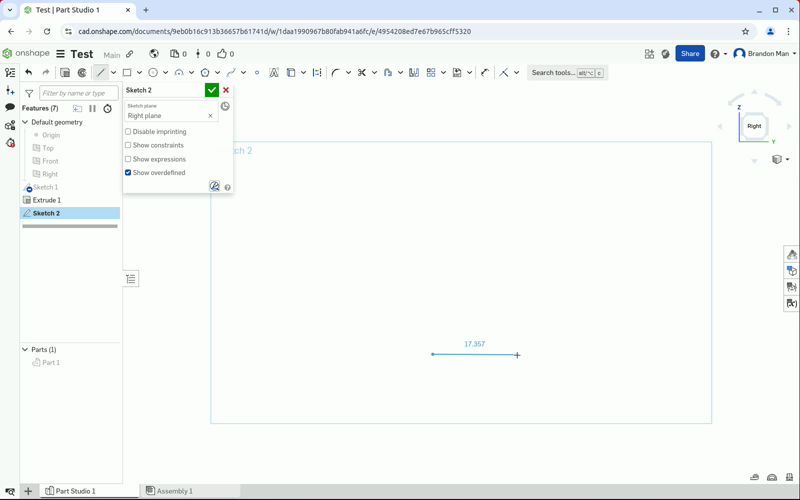
key_down(shift)
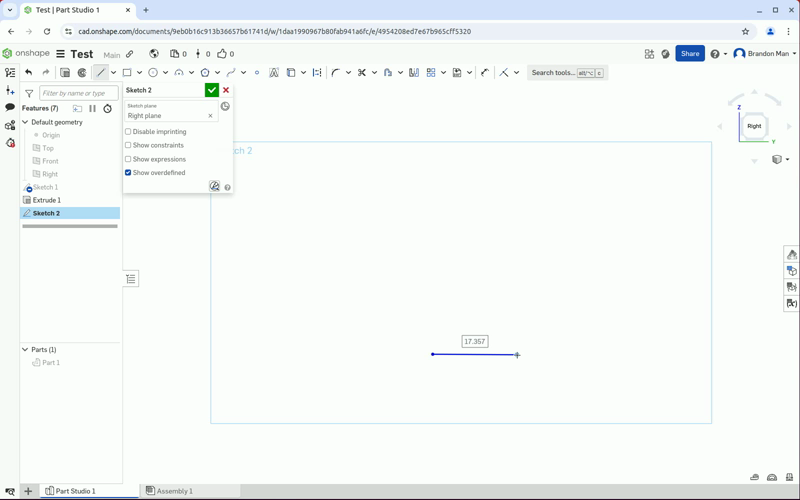
mouse_move(547, 354)
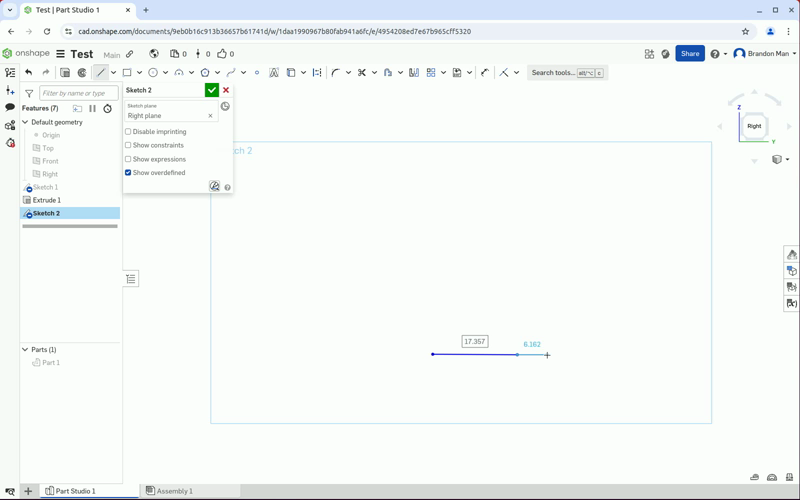
mouse_move(517, 347)
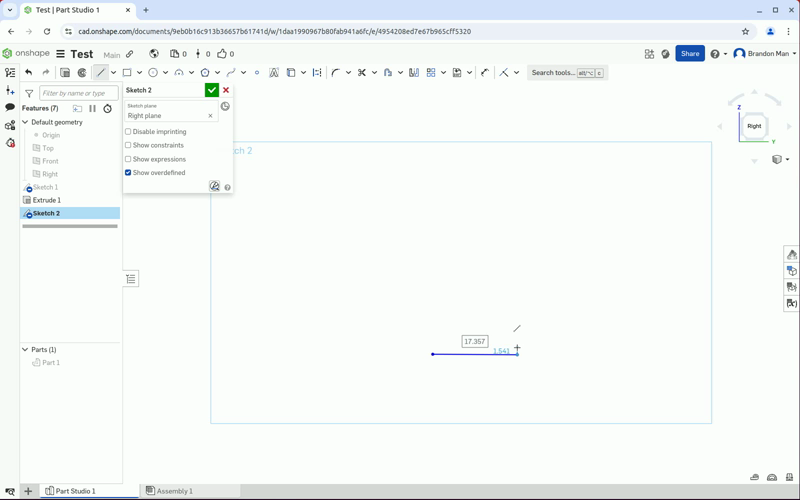
scroll(6)
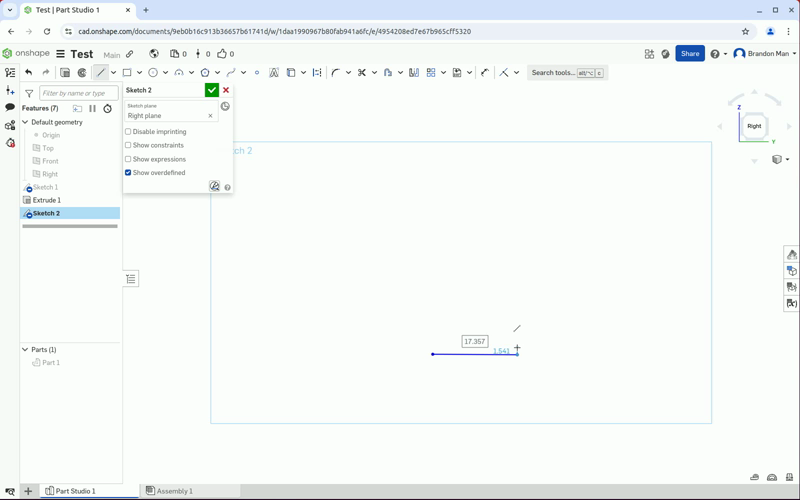
scroll(6)
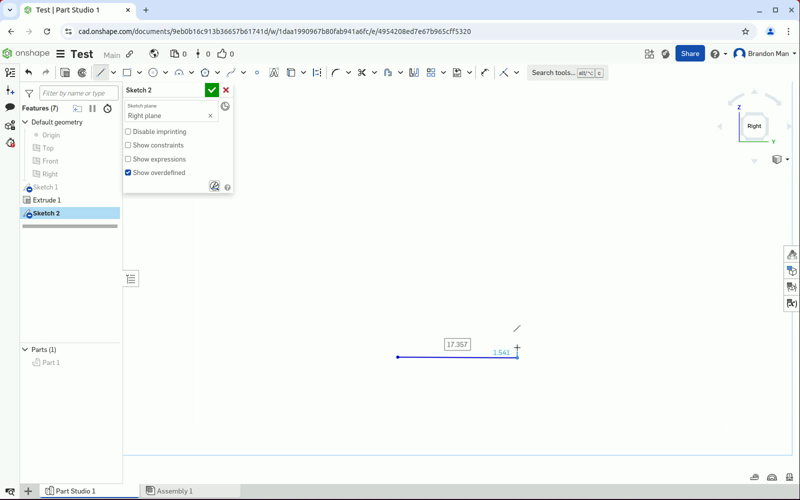
scroll(6)
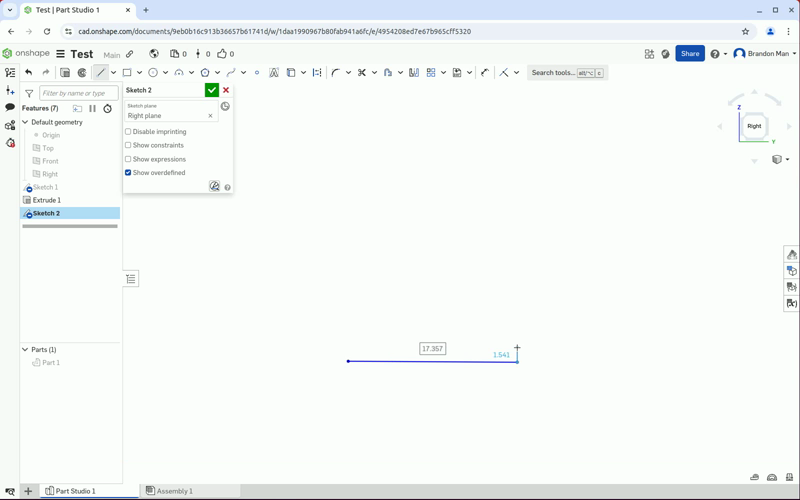
scroll(6)
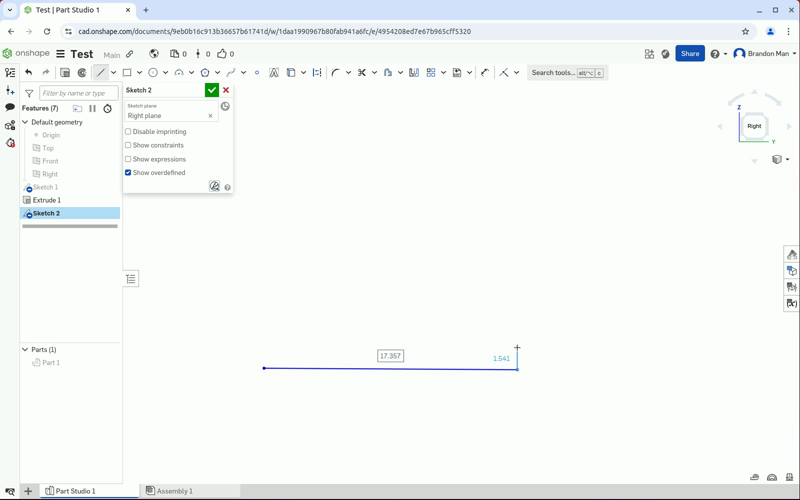
scroll(6)
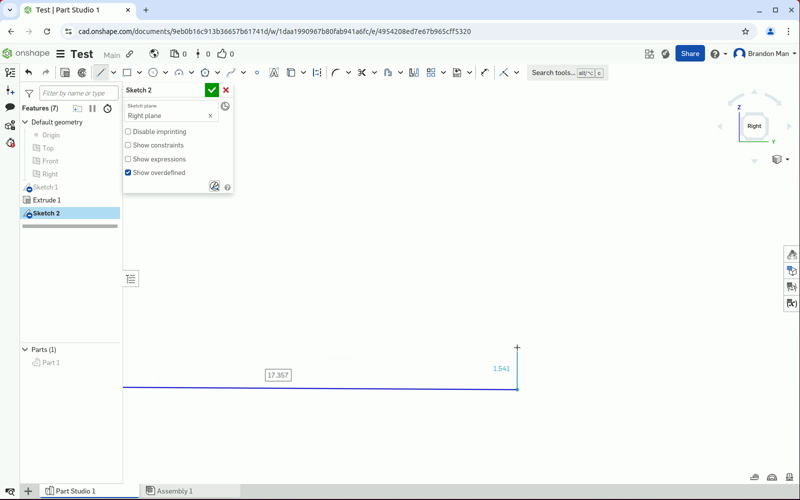
scroll(6)
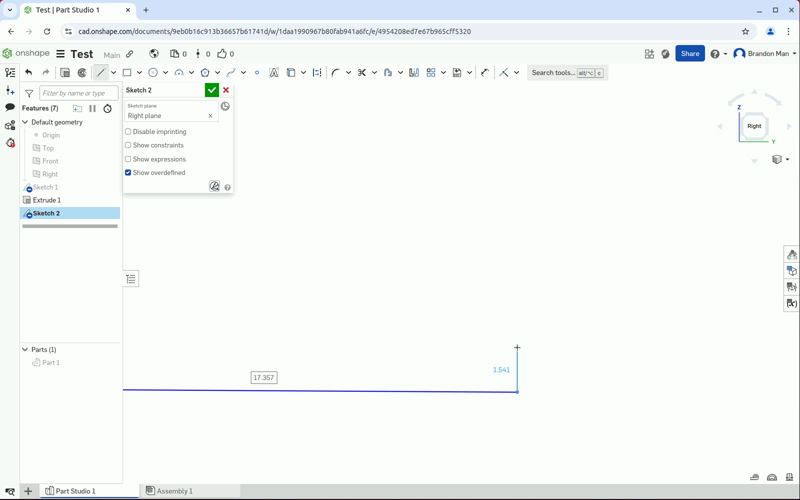
scroll(6)
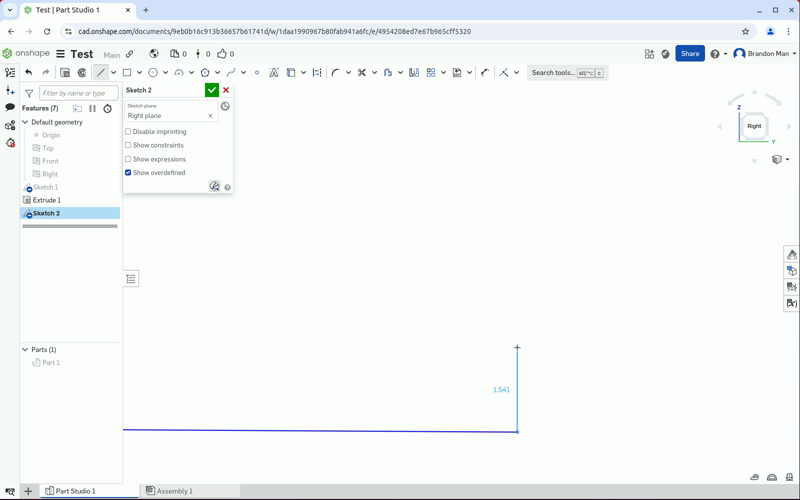
click(517, 347)
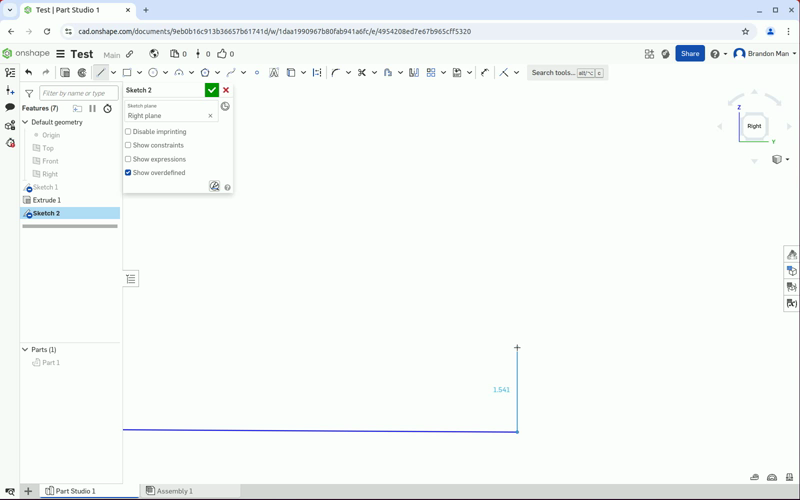
scroll(-6)
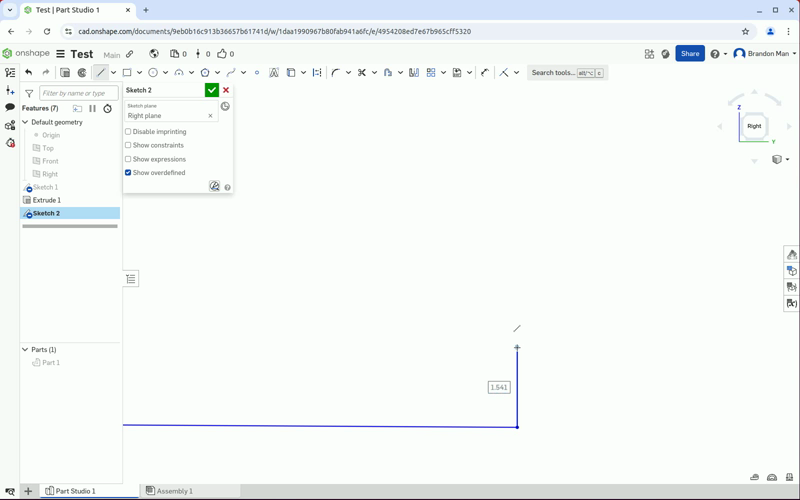
scroll(-6)
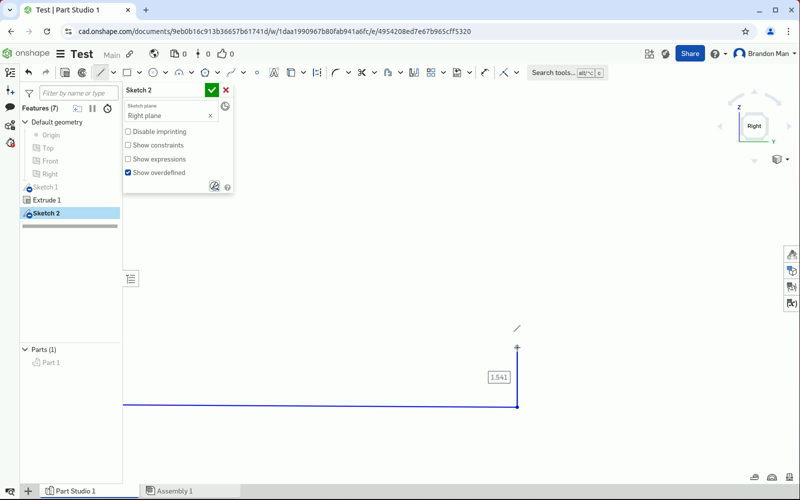
scroll(-6)
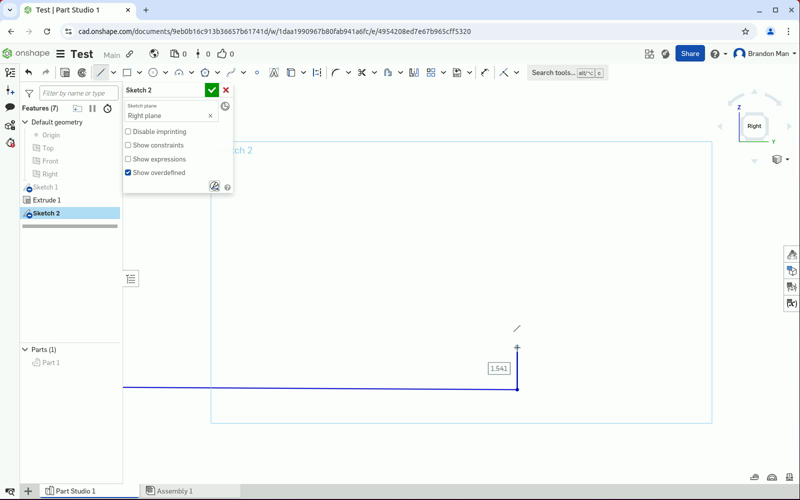
scroll(-6)
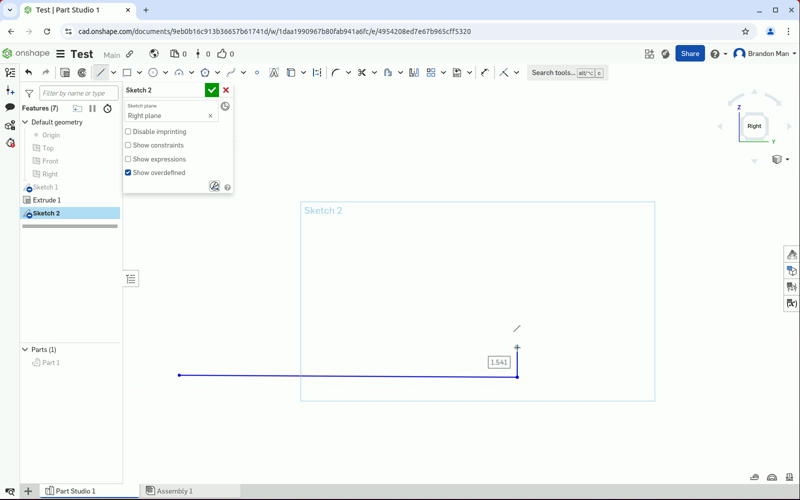
scroll(-6)
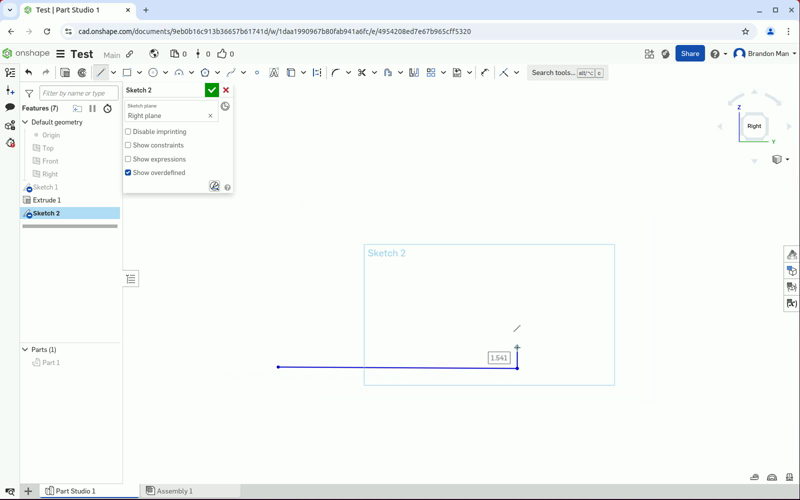
scroll(-6)
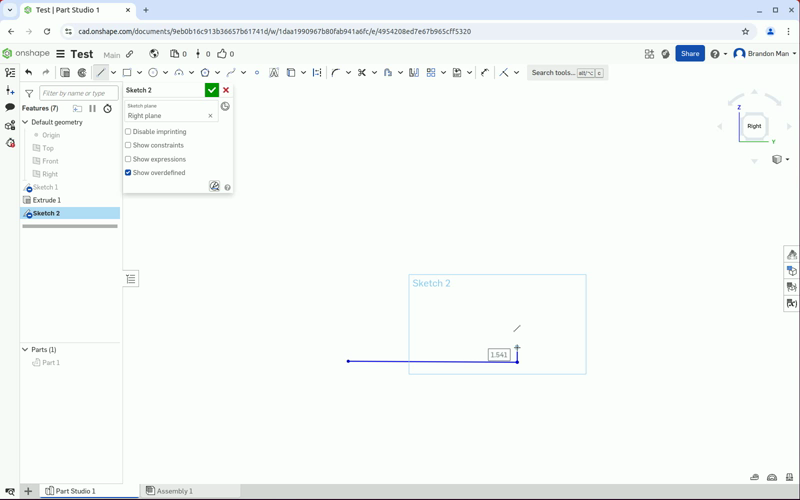
scroll(-6)
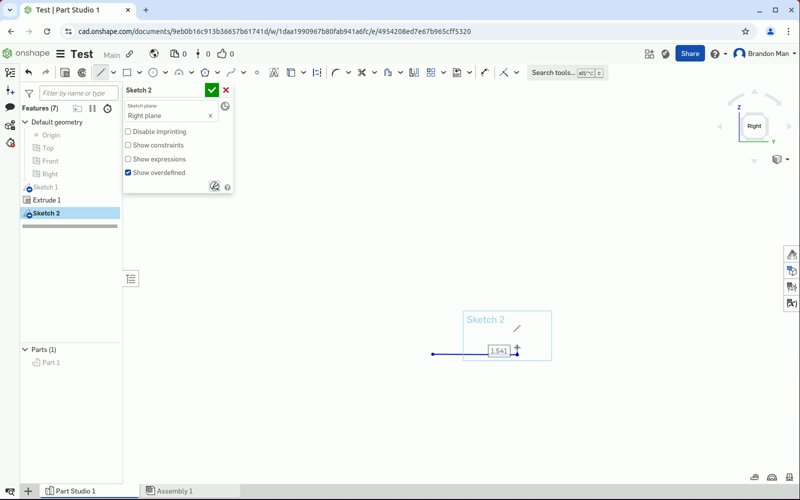
key_up(shift)
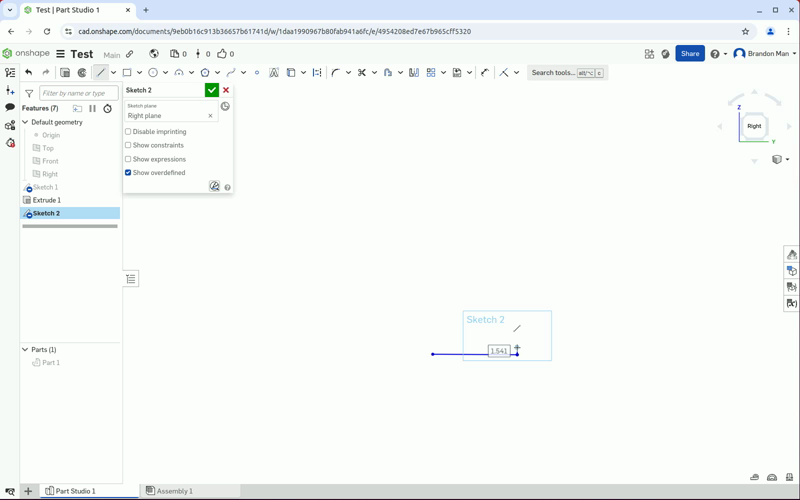
key_down(shift)
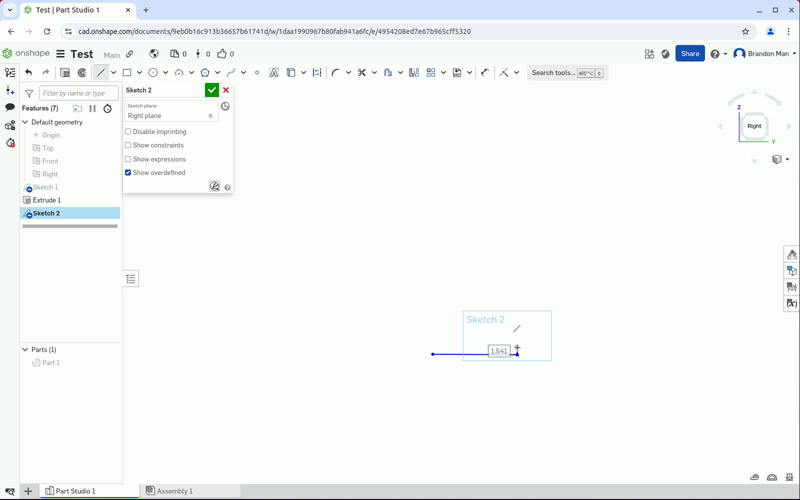
mouse_move(547, 347)
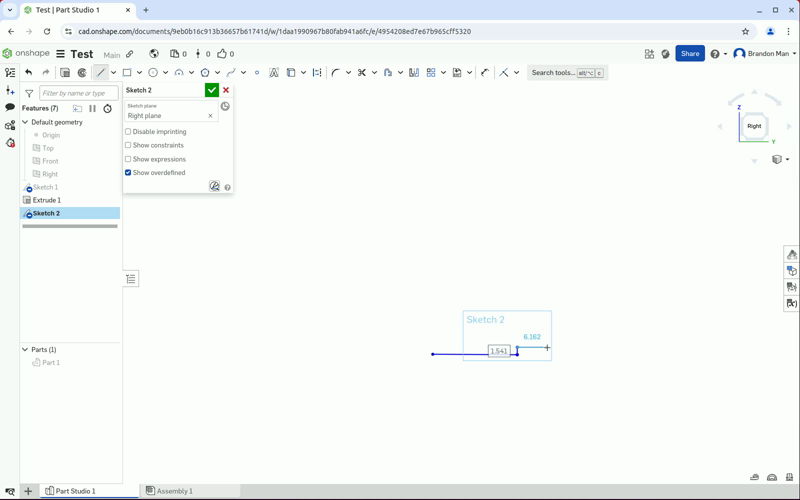
mouse_move(461, 347)
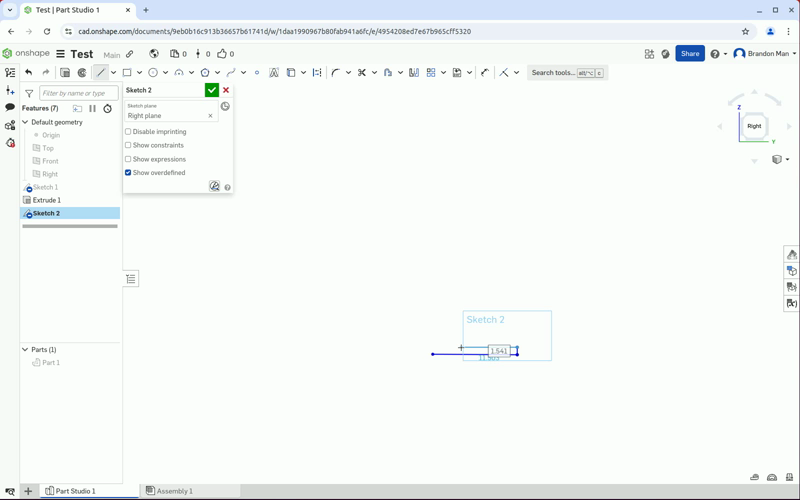
click(461, 347)
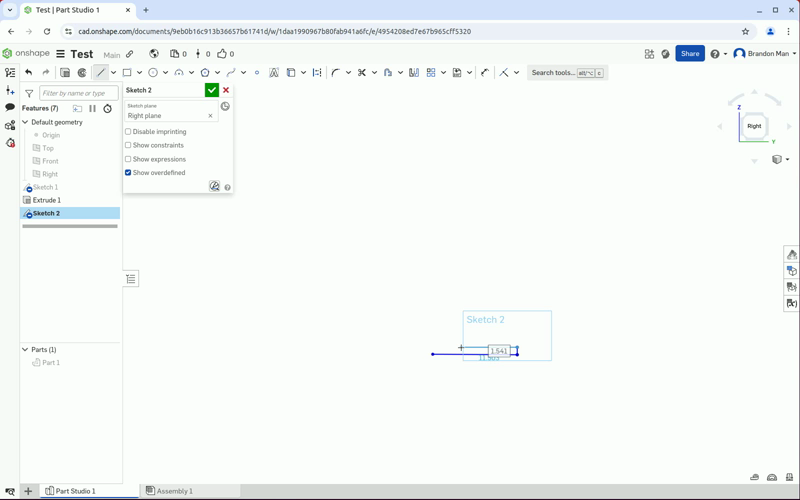
key_up(shift)
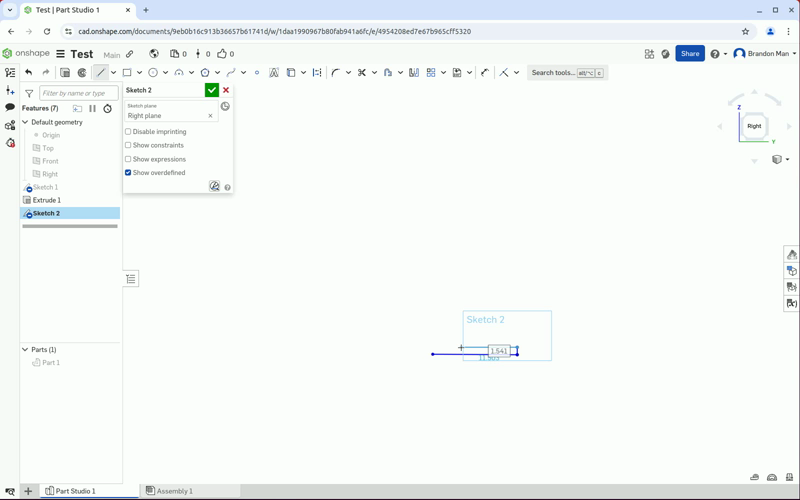
key_down(shift)
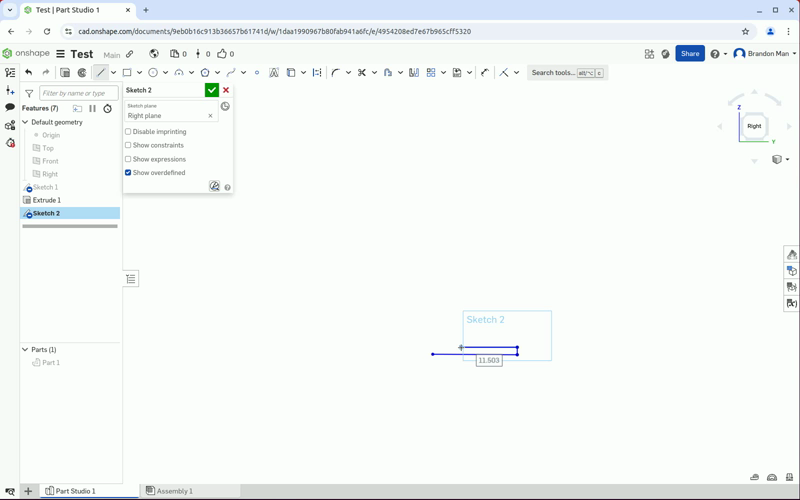
mouse_move(491, 347)
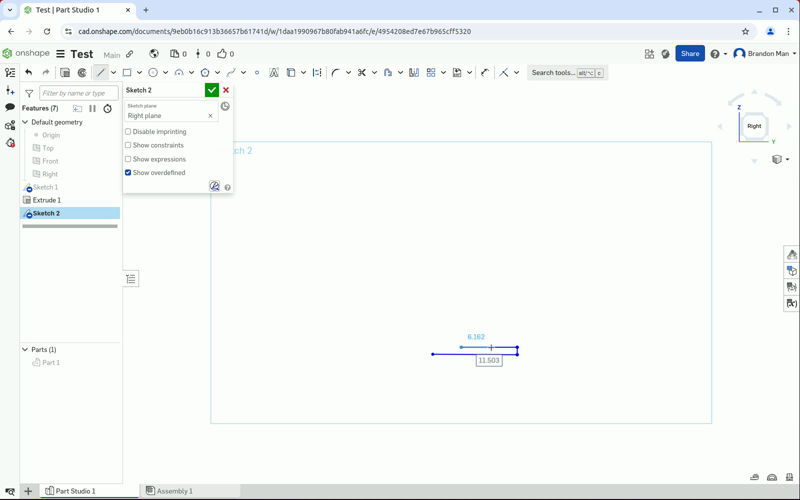
mouse_move(432, 347)
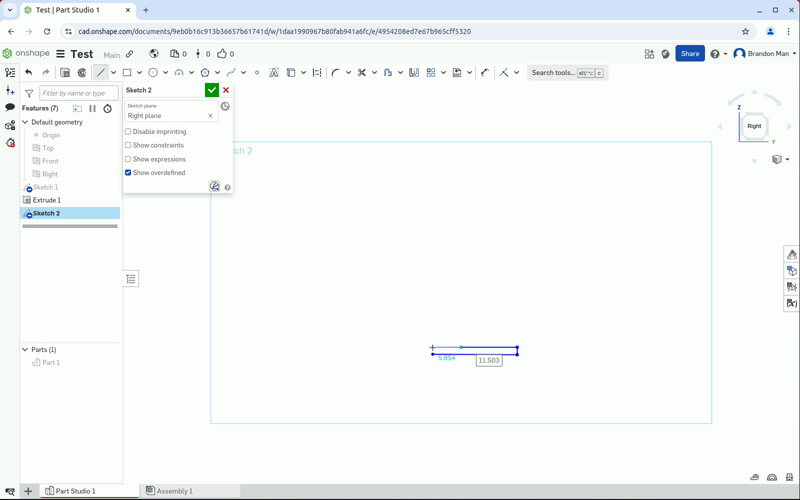
click(432, 347)
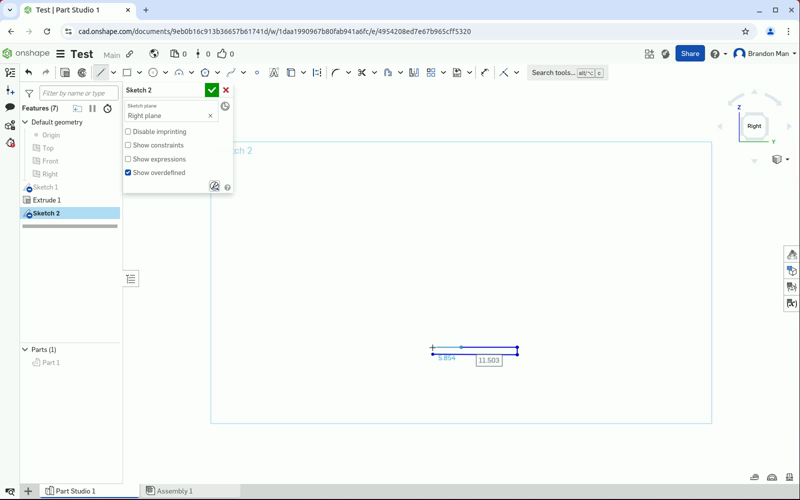
key_up(shift)
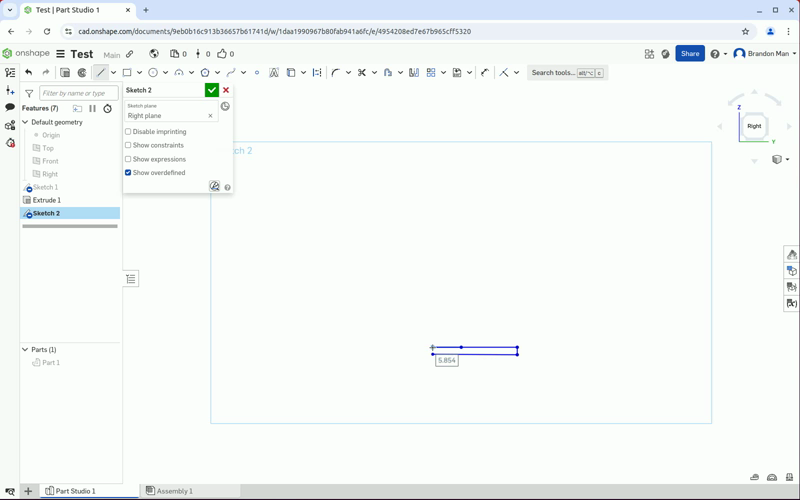
mouse_move(462, 347)
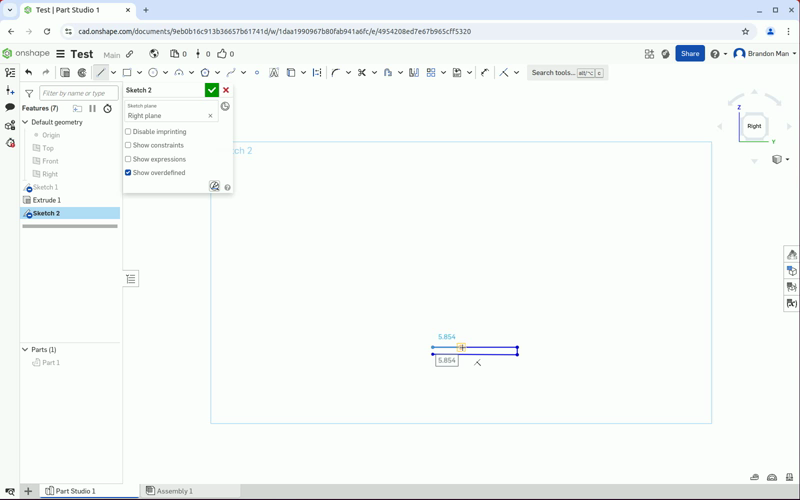
key_down(shift)
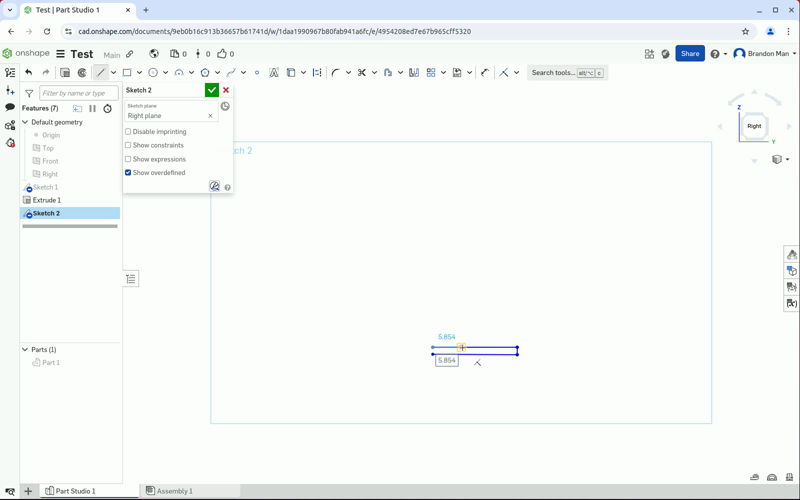
mouse_move(432, 354)
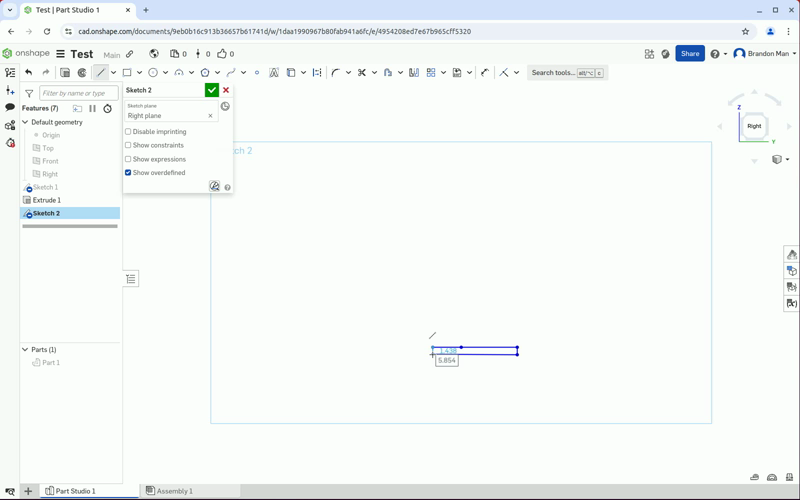
scroll(6)
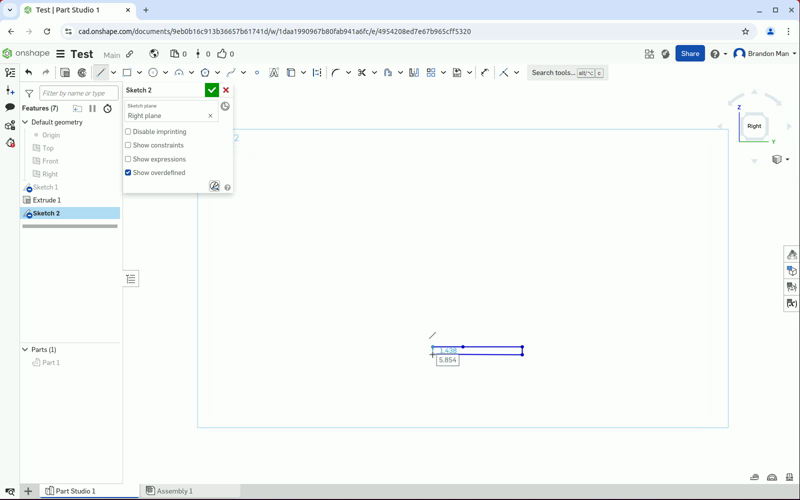
scroll(6)
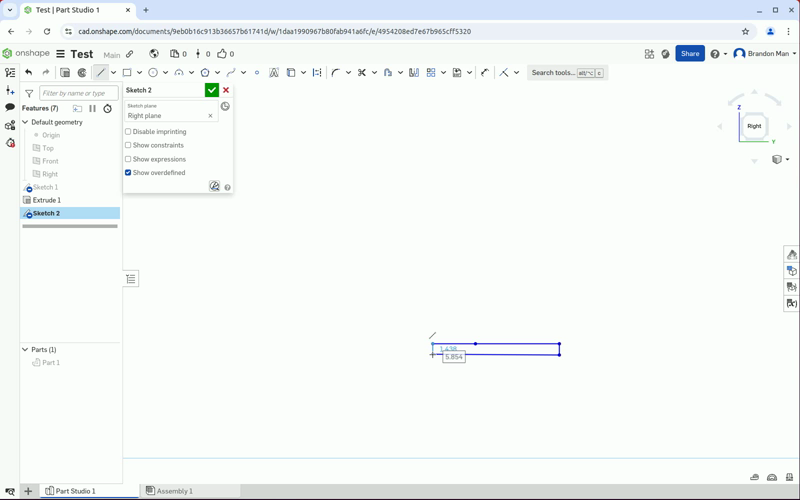
scroll(6)
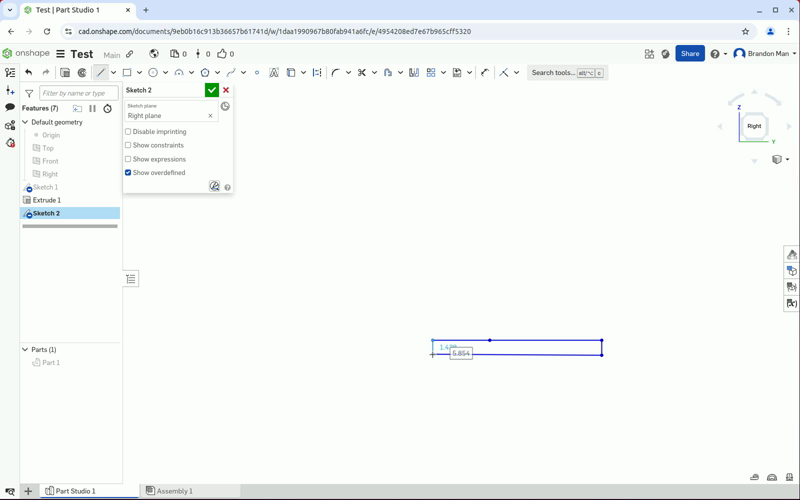
scroll(6)
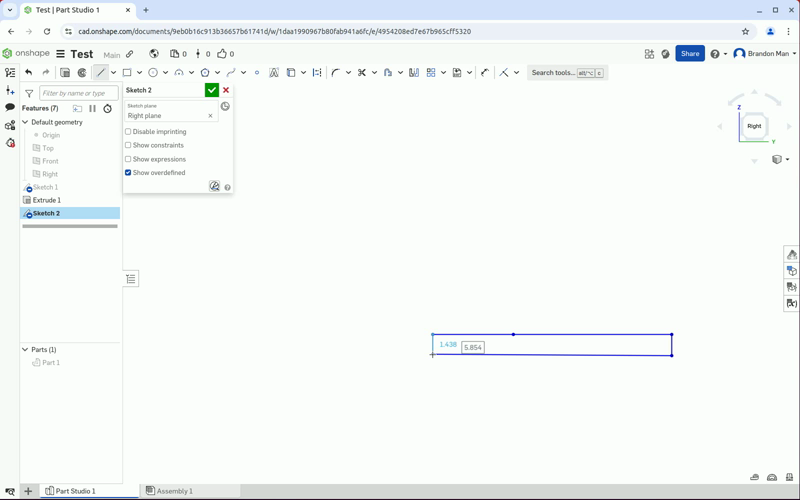
scroll(6)
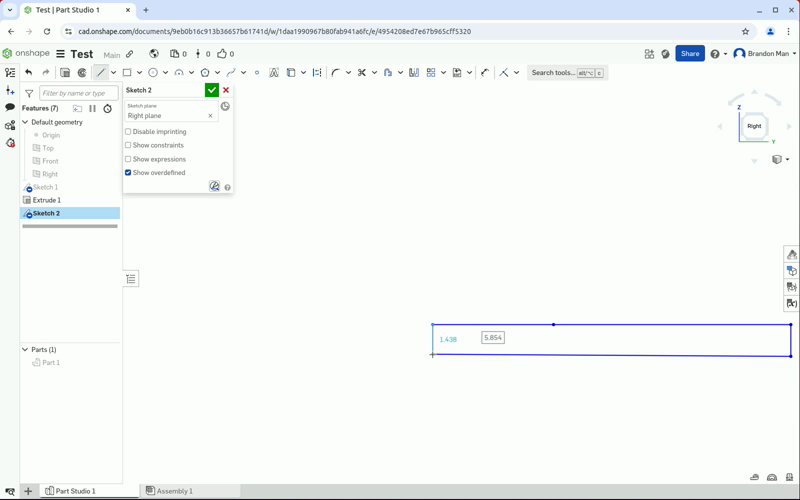
scroll(6)
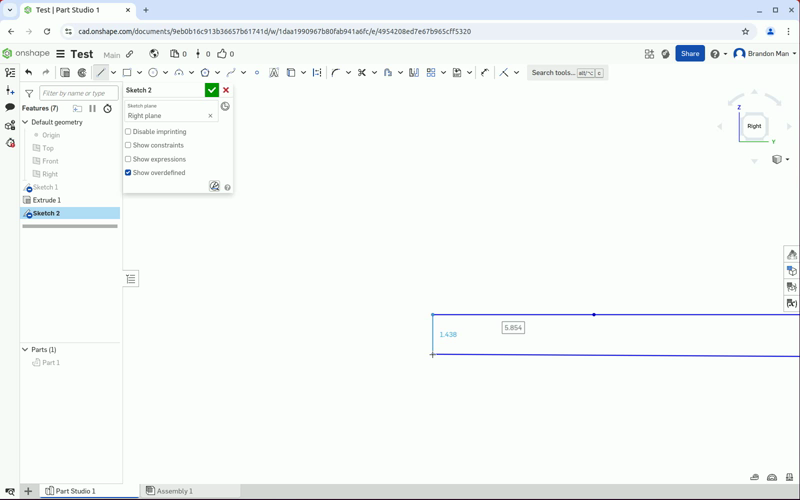
scroll(6)
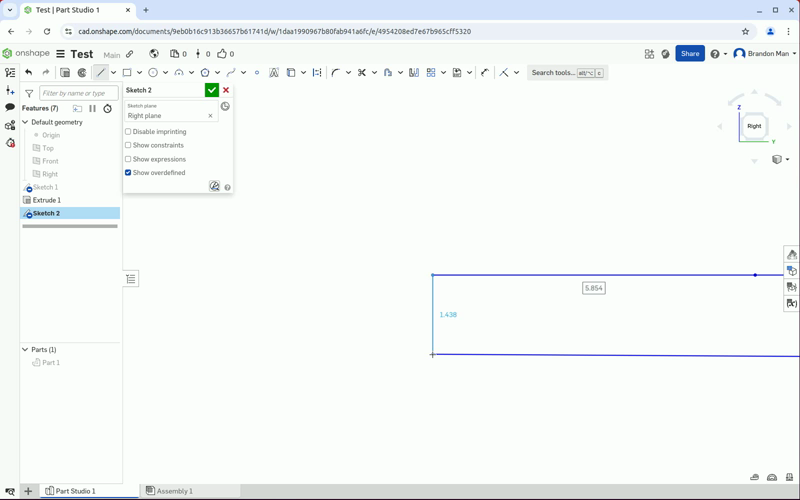
key_up(shift)
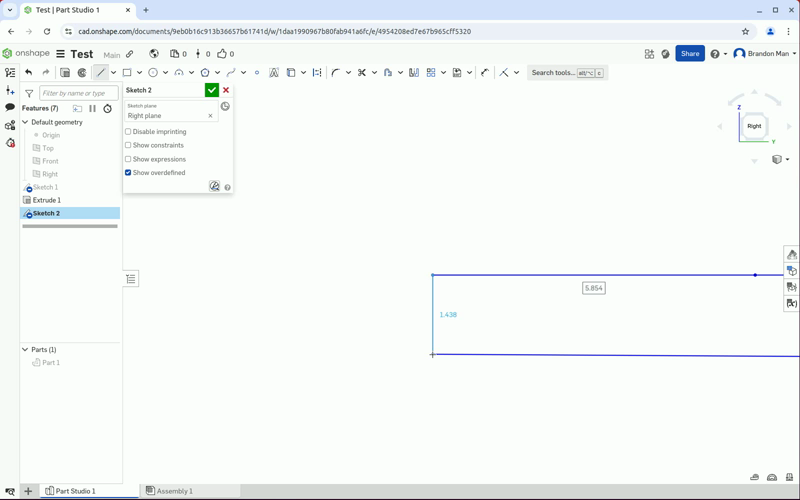
click(432, 354)
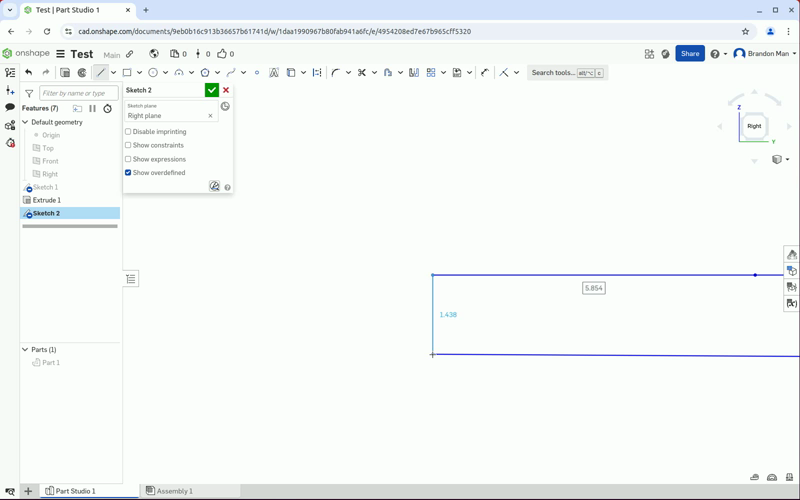
scroll(-6)
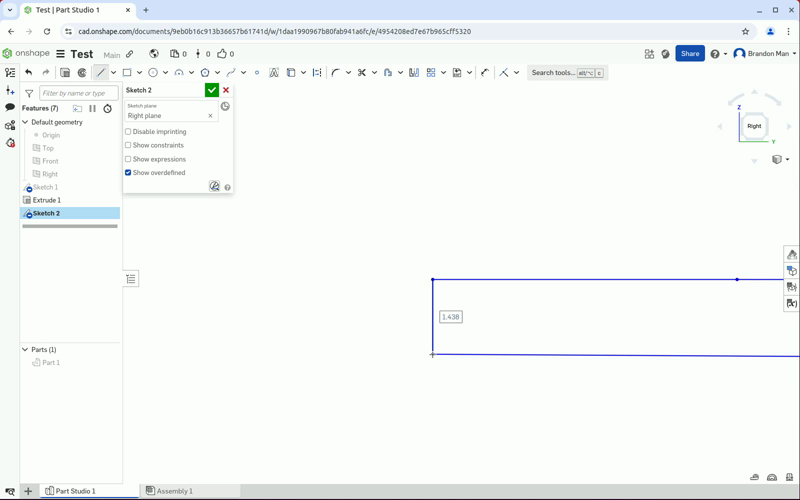
scroll(-6)
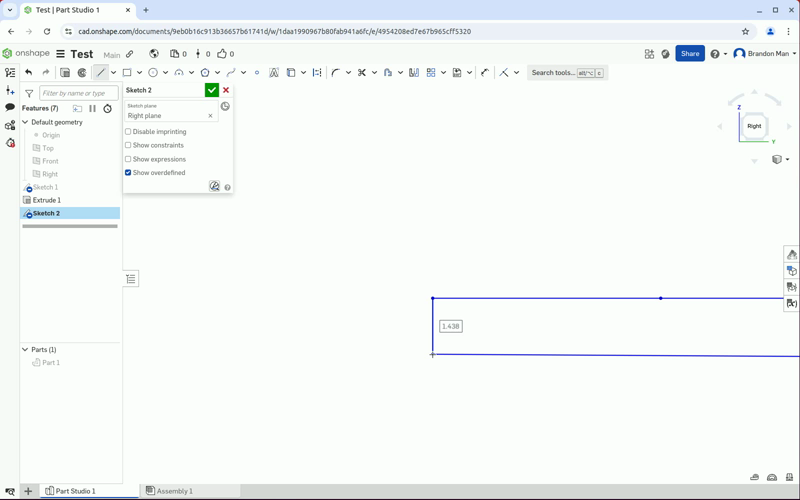
scroll(-6)
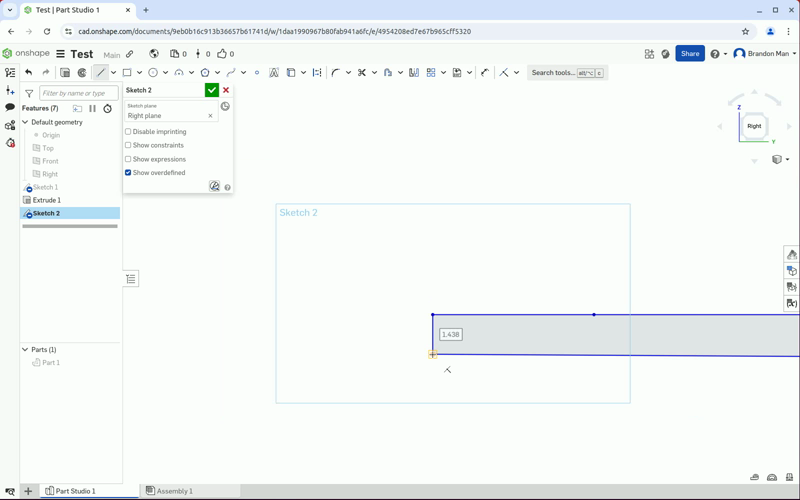
scroll(-6)
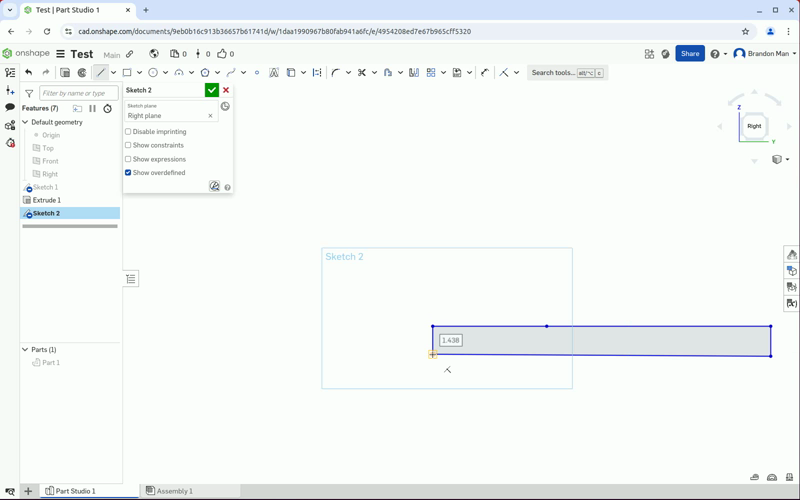
scroll(-6)
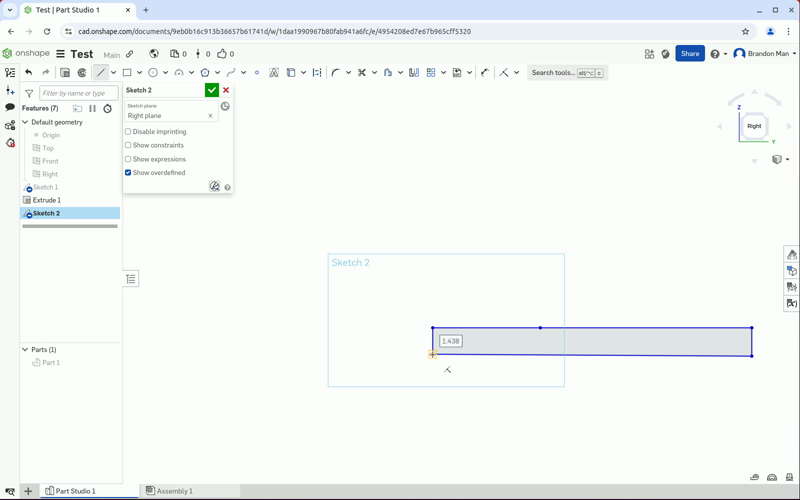
scroll(-6)
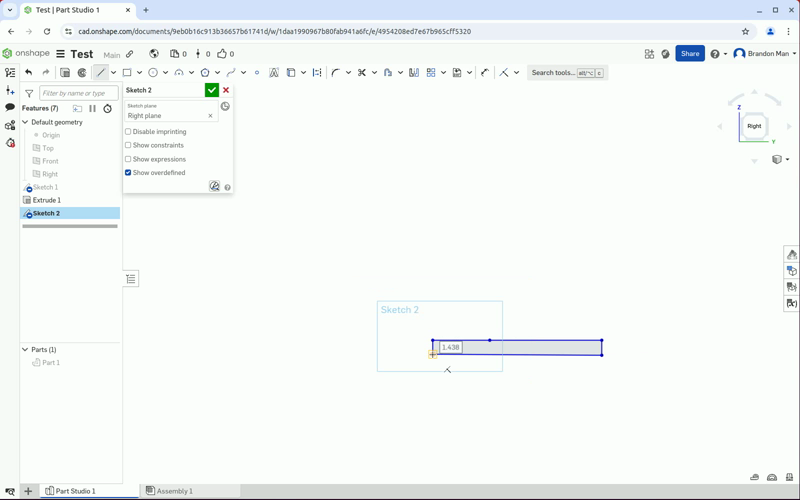
scroll(-6)
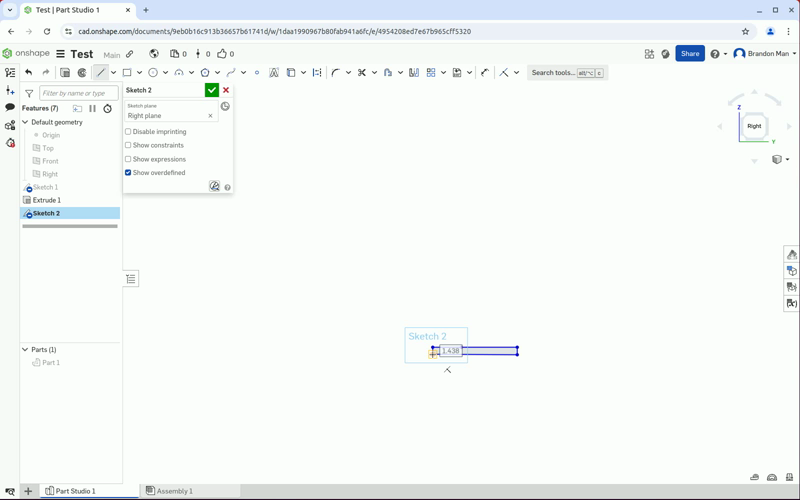
key(esc)
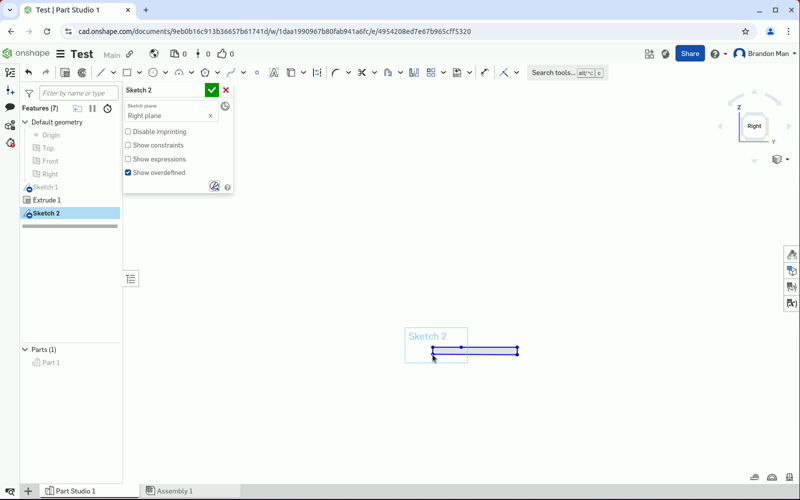
mouse_move(498, 352)
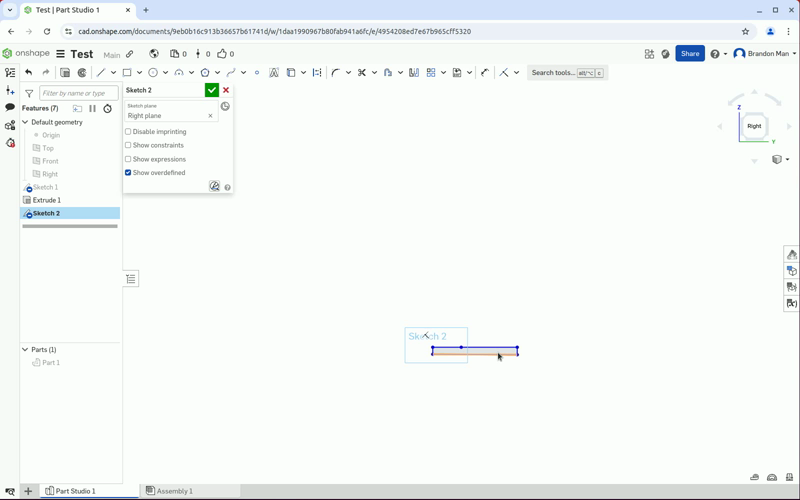
scroll(6)
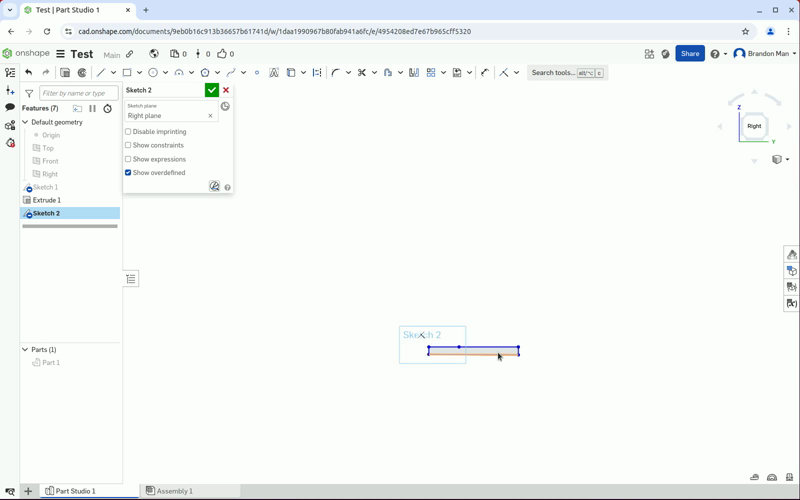
scroll(6)
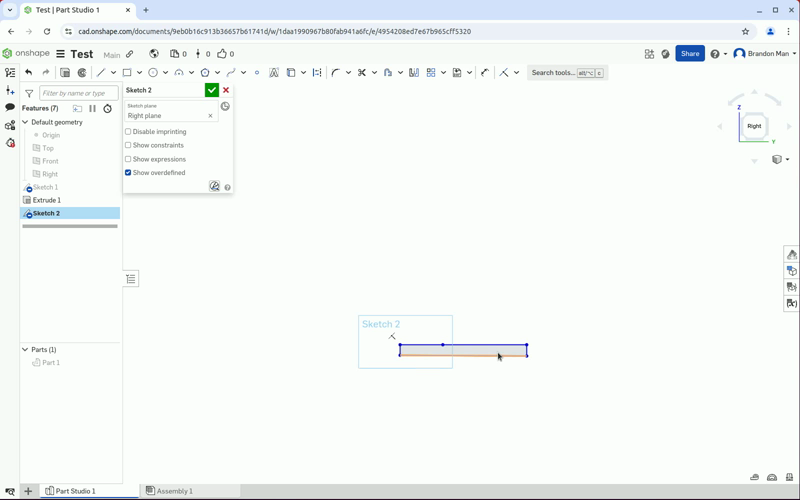
scroll(6)
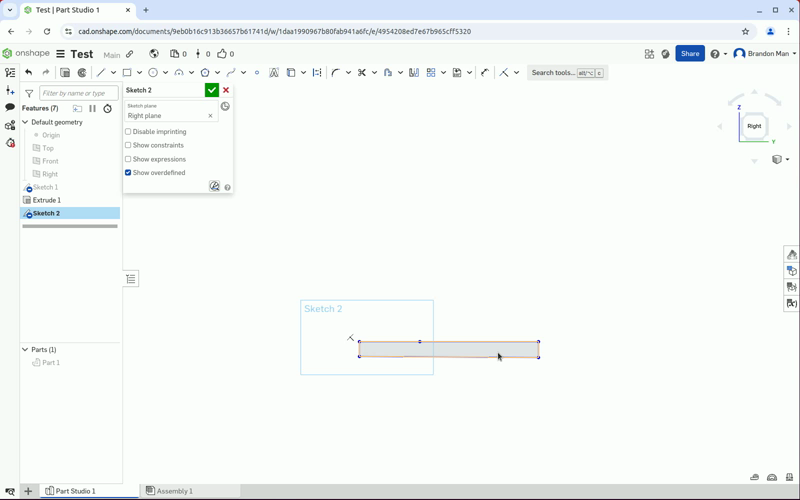
scroll(6)
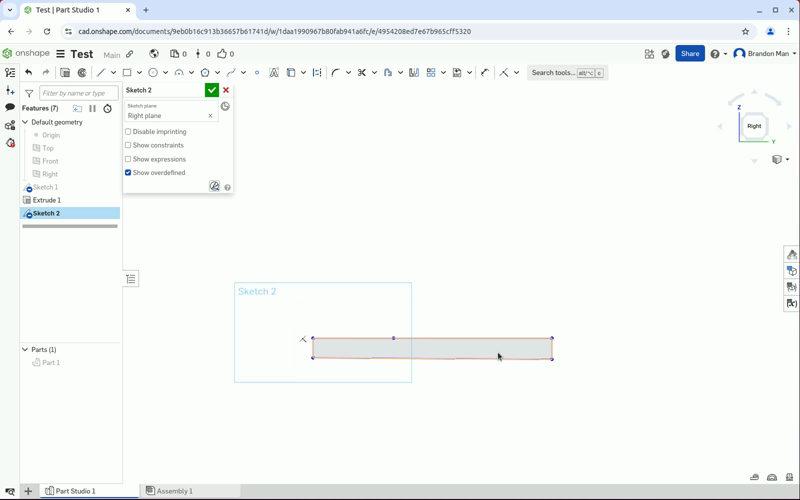
scroll(6)
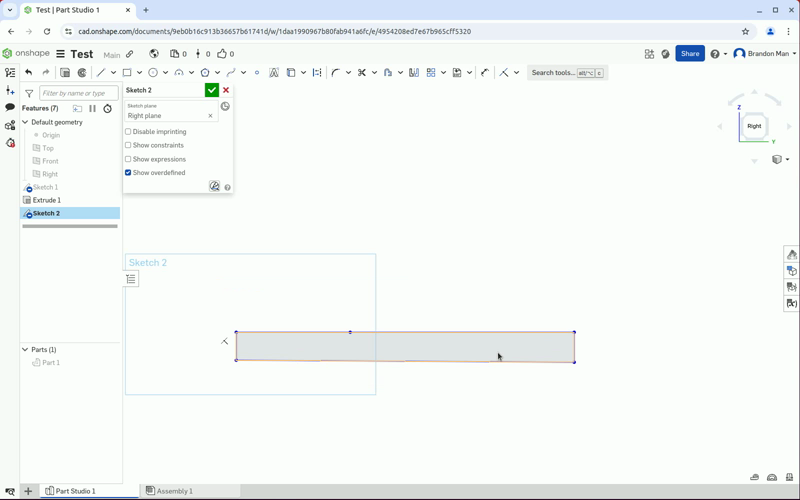
scroll(6)
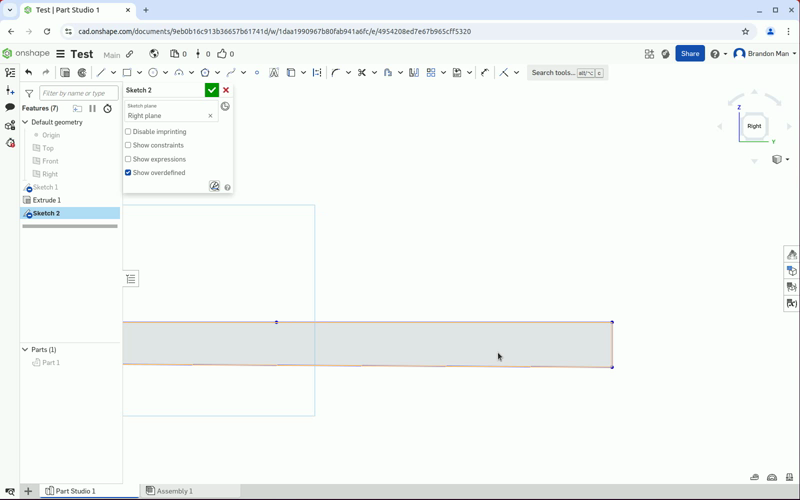
scroll(6)
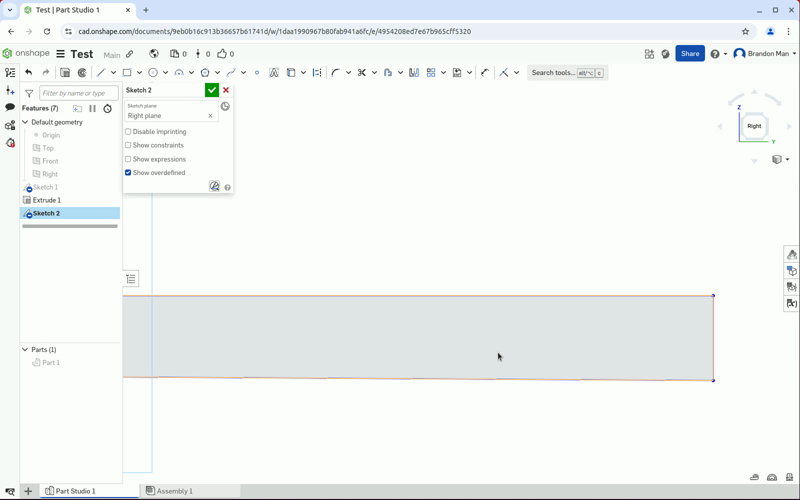
click(498, 352)
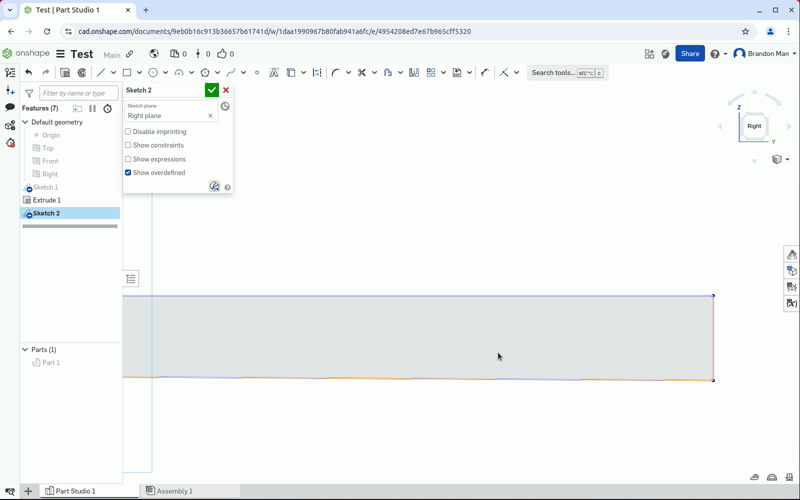
scroll(-6)
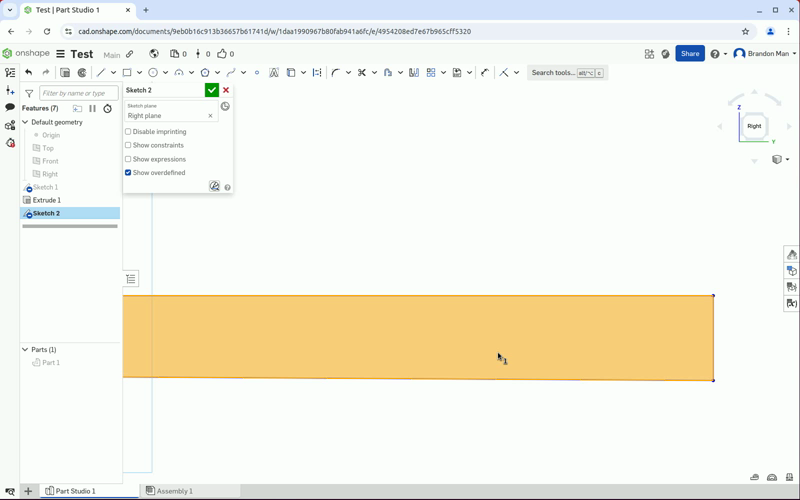
scroll(-6)
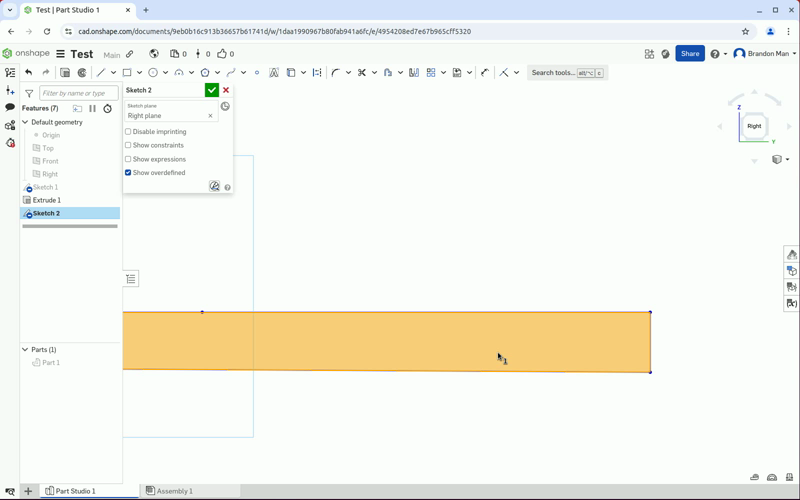
scroll(-6)
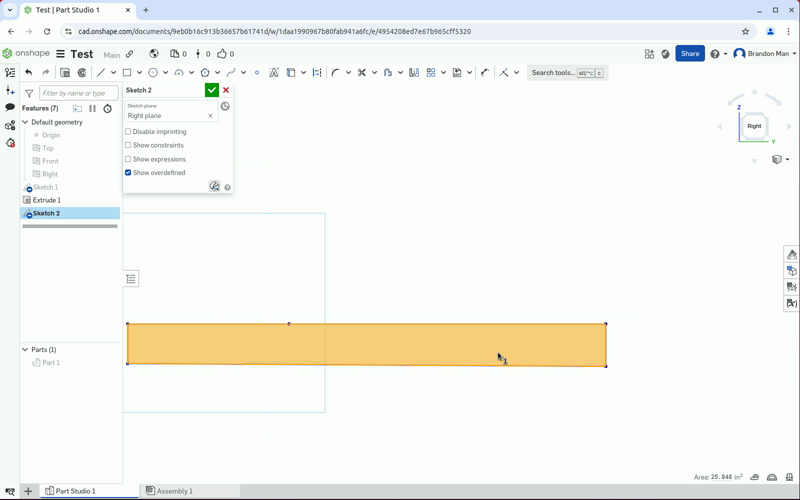
scroll(-6)
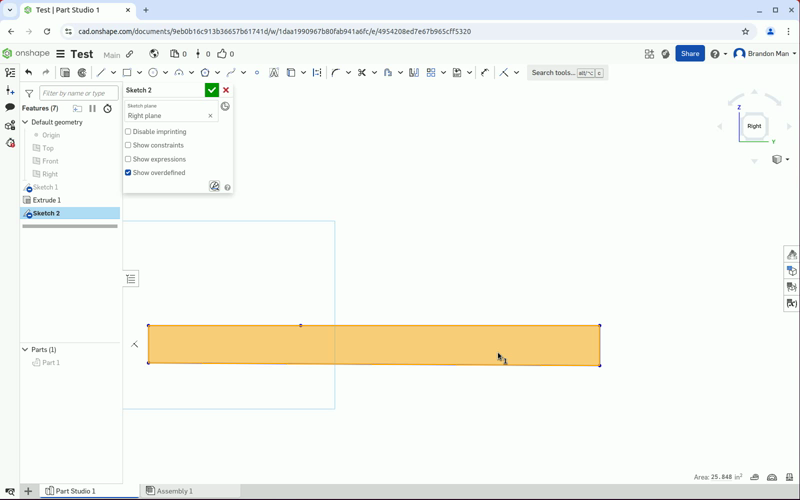
scroll(-6)
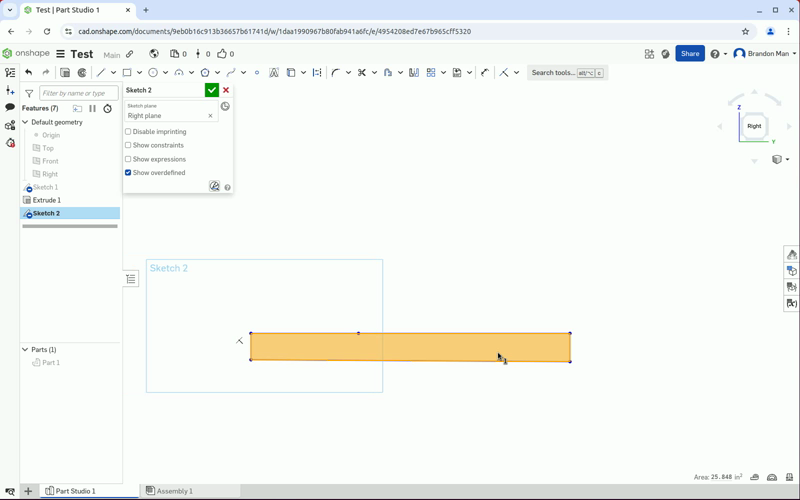
scroll(-6)
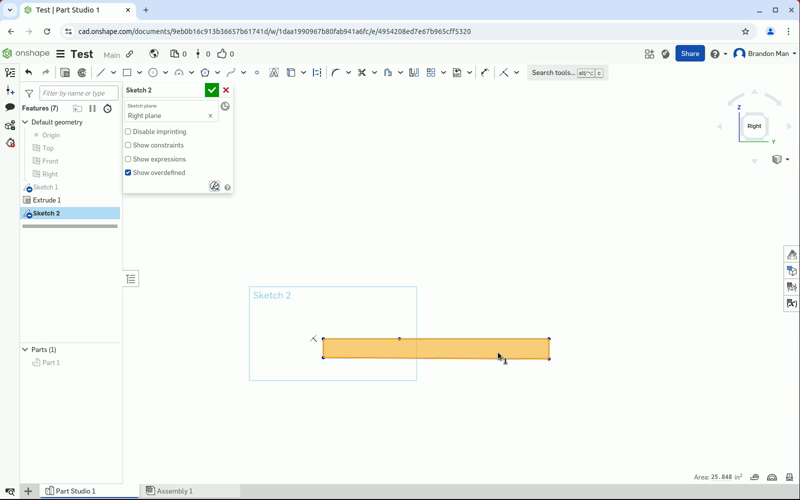
scroll(-6)
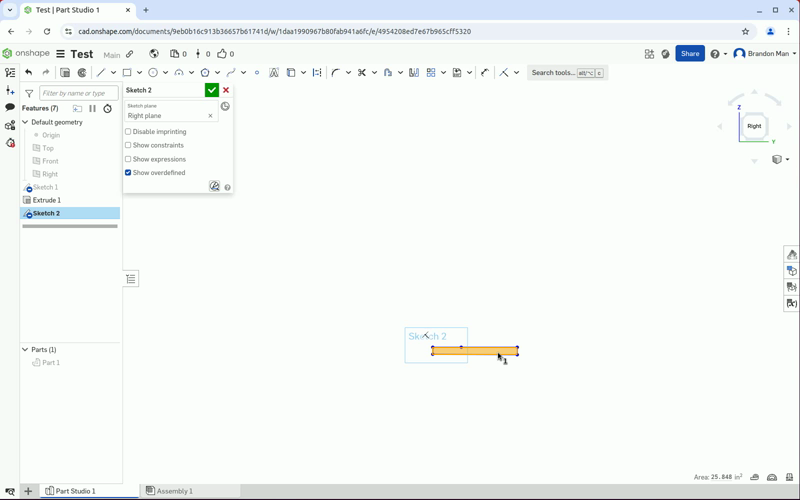
mouse_move(73, 352)
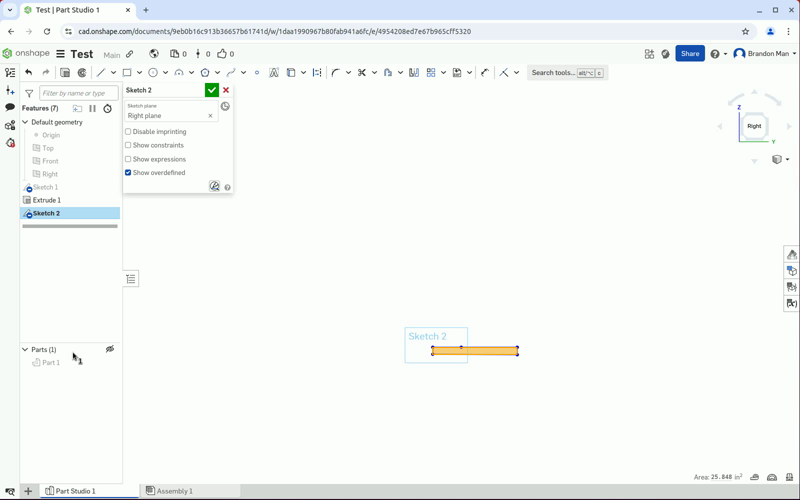
key(shift+y)
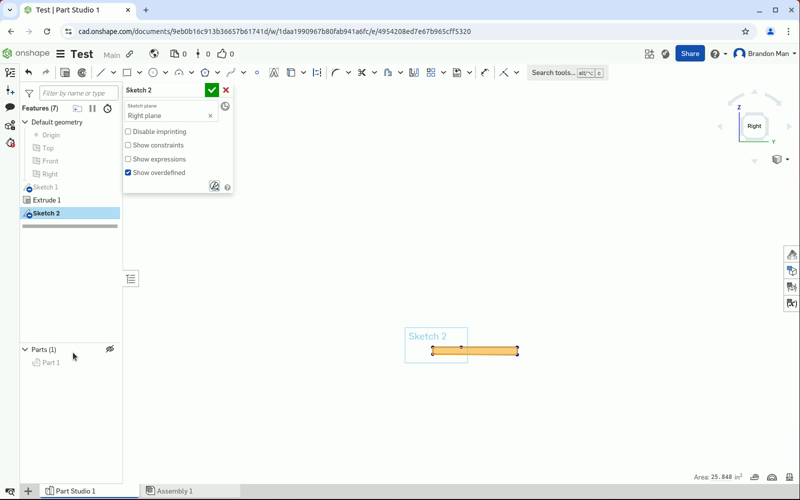
key(shift+e)
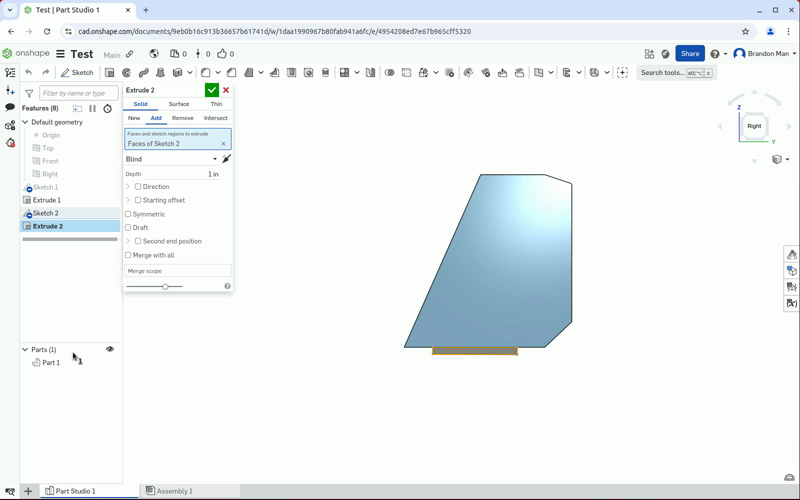
mouse_move(143, 106)
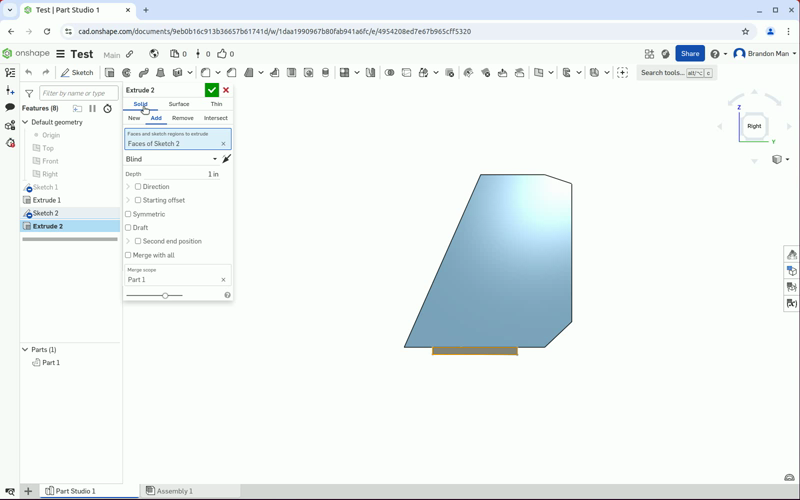
click(143, 106)
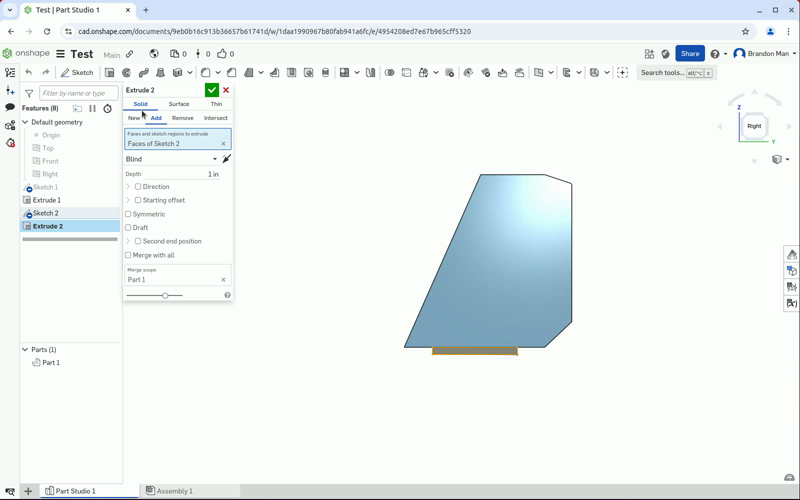
mouse_move(137, 120)
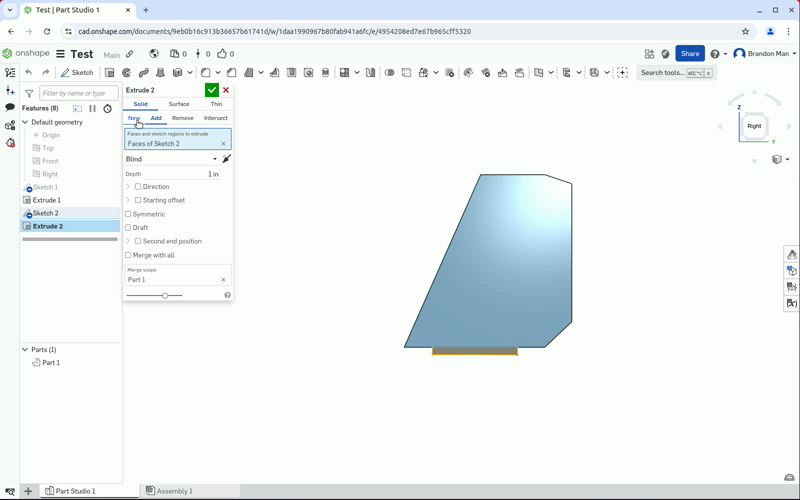
click(137, 120)
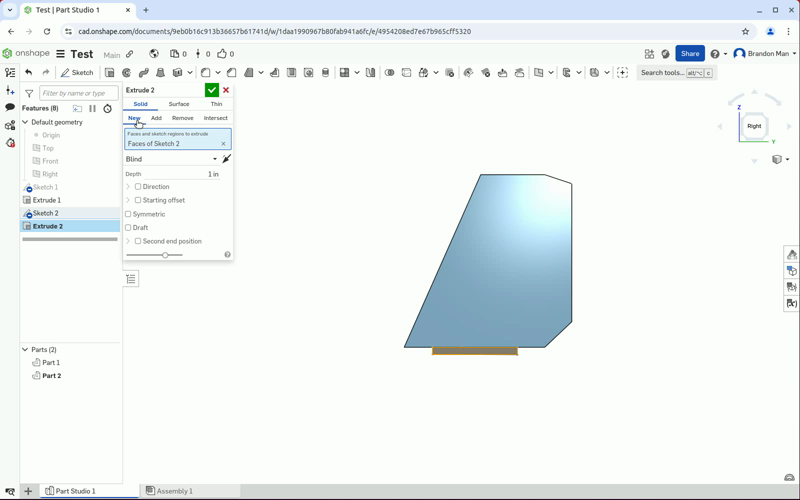
key(tab, 4)
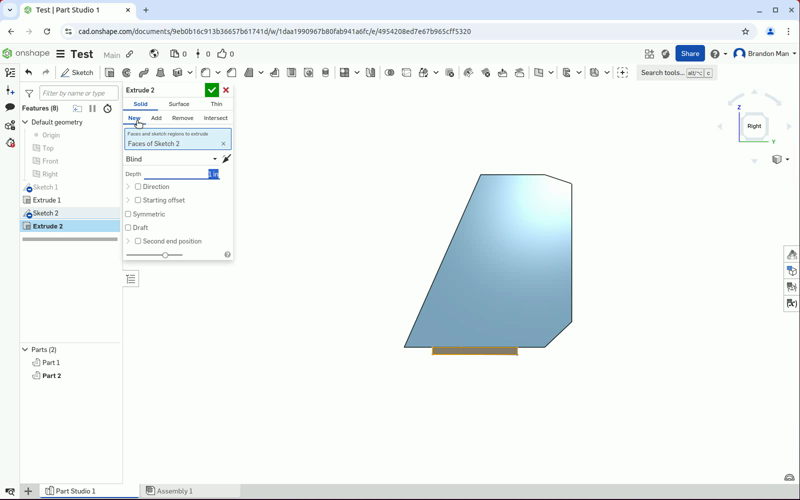
text(1.444)
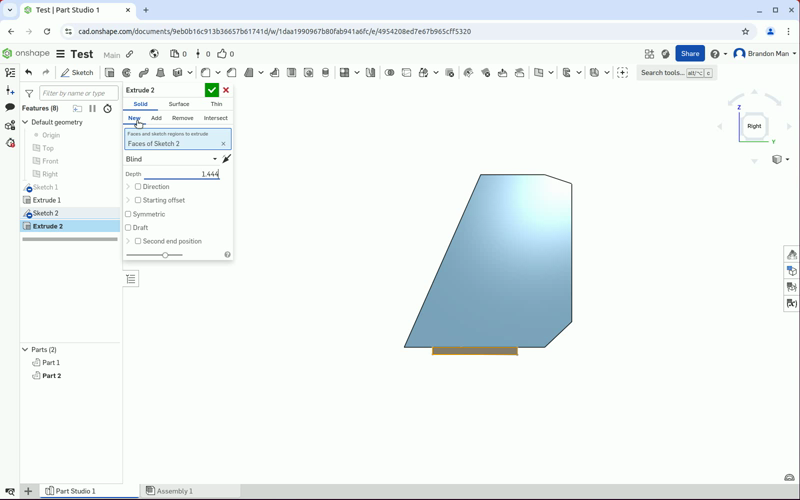
key(tab, 3)
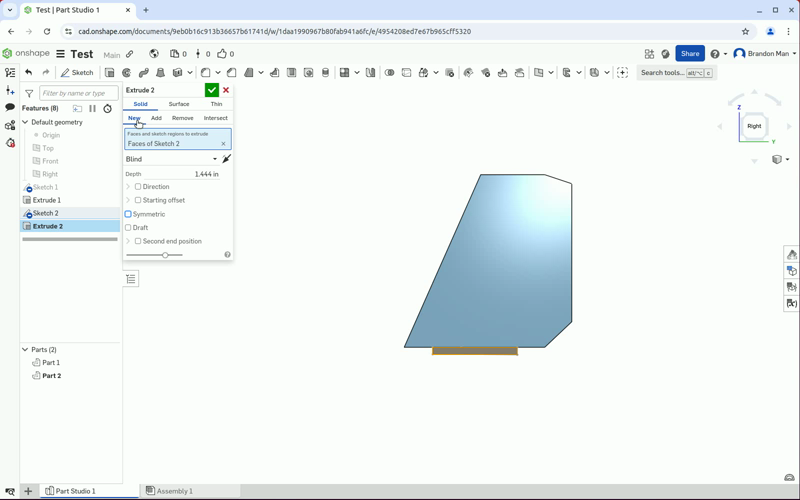
key(space)
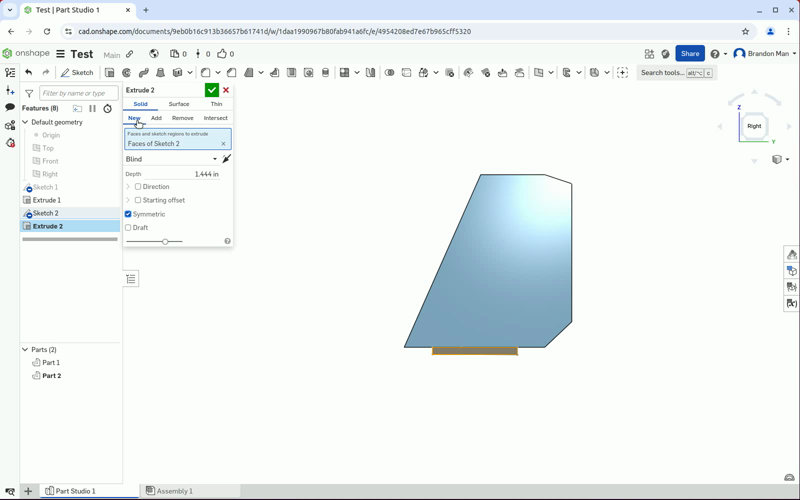
key(enter)
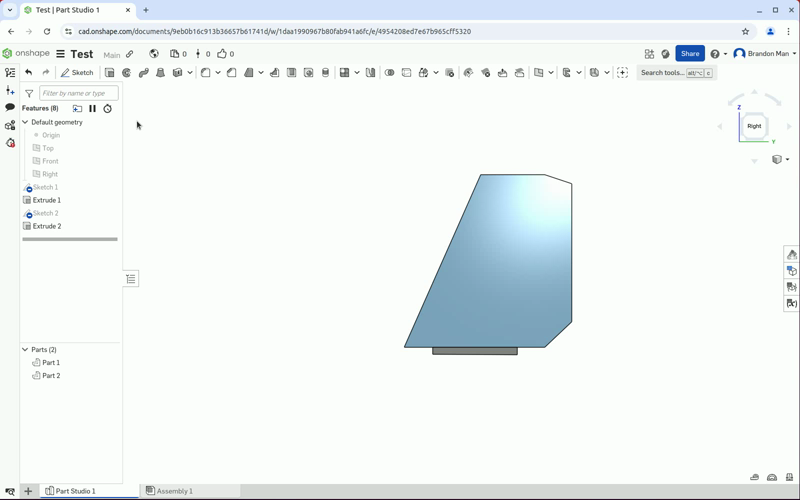
key(shift+h)
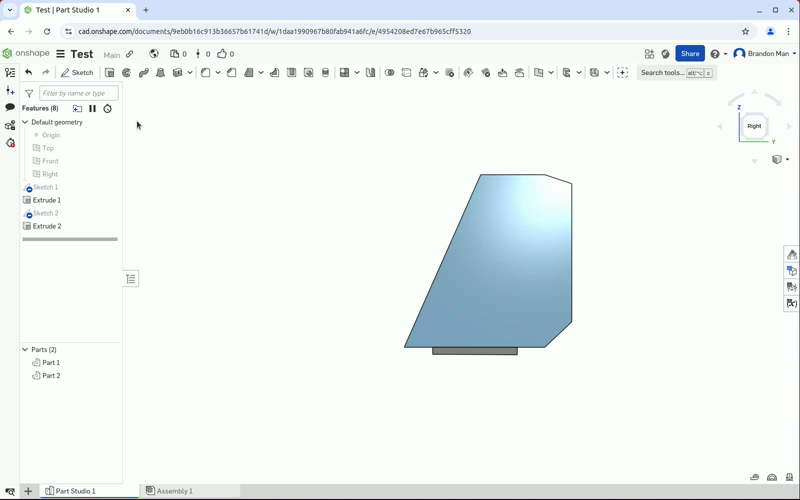
key(shift+h)
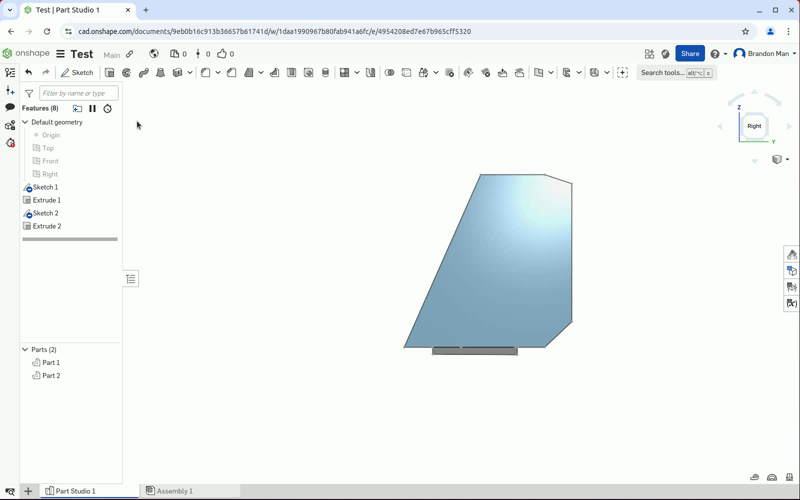
key(shift+7)
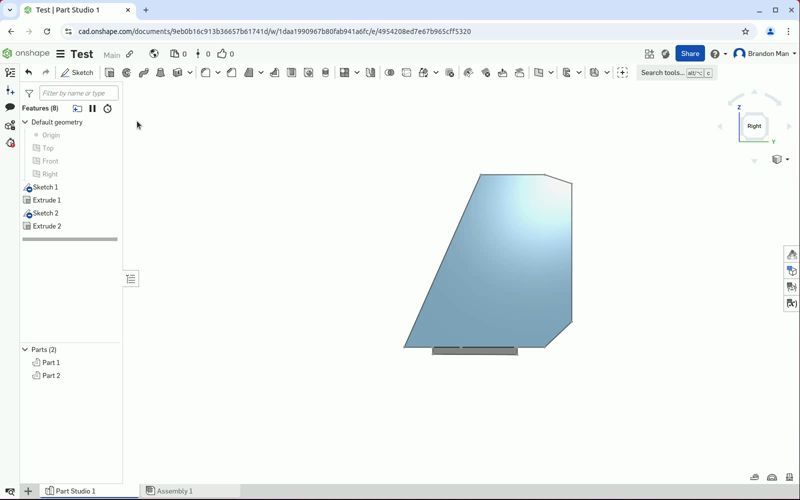
key(right, 2)
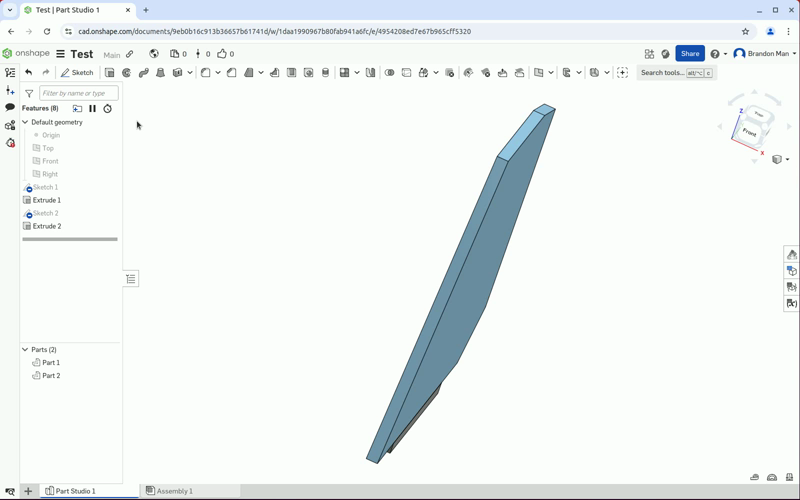
key(down, 2)
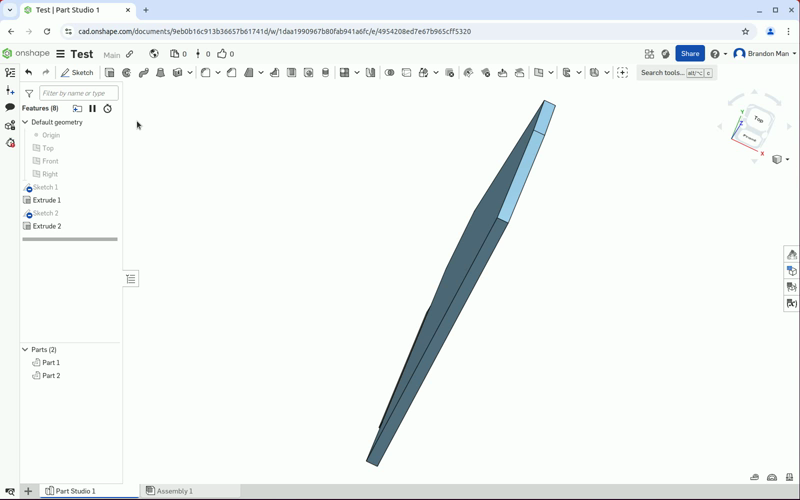
key(up, 2)
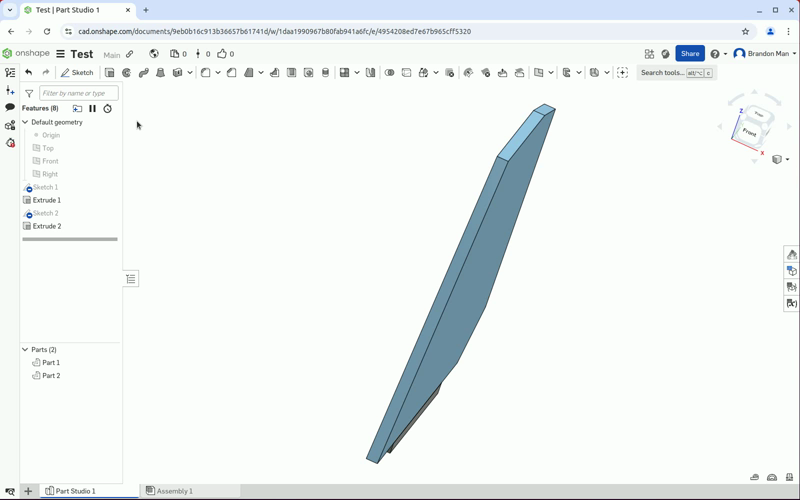
key(left, 2)
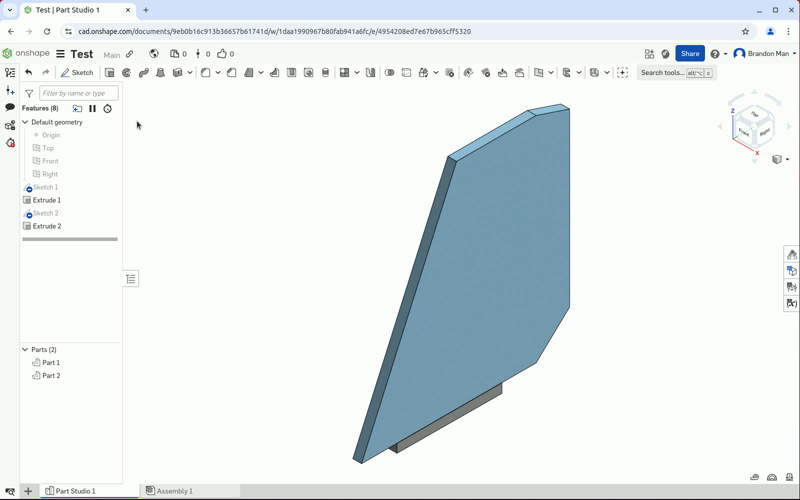
mouse_move(73, 189)
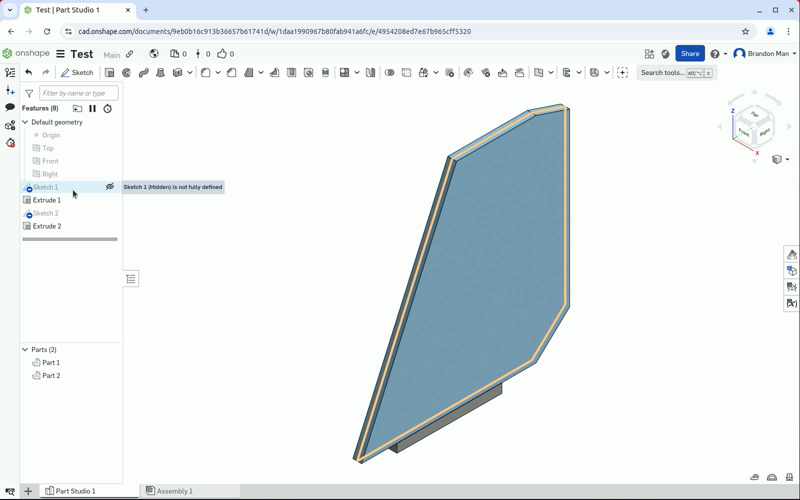
click(73, 189)